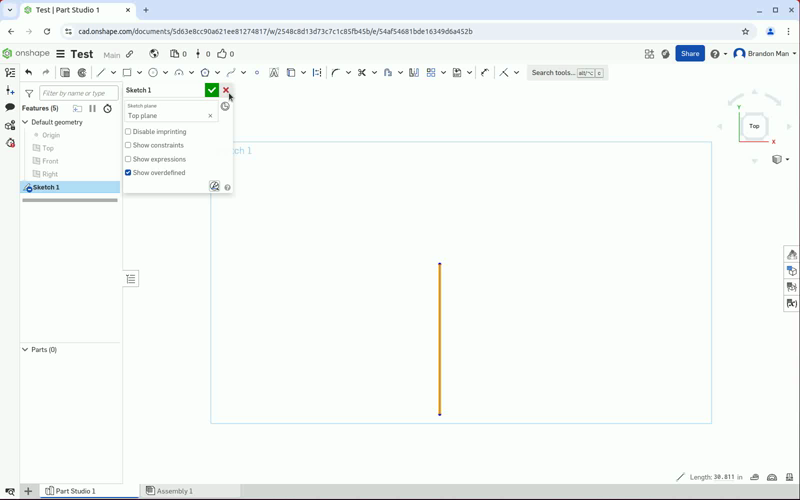
key(shift+h)
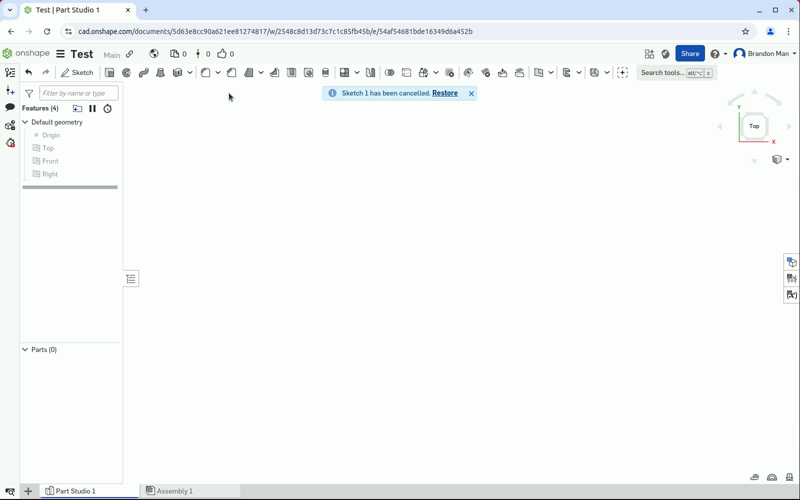
mouse_move(73, 352)
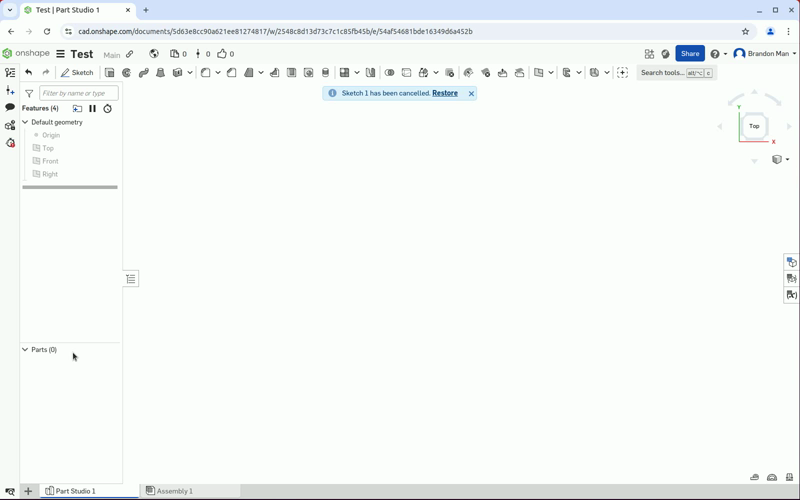
key(y)
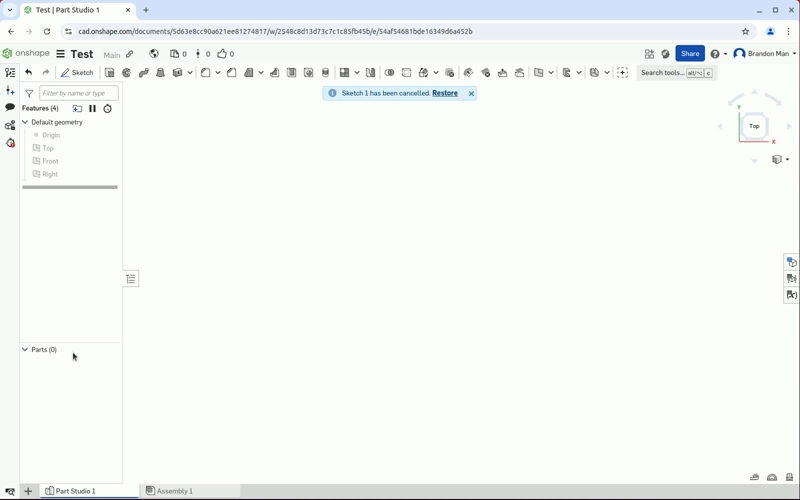
key(shift+p)
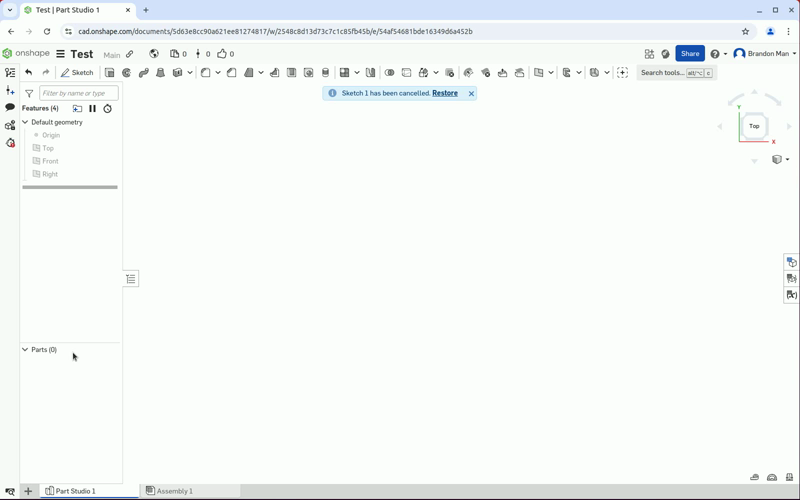
key(space)
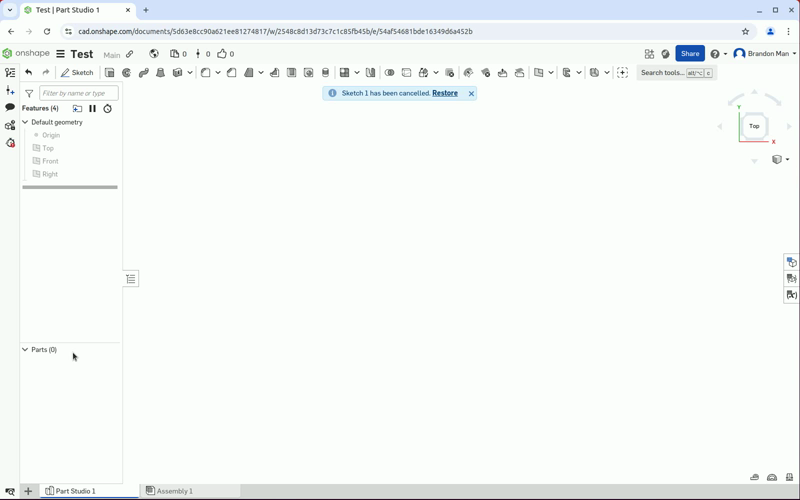
key_down(shift)
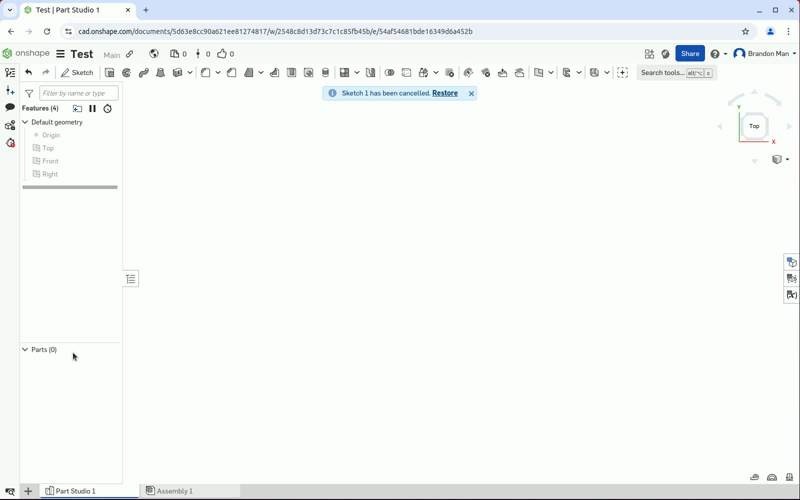
key(up)
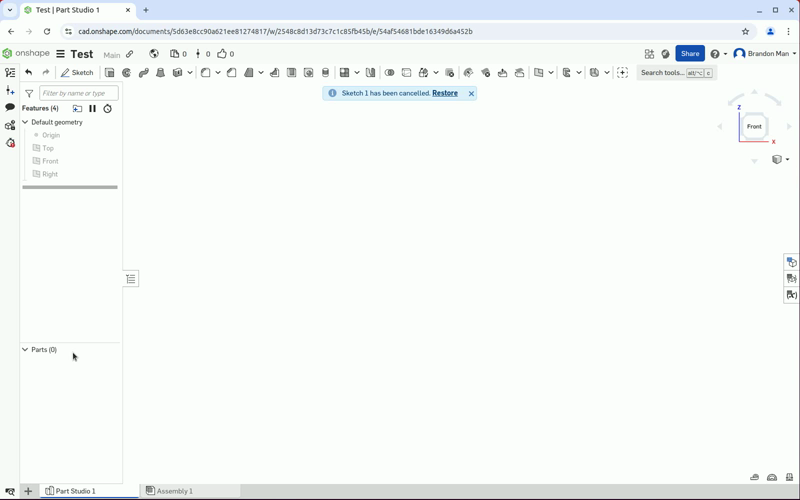
key_up(shift)
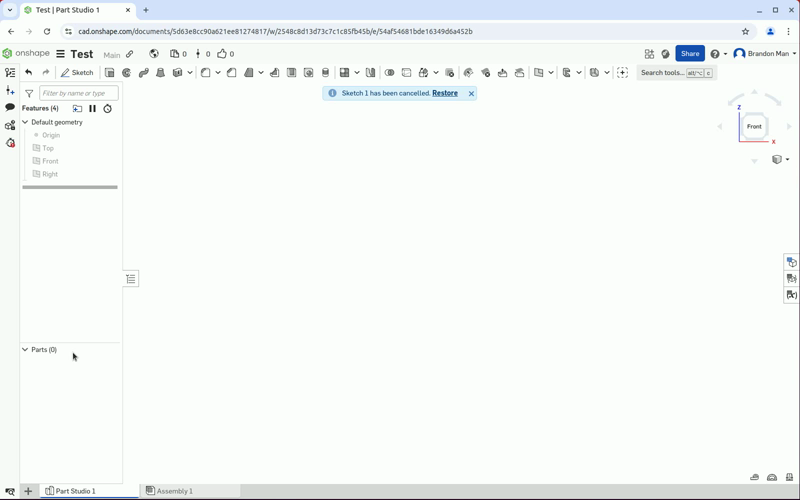
mouse_move(73, 352)
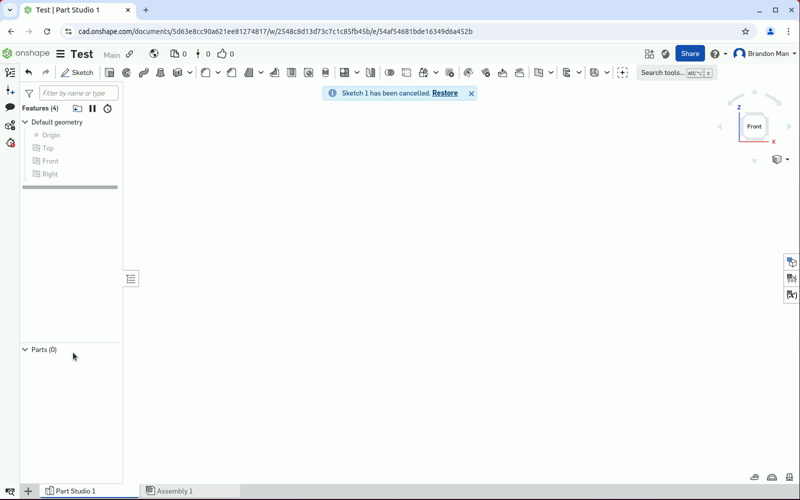
key(shift+y)
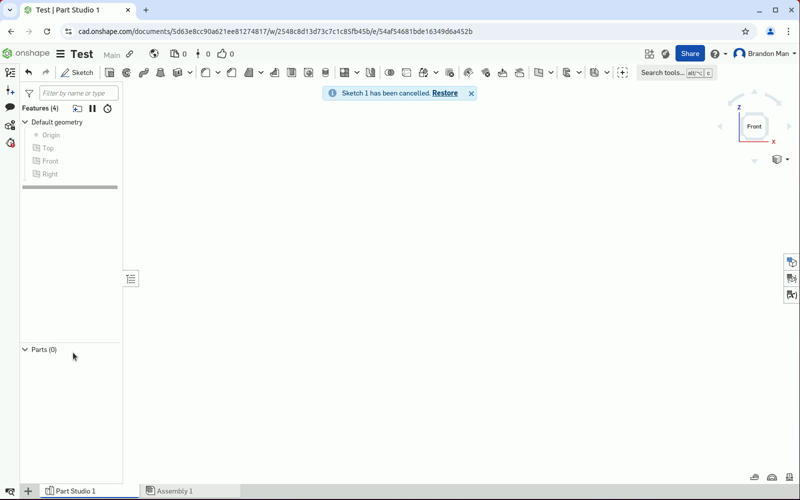
key(shift+s)
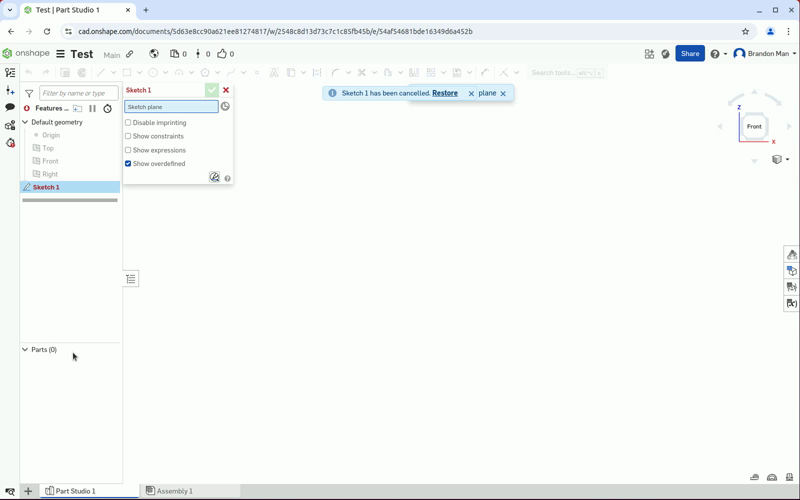
mouse_move(73, 163)
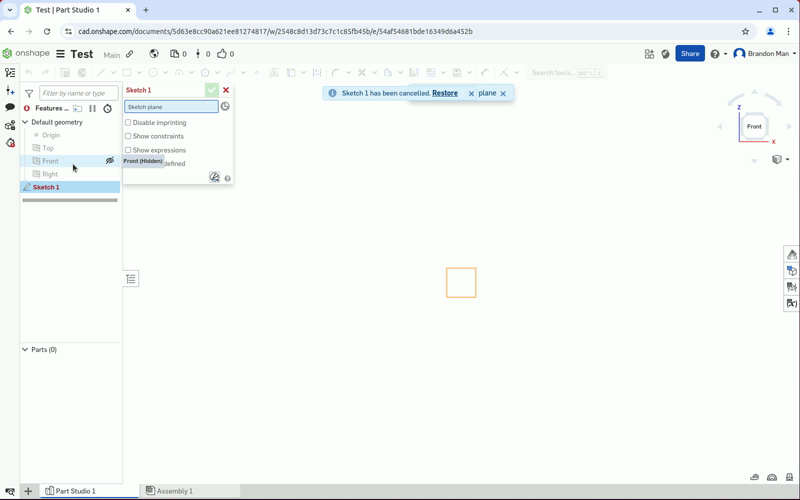
click(73, 163)
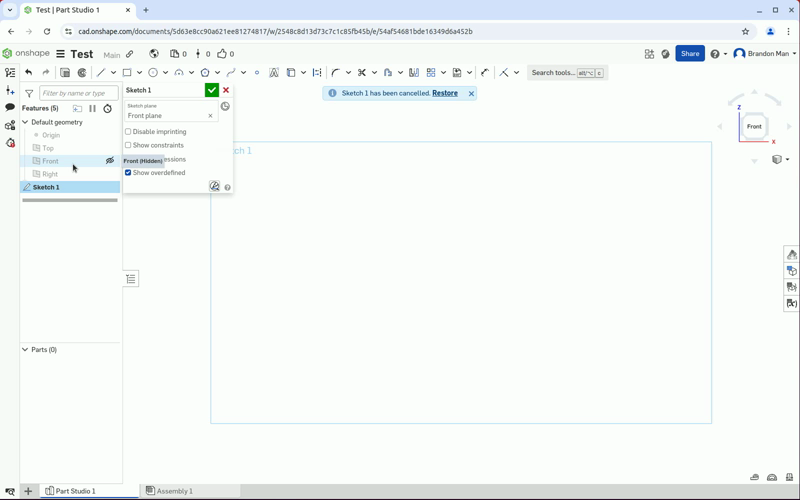
mouse_move(73, 352)
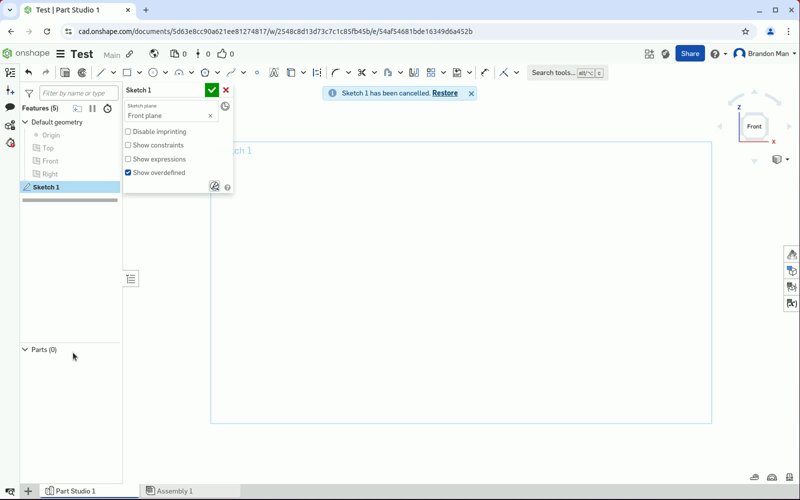
key(y)
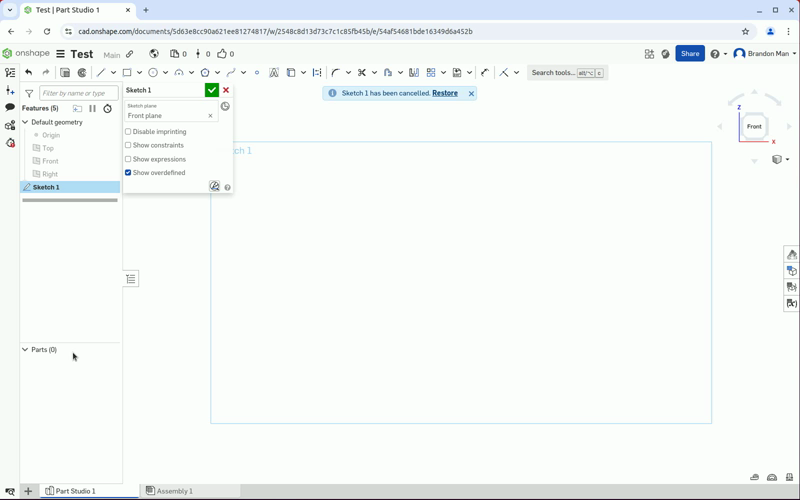
key(l)
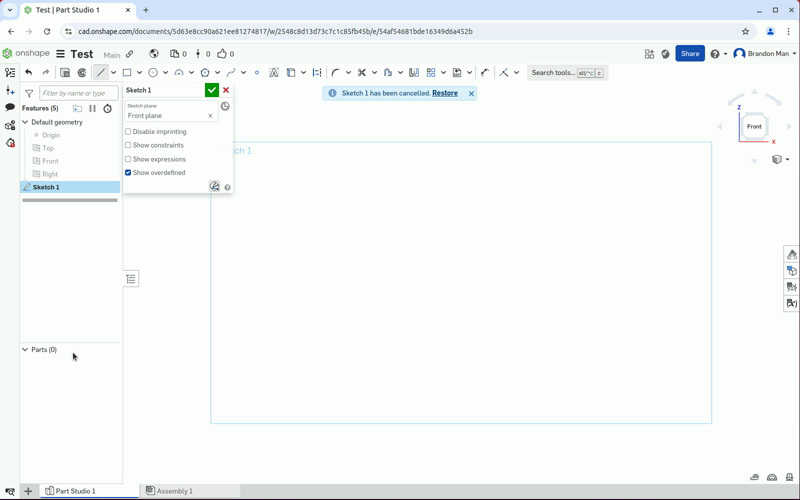
key_down(shift)
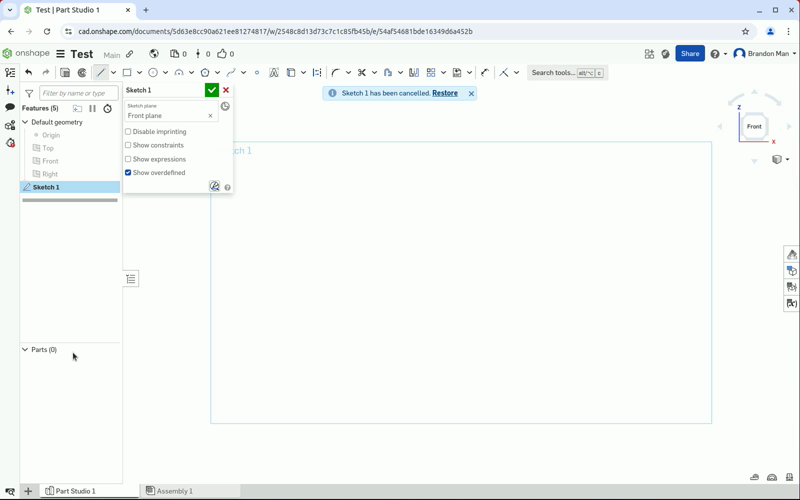
mouse_move(460, 282)
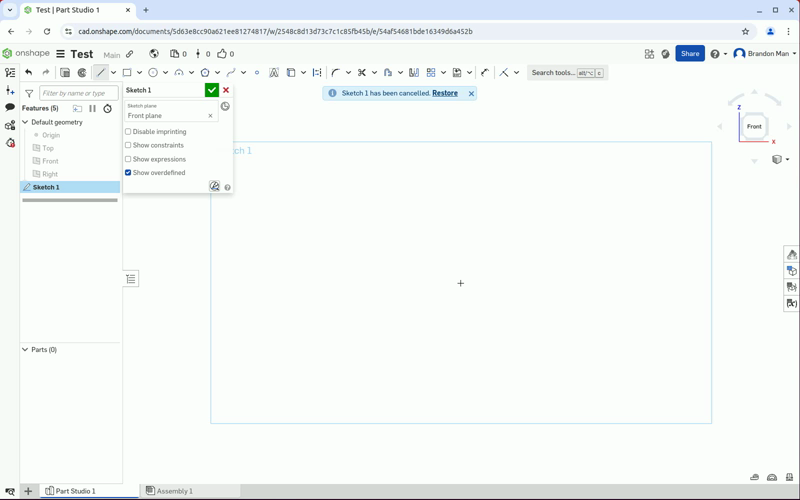
click(460, 282)
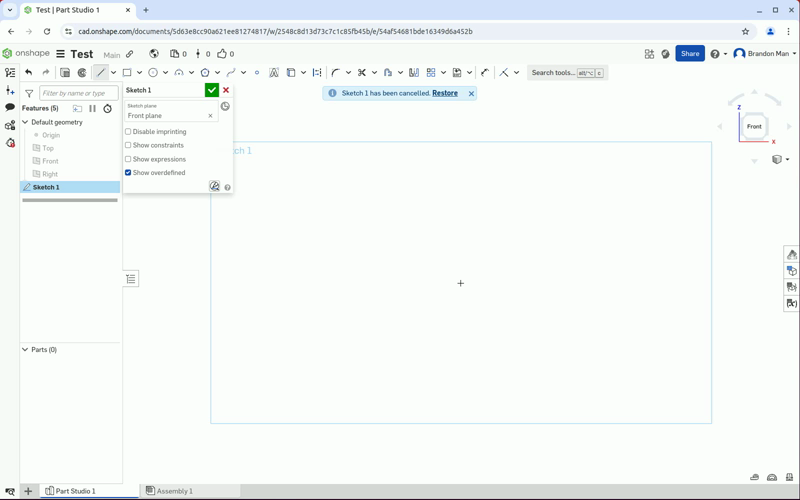
key_up(shift)
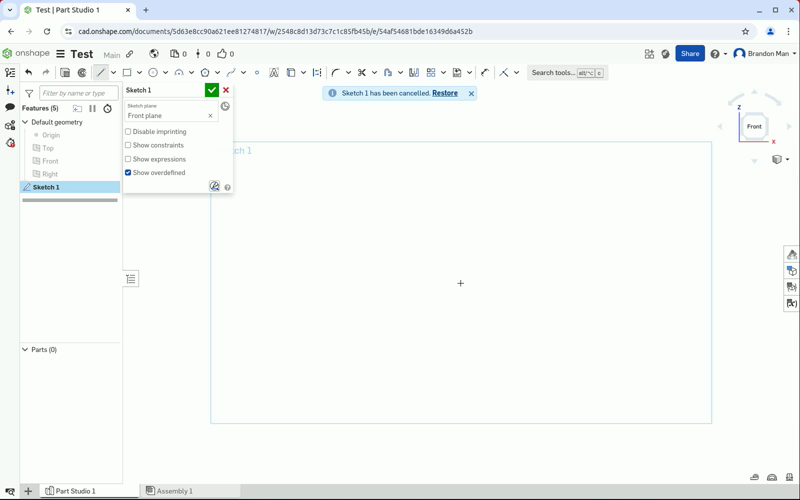
key_down(shift)
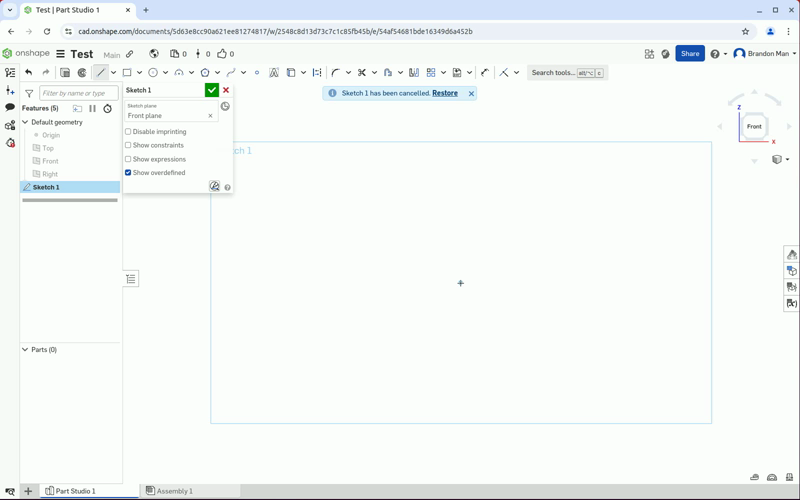
mouse_move(536, 282)
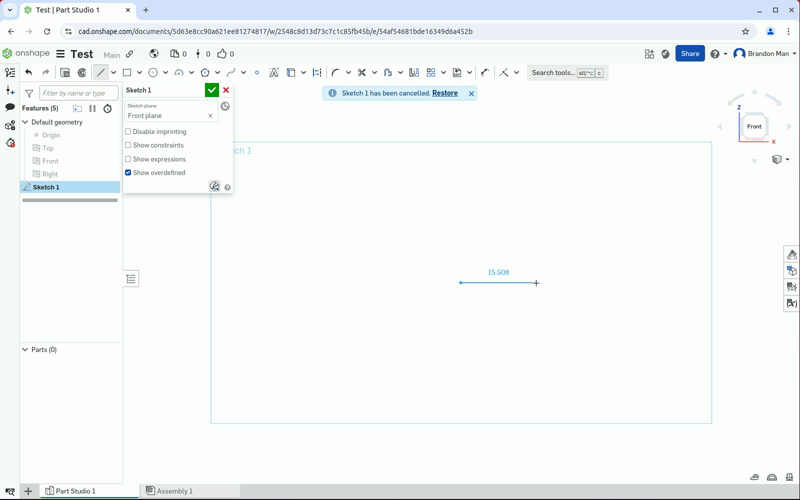
click(536, 282)
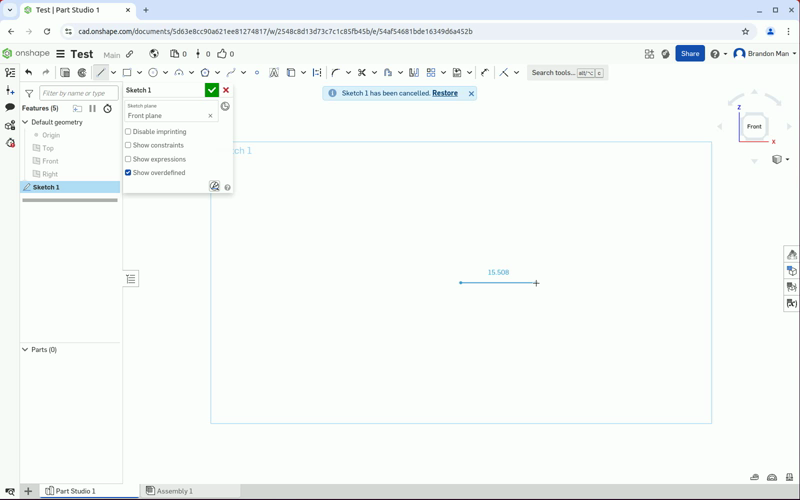
key_up(shift)
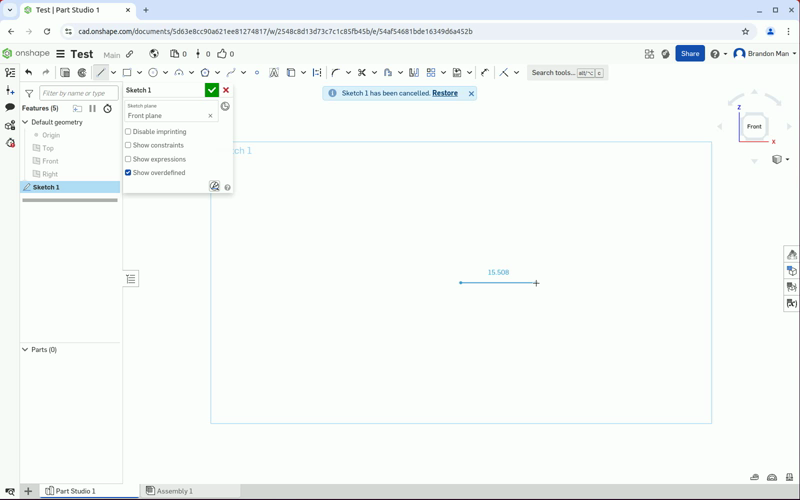
key_down(shift)
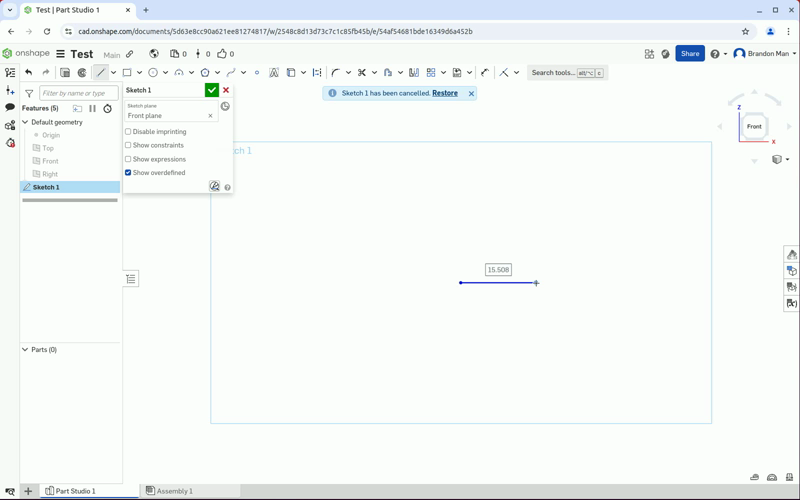
mouse_move(566, 282)
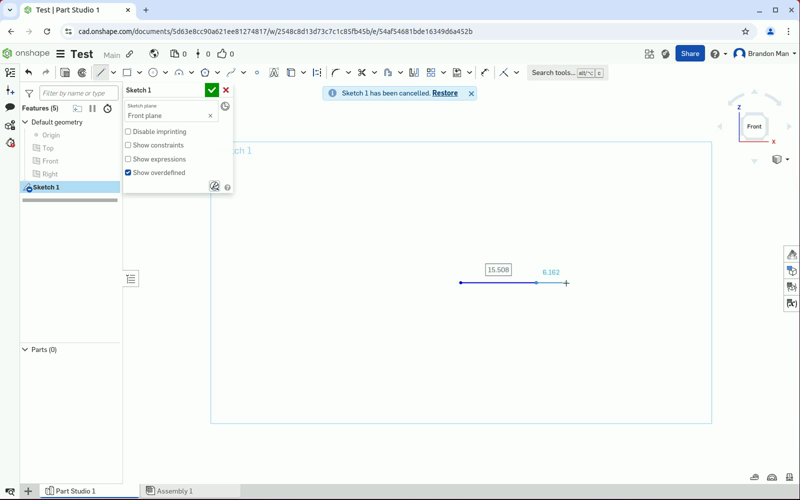
mouse_move(536, 264)
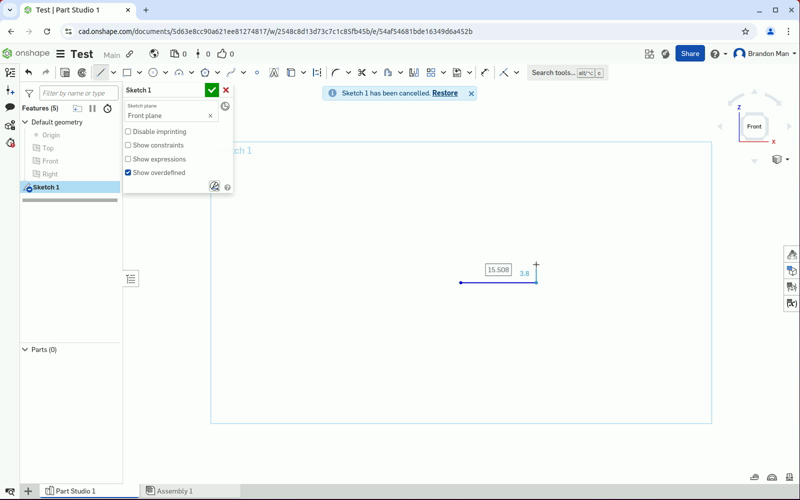
click(536, 264)
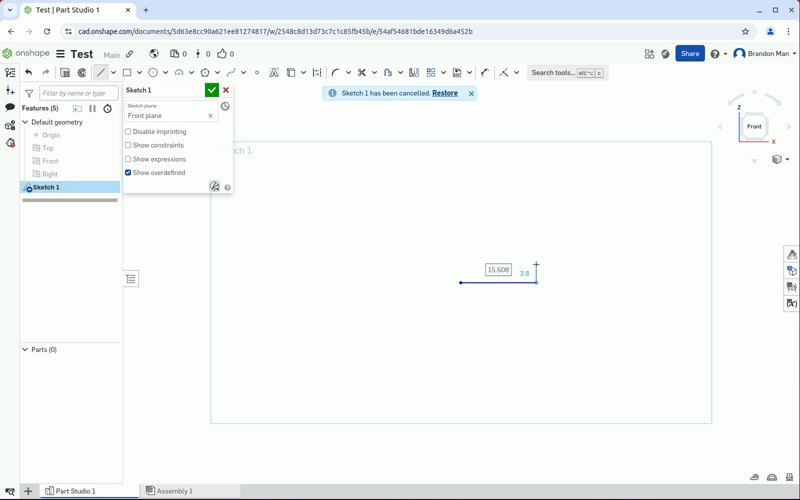
key_up(shift)
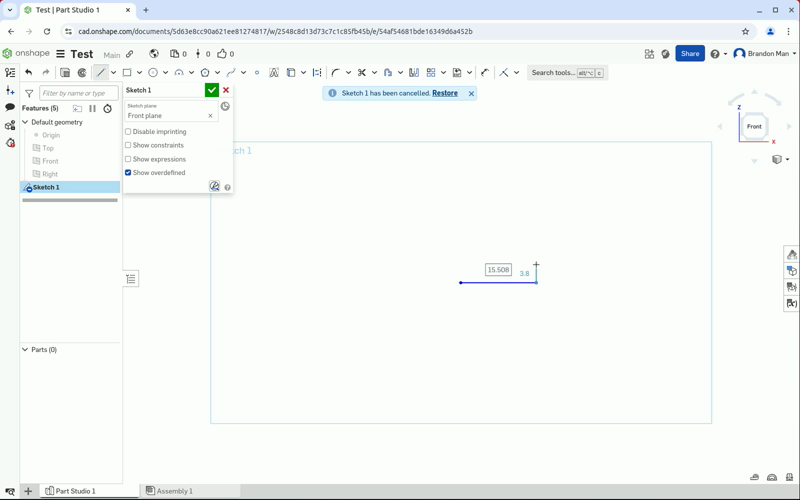
key_down(shift)
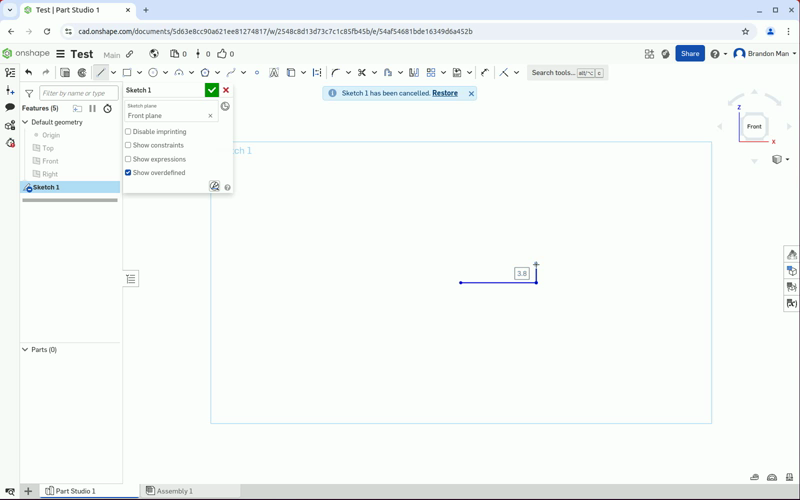
mouse_move(460, 264)
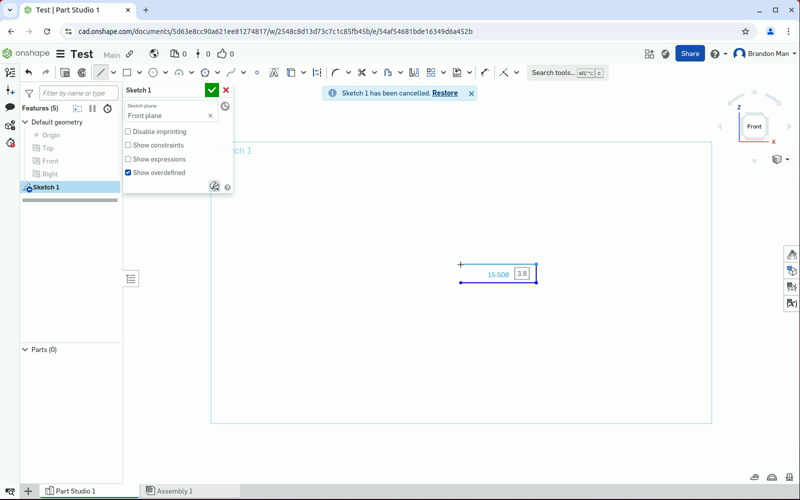
click(460, 264)
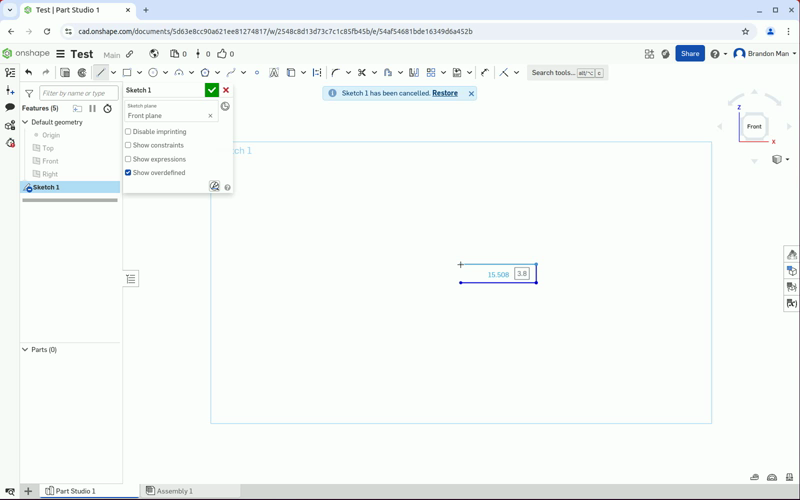
key_up(shift)
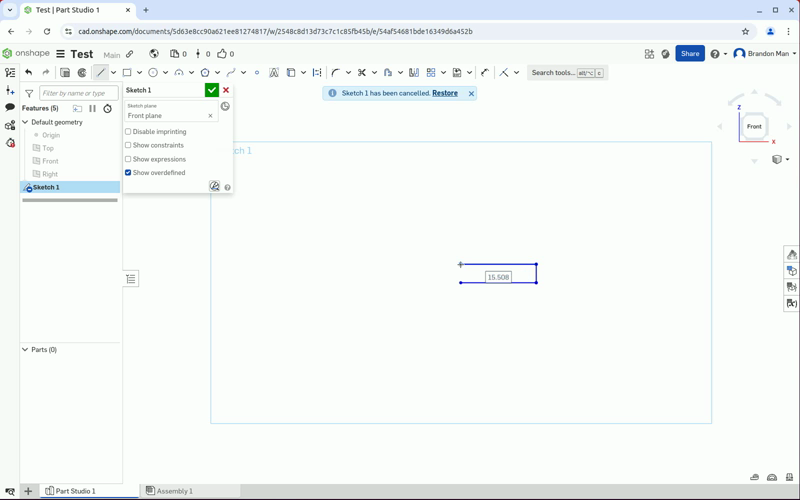
mouse_move(490, 264)
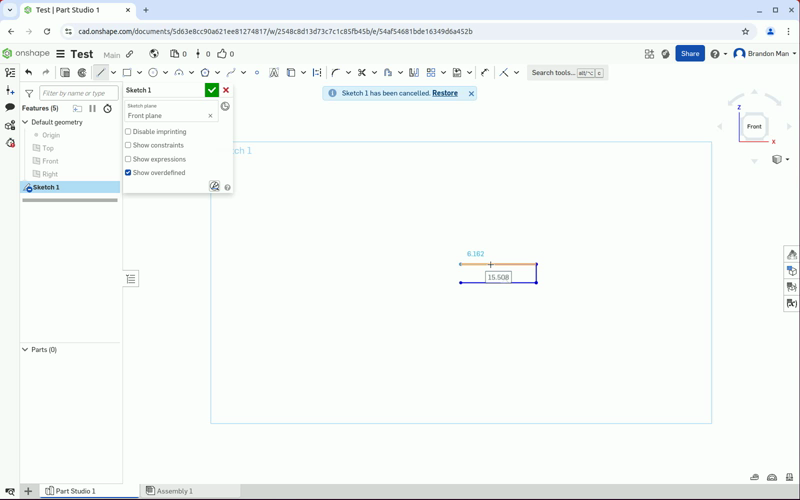
key_down(shift)
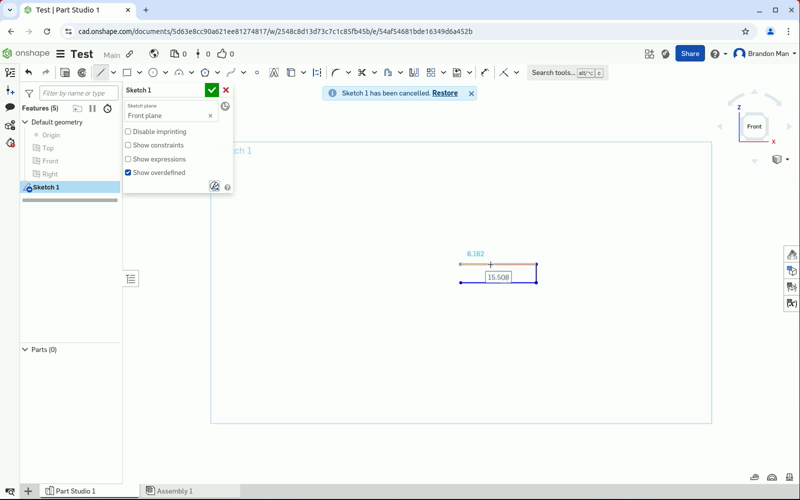
mouse_move(460, 282)
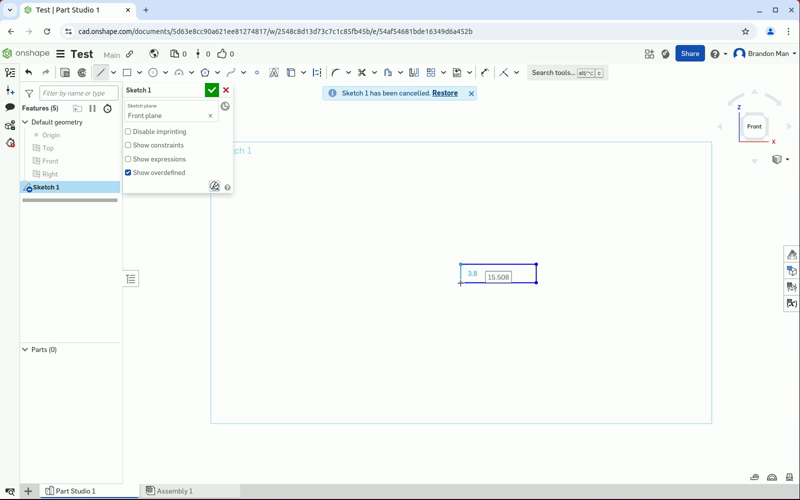
key_up(shift)
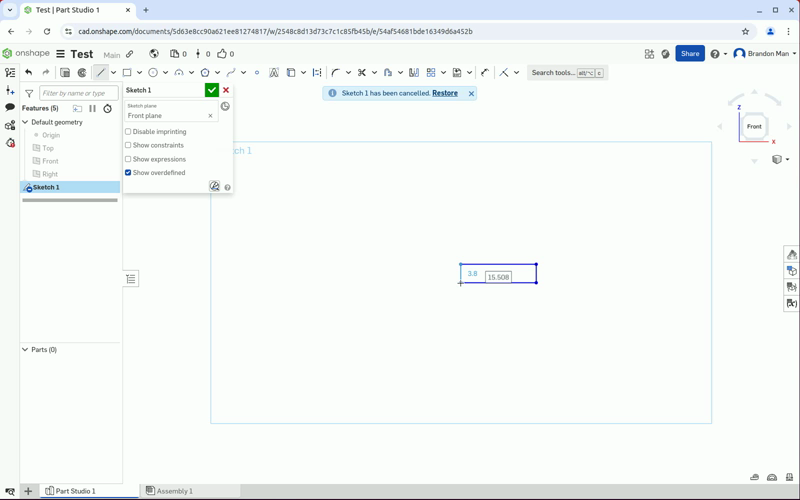
click(460, 282)
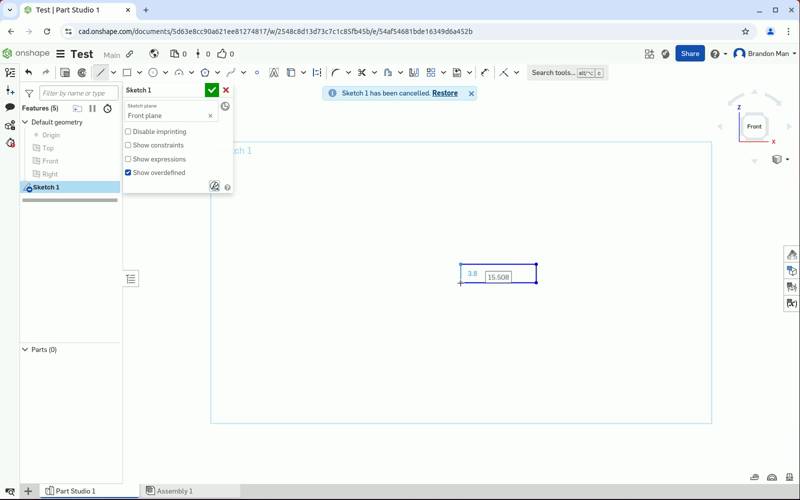
key(esc)
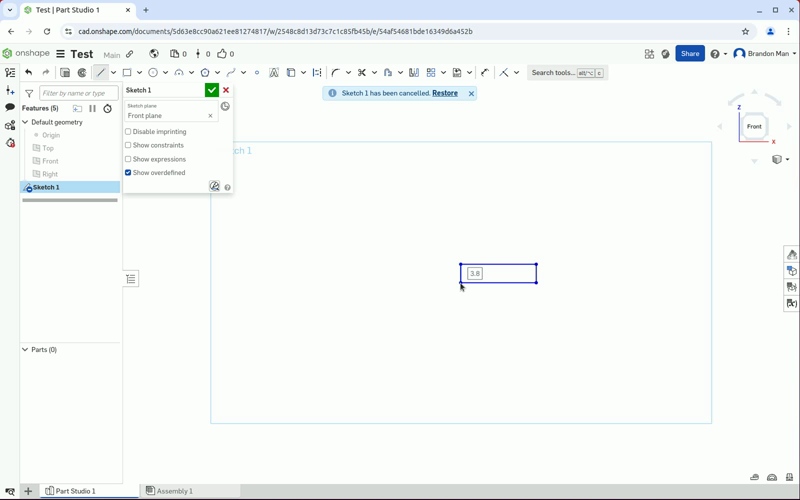
mouse_move(479, 279)
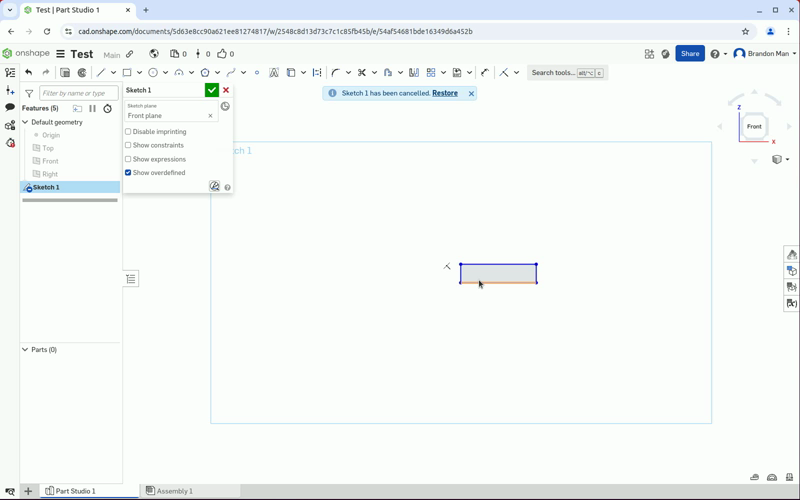
scroll(6)
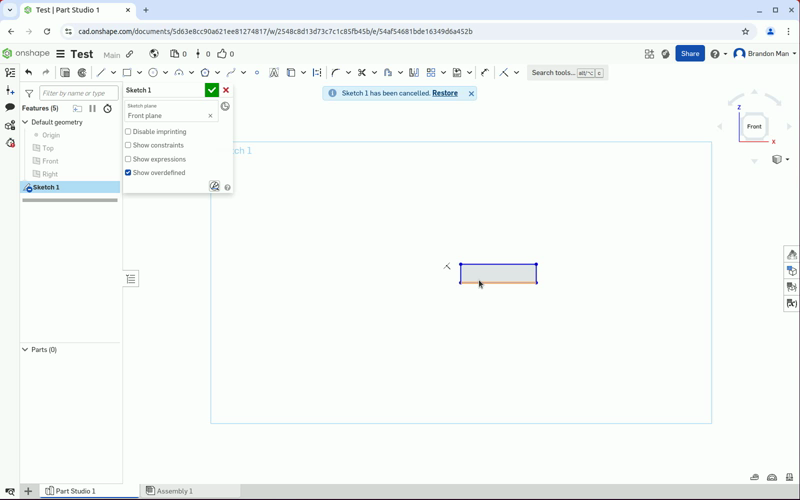
scroll(6)
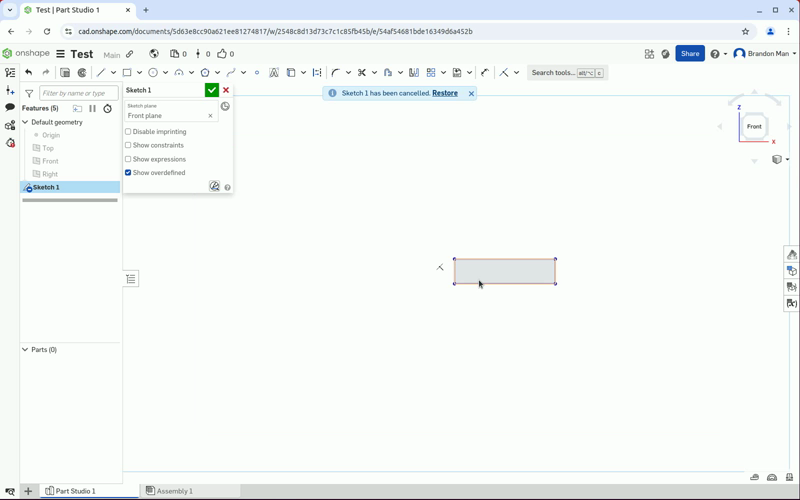
scroll(6)
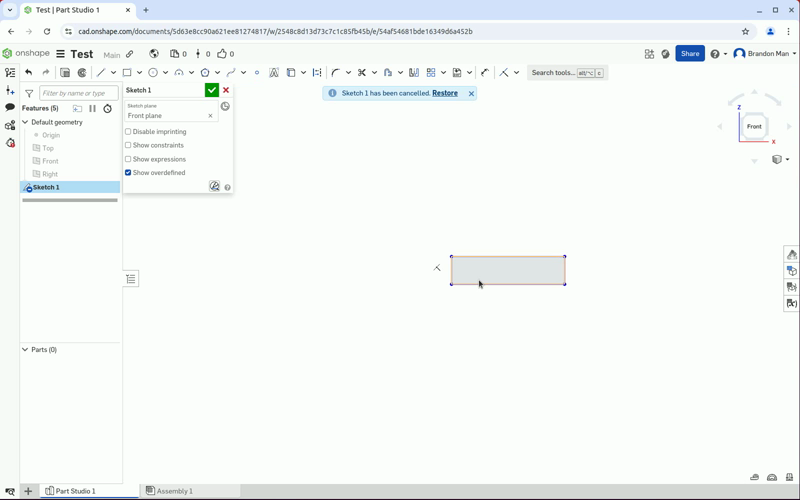
scroll(6)
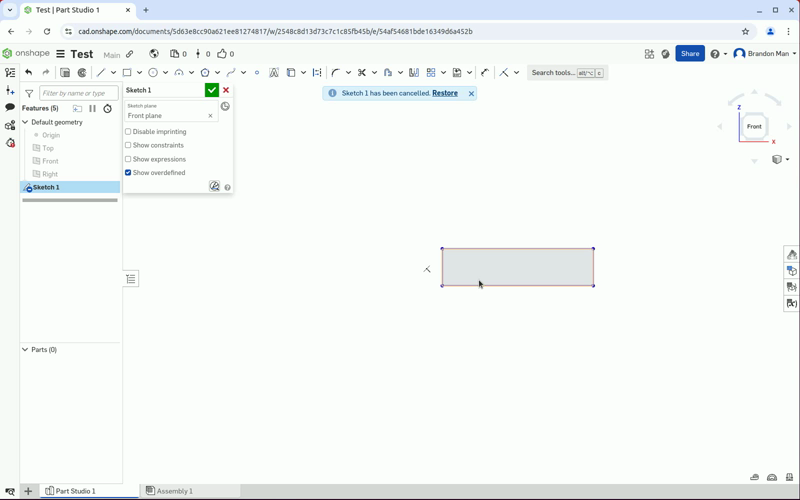
scroll(6)
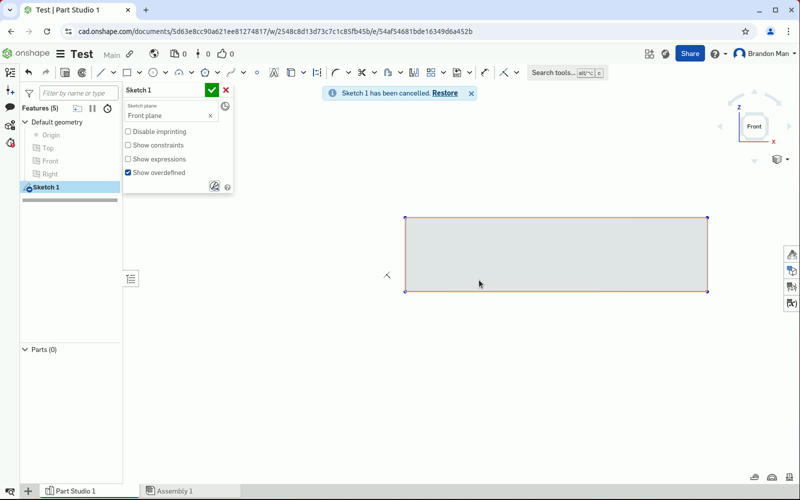
scroll(6)
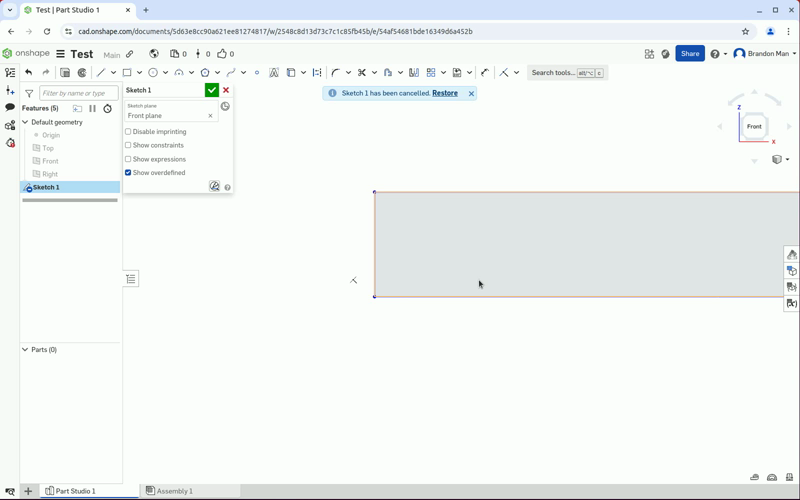
scroll(6)
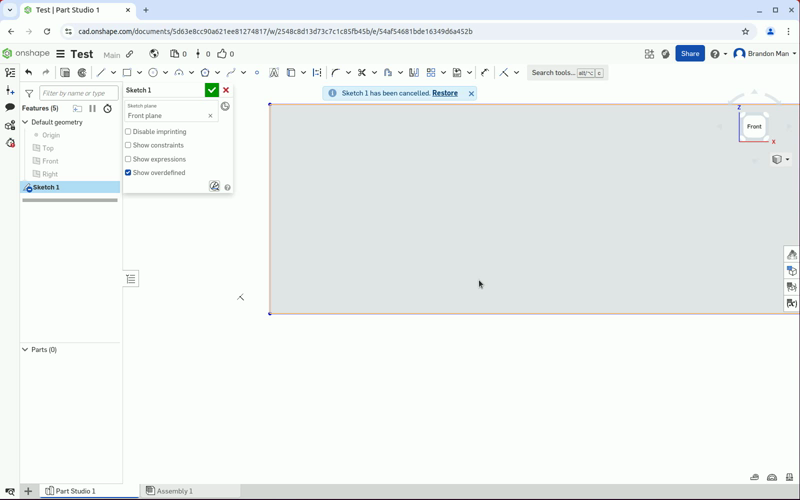
click(479, 279)
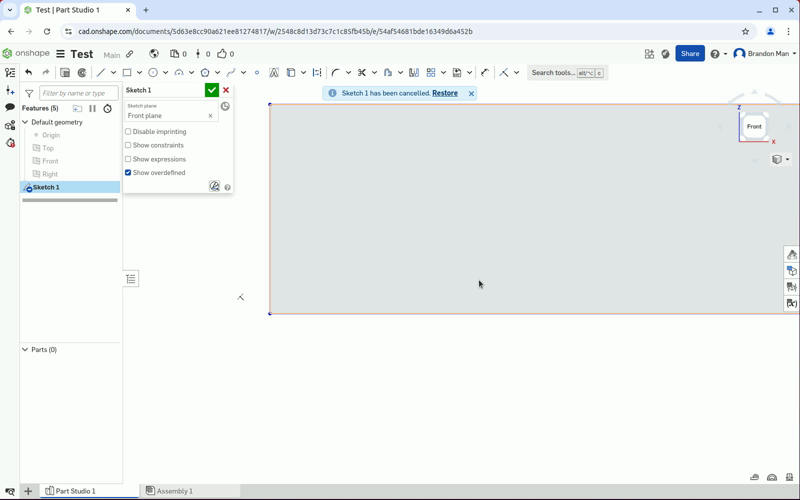
scroll(-6)
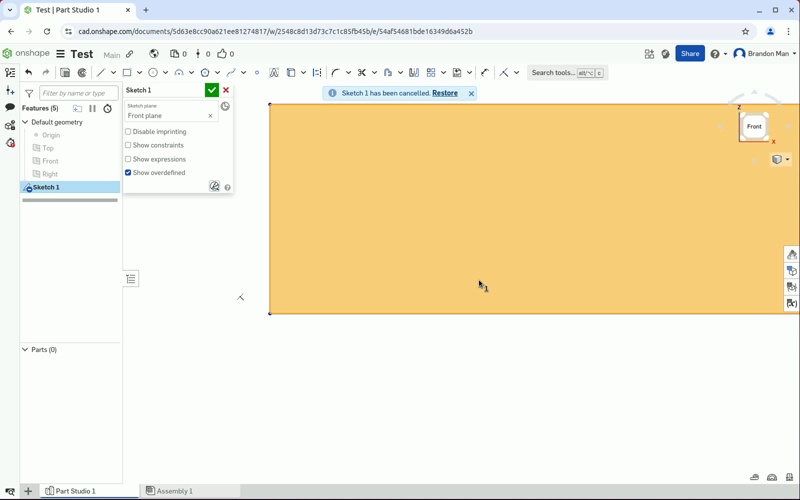
scroll(-6)
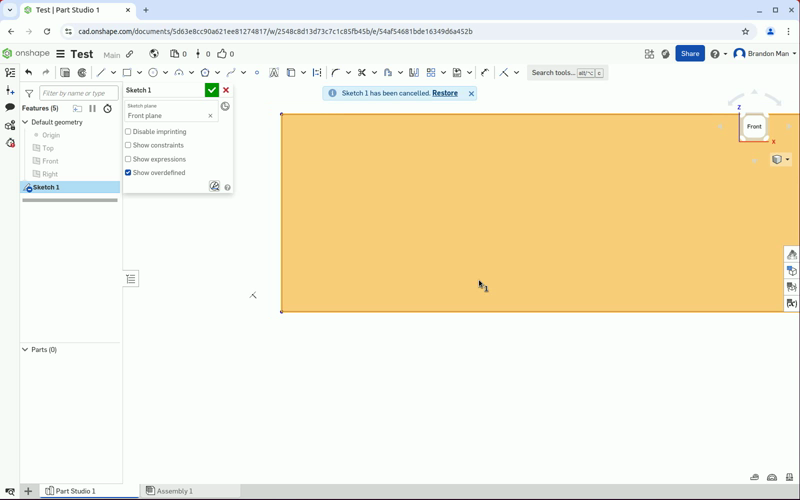
scroll(-6)
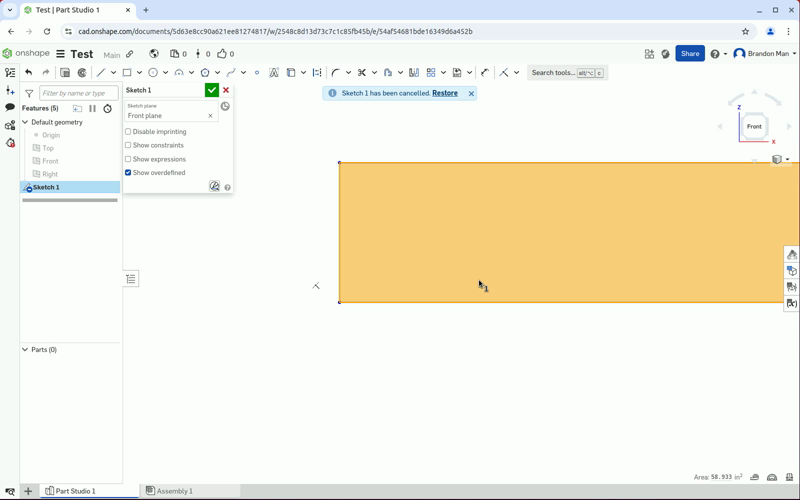
scroll(-6)
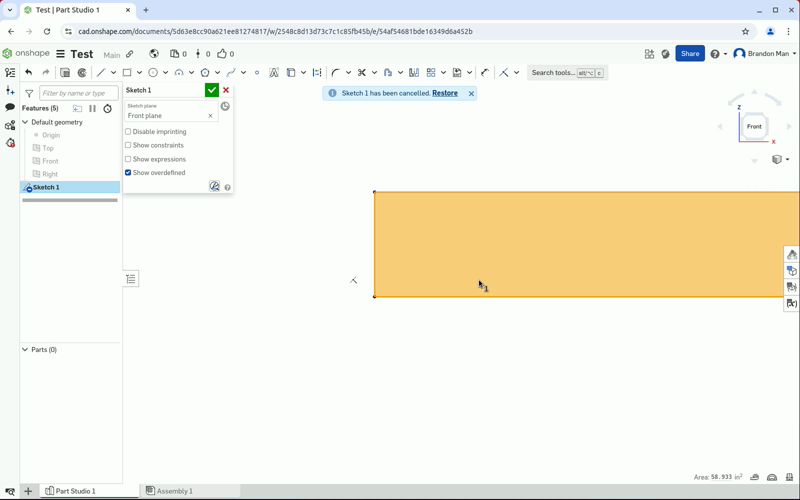
scroll(-6)
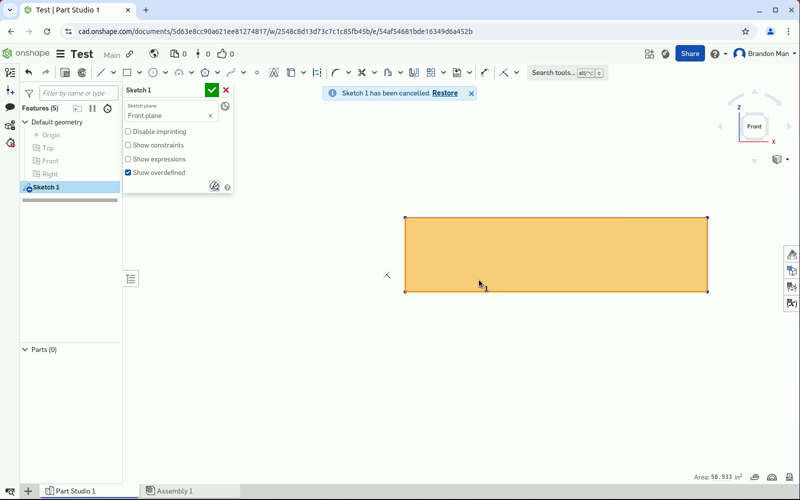
scroll(-6)
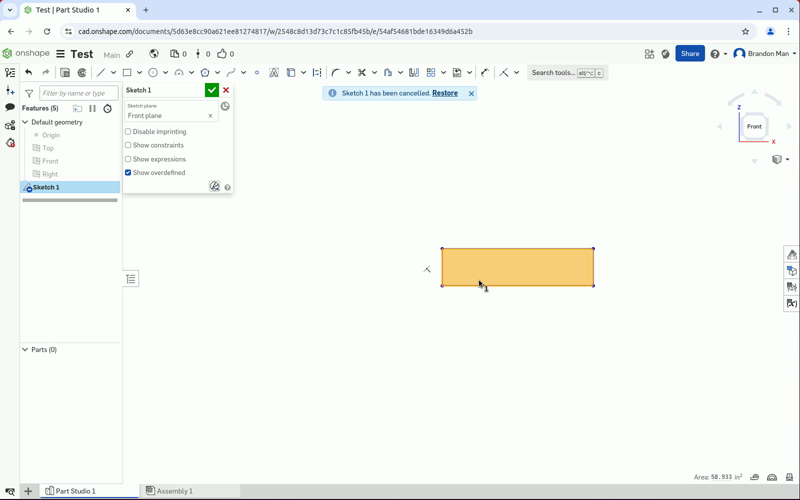
scroll(-6)
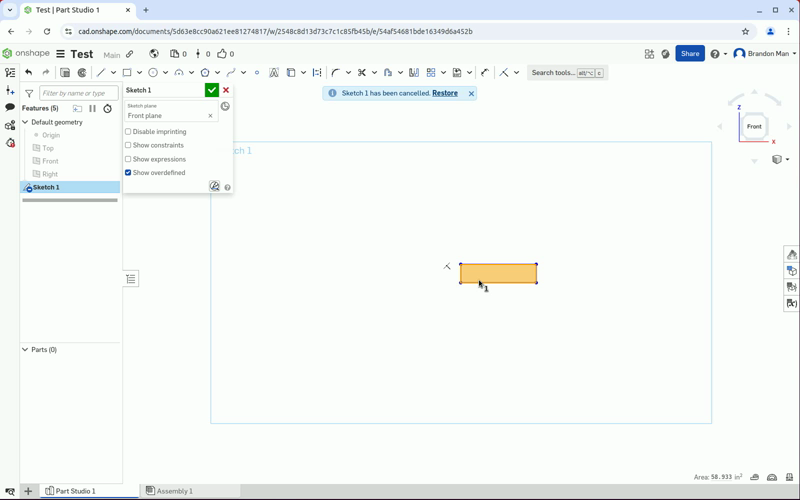
mouse_move(73, 352)
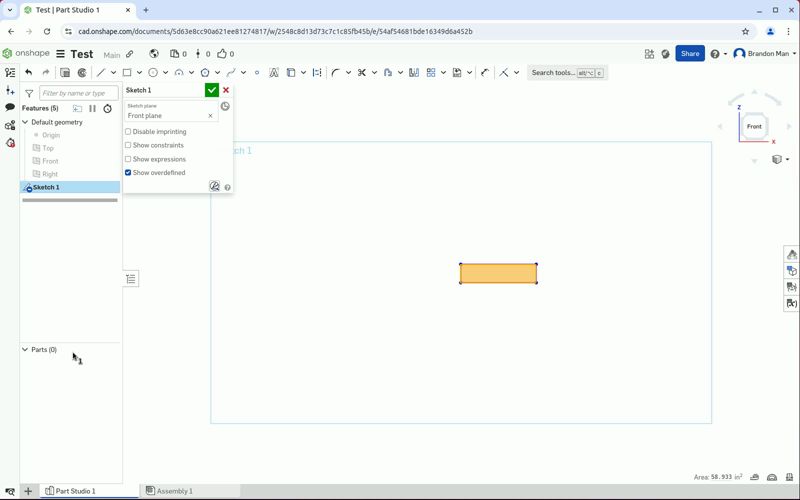
key(shift+y)
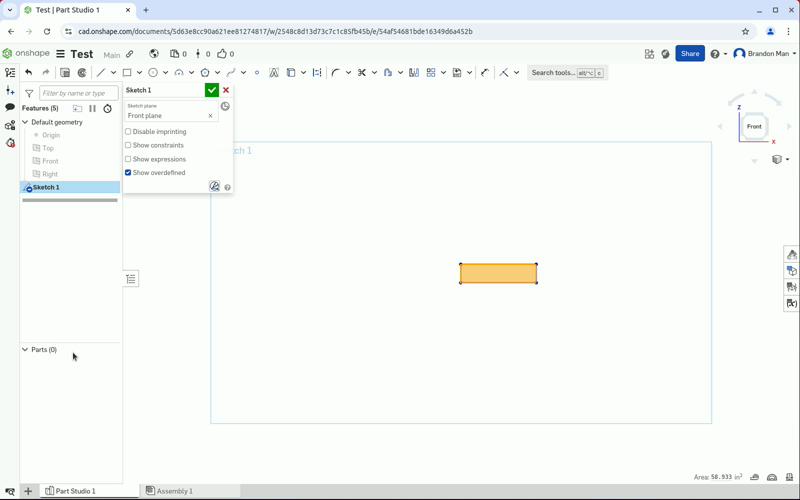
key(shift+e)
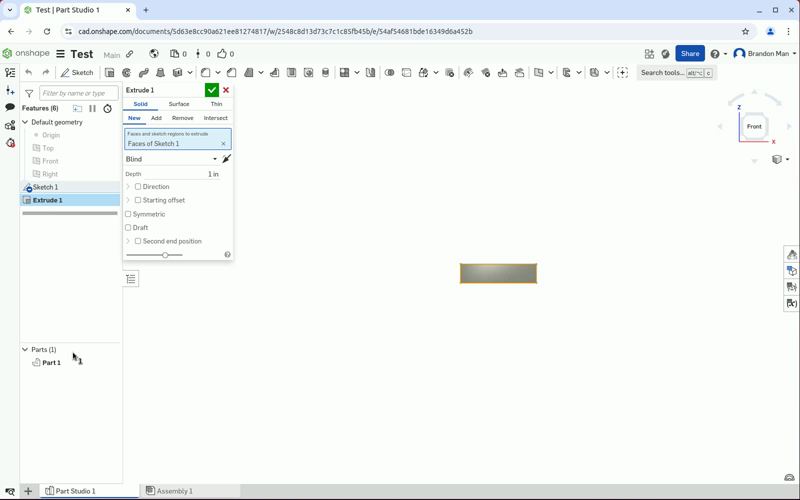
mouse_move(143, 106)
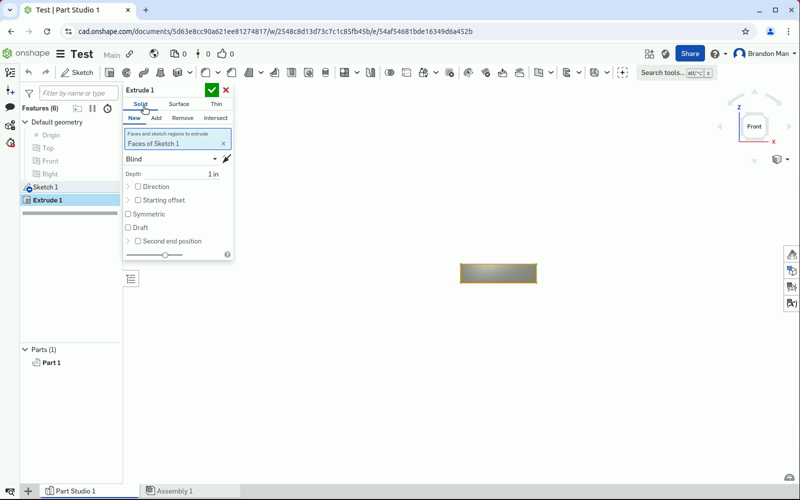
click(143, 106)
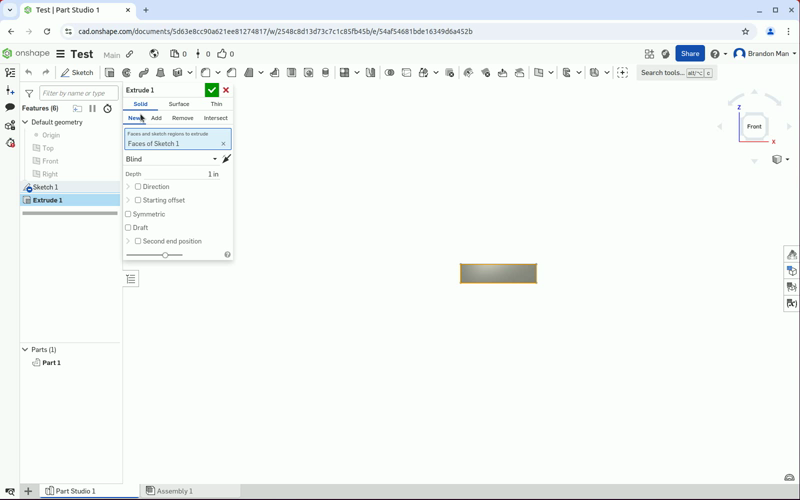
mouse_move(137, 120)
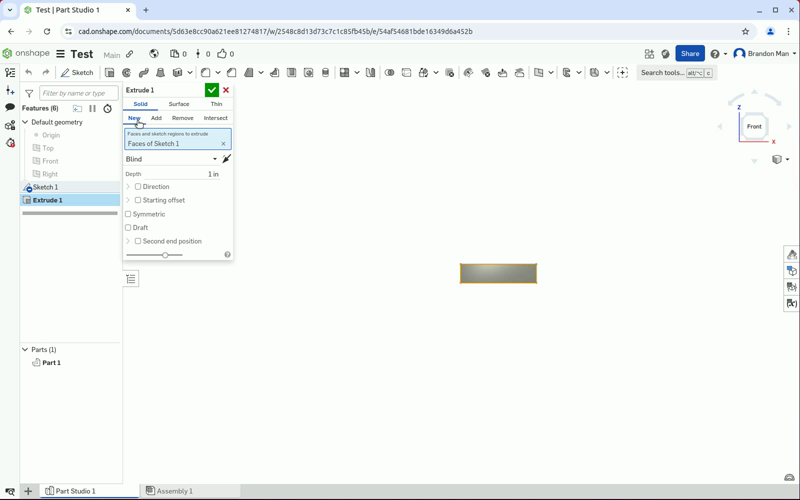
click(137, 120)
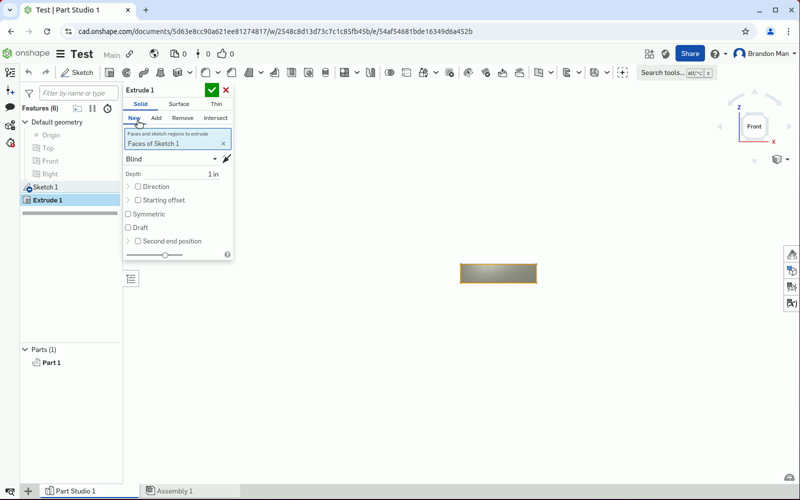
key(tab, 4)
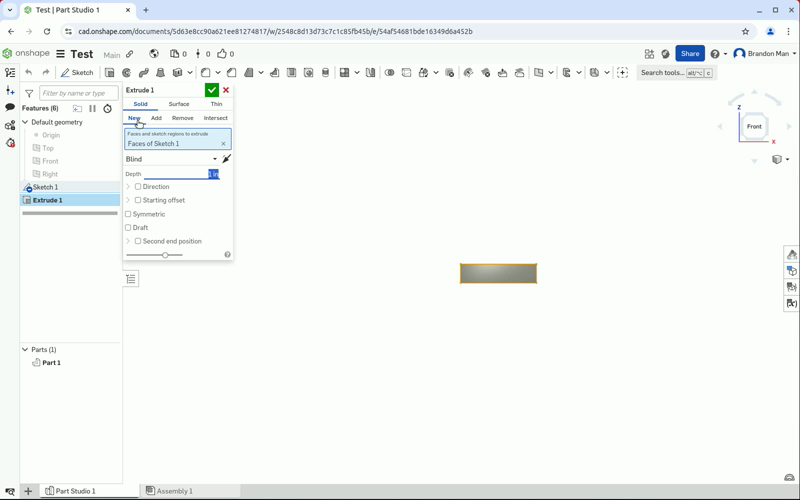
text(23.108)
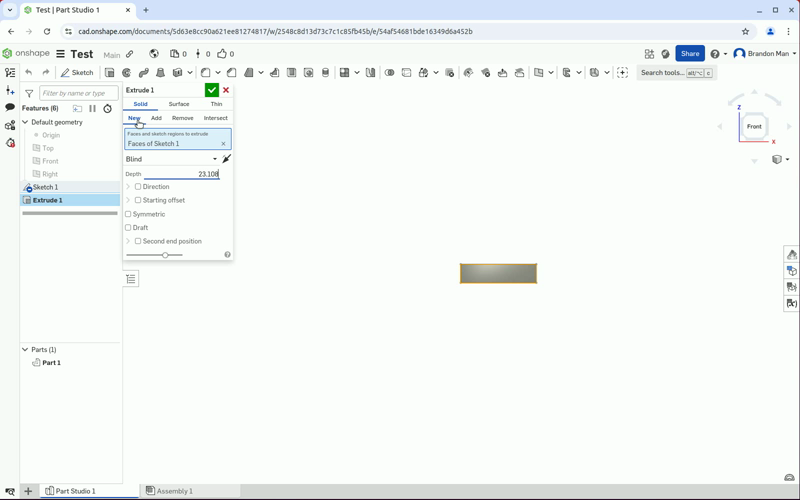
key(enter)
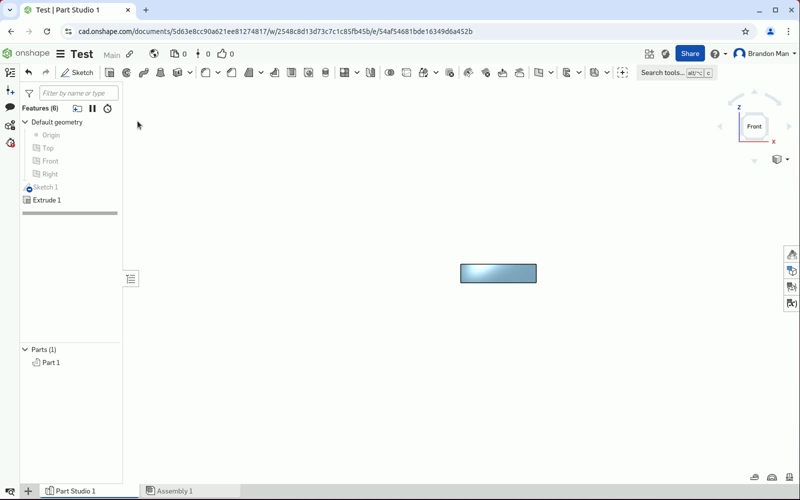
key(shift+h)
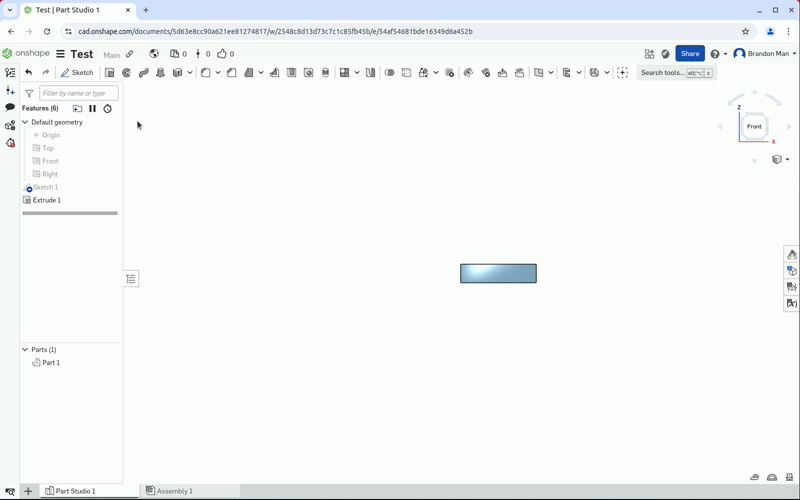
key(shift+h)
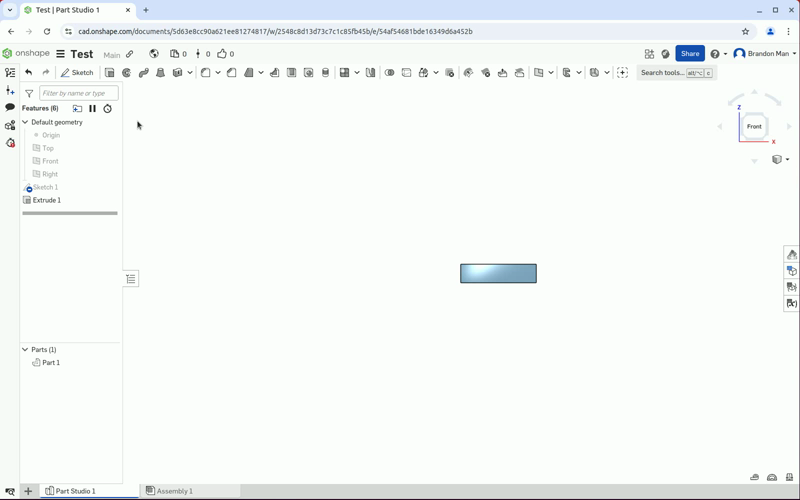
mouse_move(73, 189)
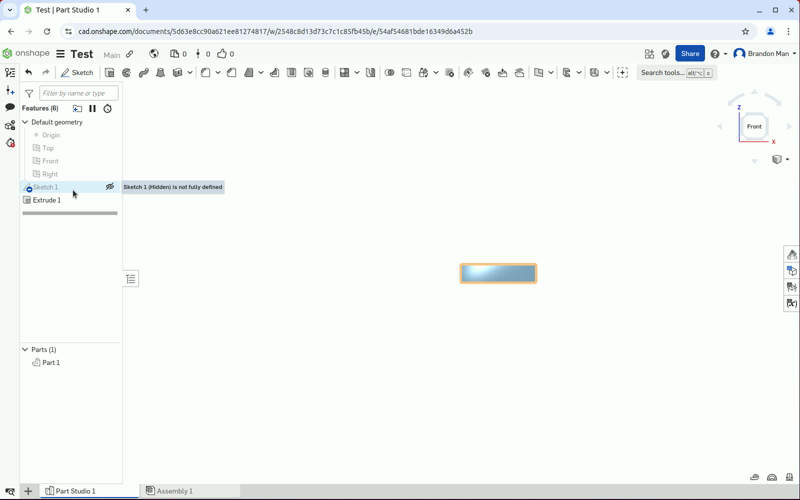
click(73, 189)
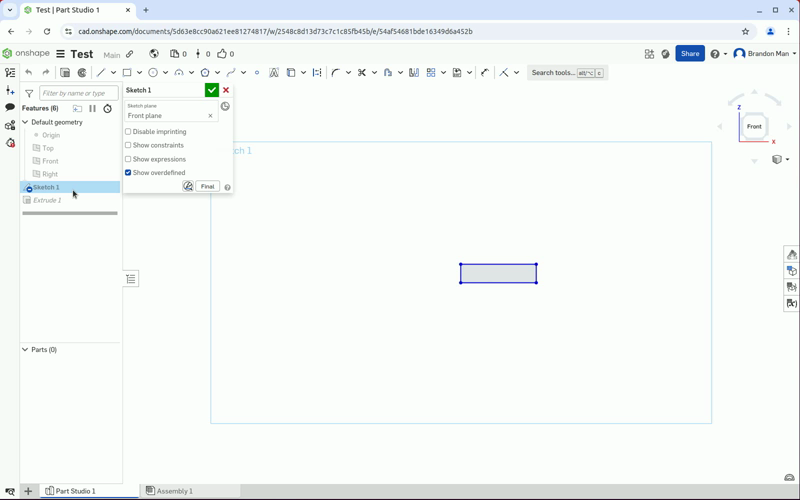
mouse_move(229, 92)
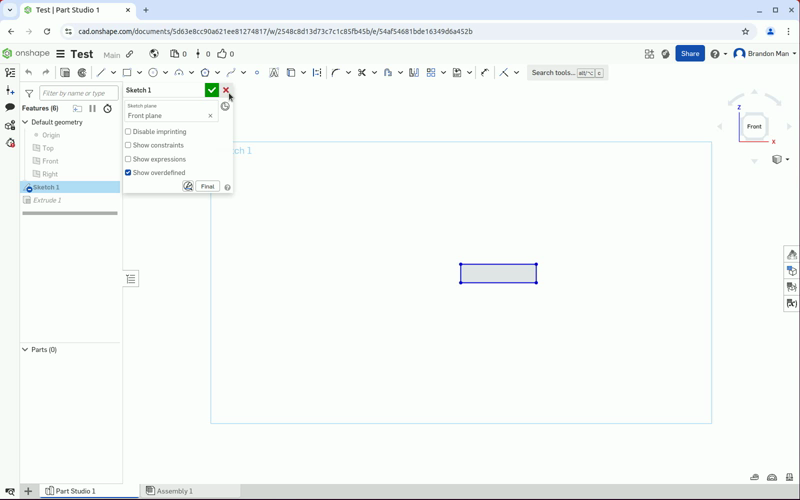
click(229, 92)
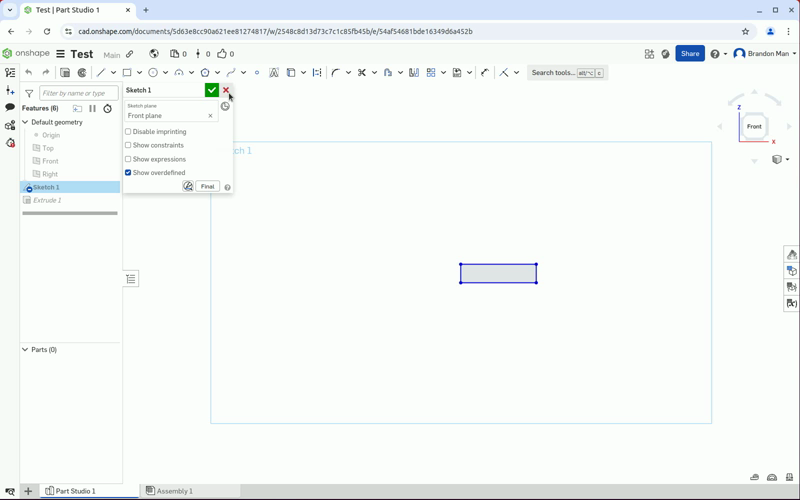
key(shift+s)
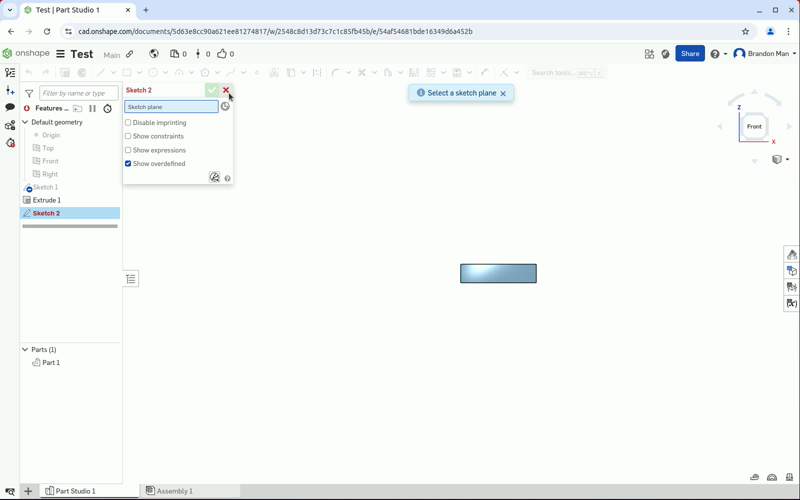
mouse_move(73, 163)
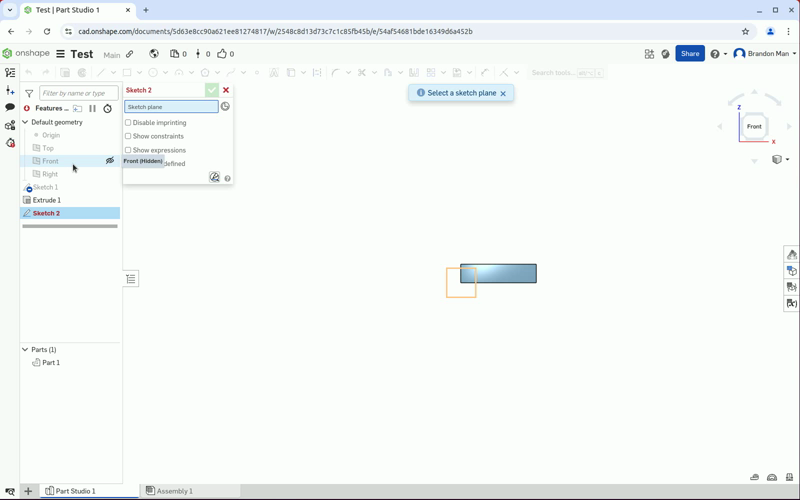
click(73, 163)
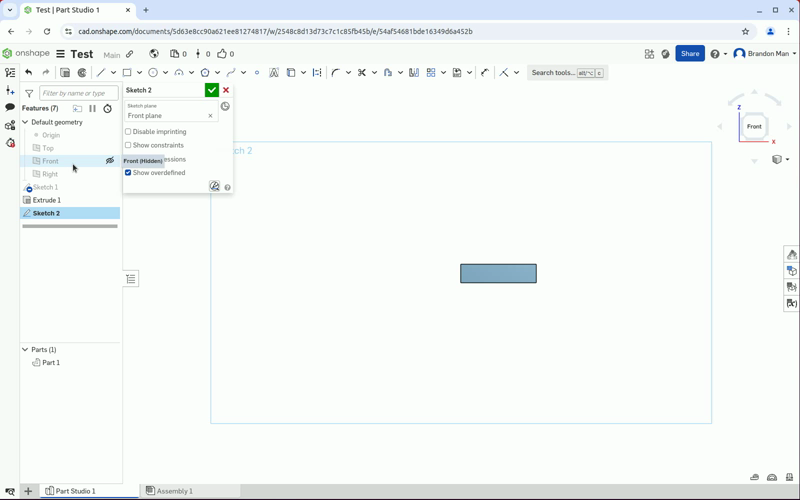
mouse_move(73, 352)
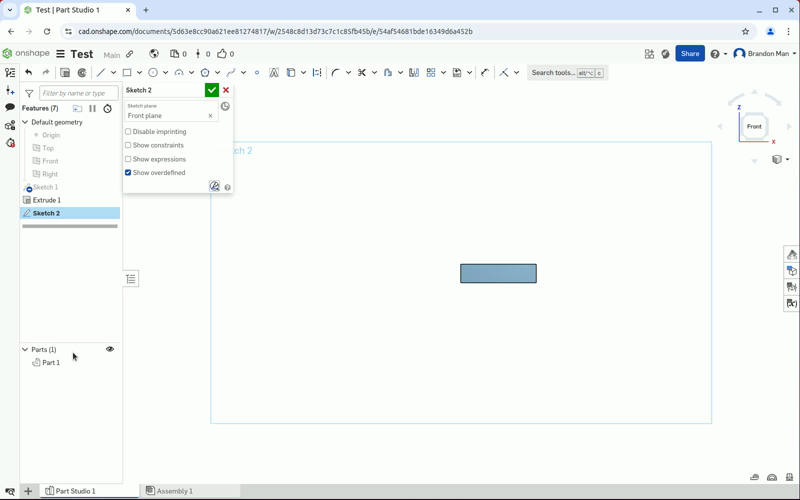
key(y)
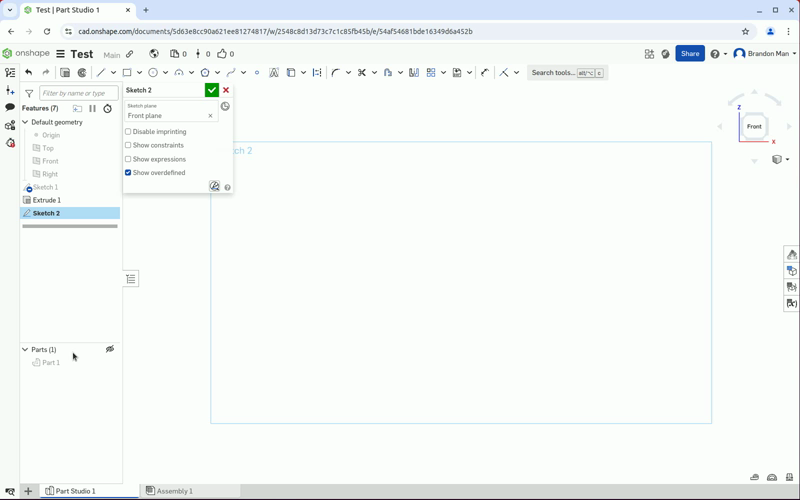
key(l)
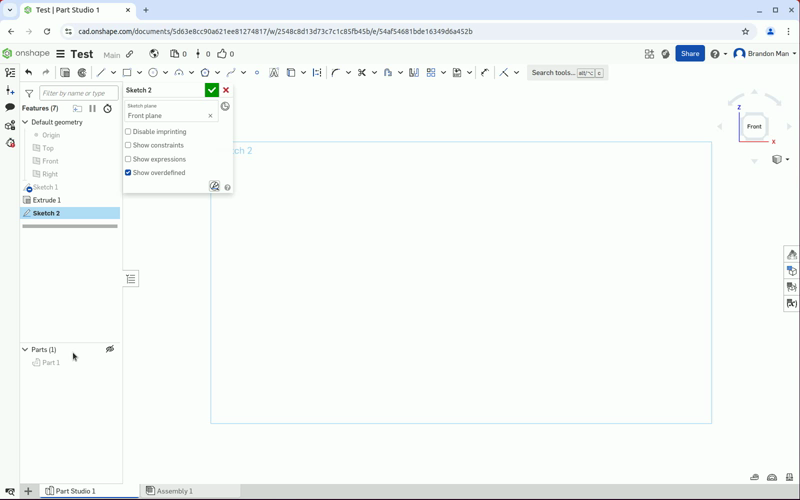
key_down(shift)
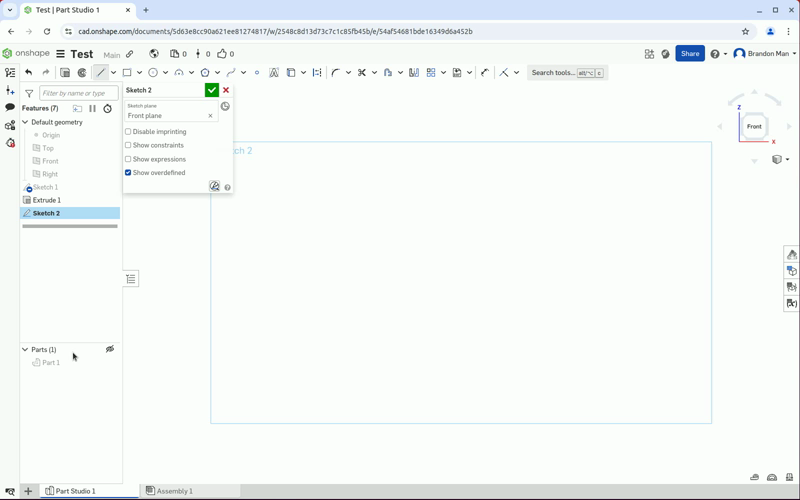
mouse_move(460, 264)
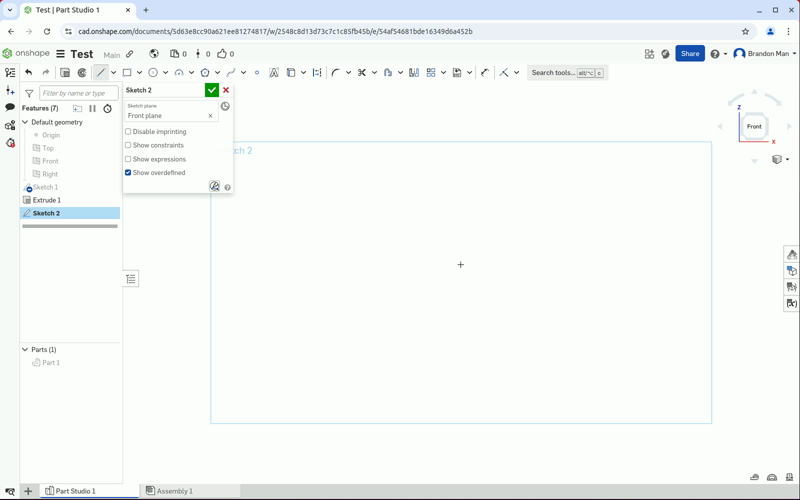
click(460, 264)
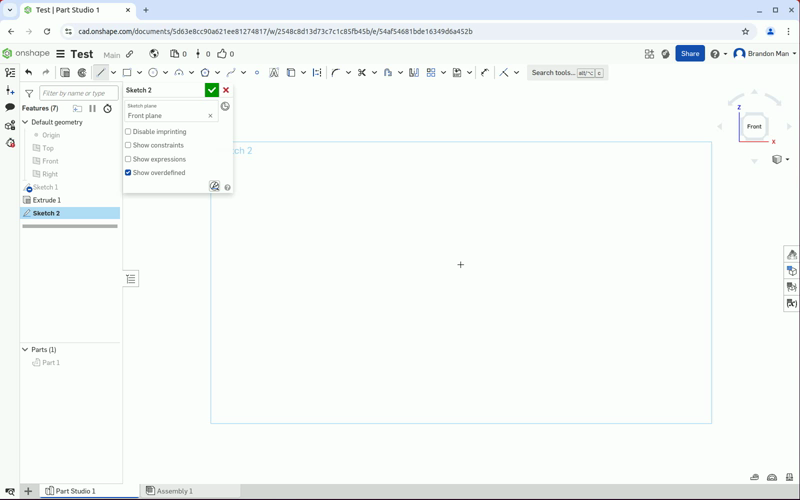
key_up(shift)
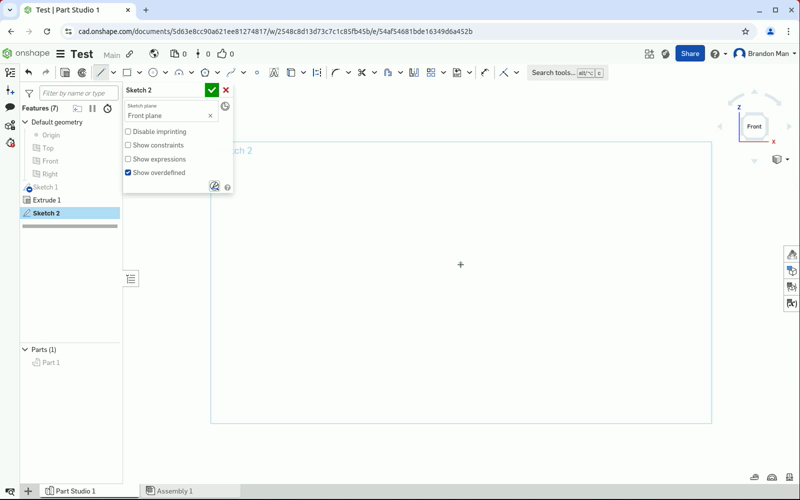
key_down(shift)
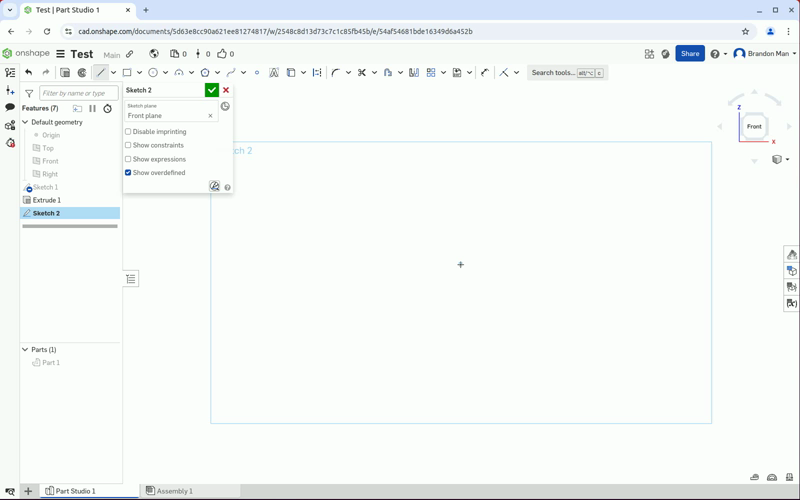
mouse_move(536, 264)
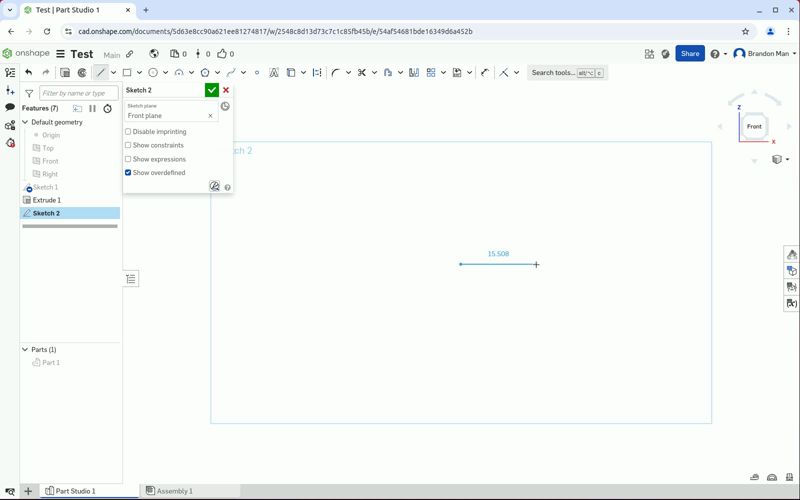
click(536, 264)
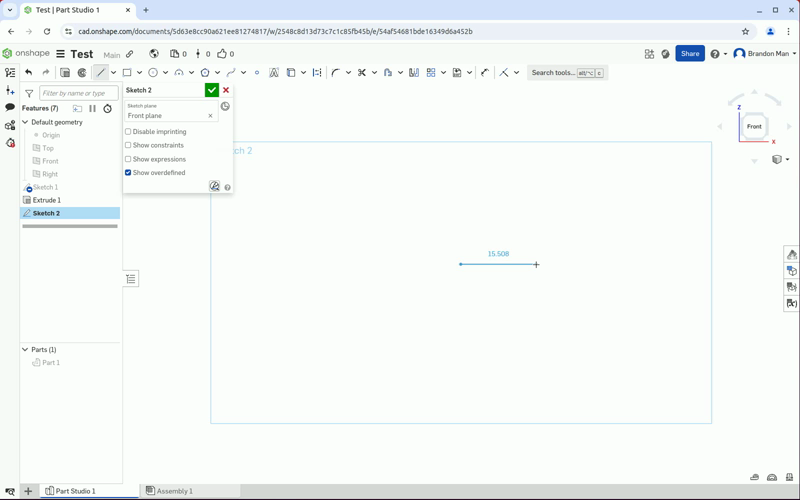
key_up(shift)
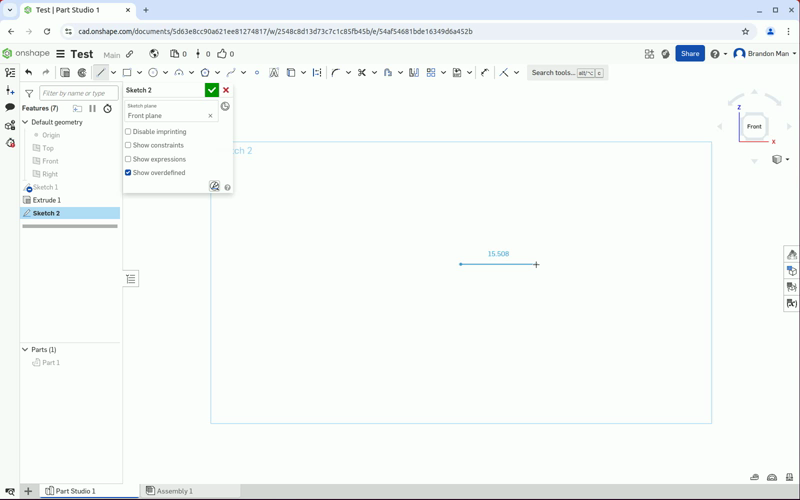
key_down(shift)
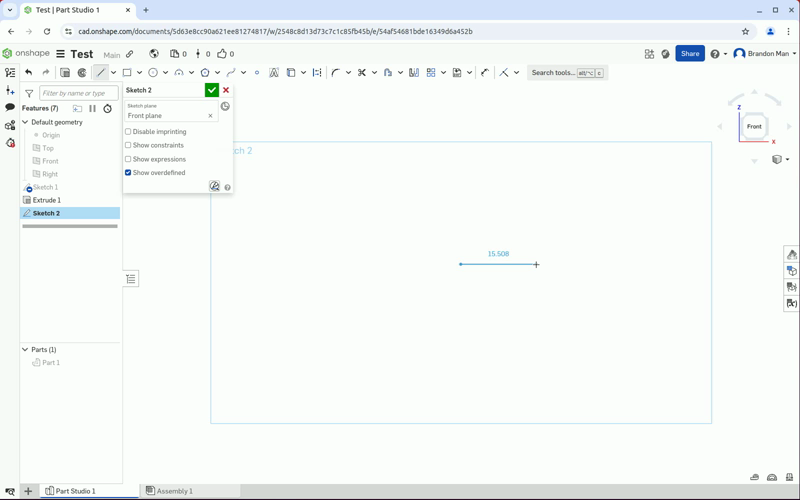
mouse_move(460, 207)
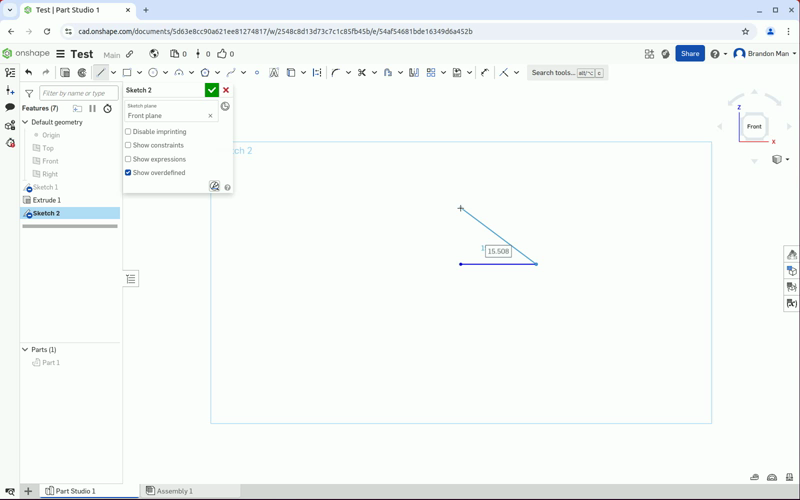
click(460, 207)
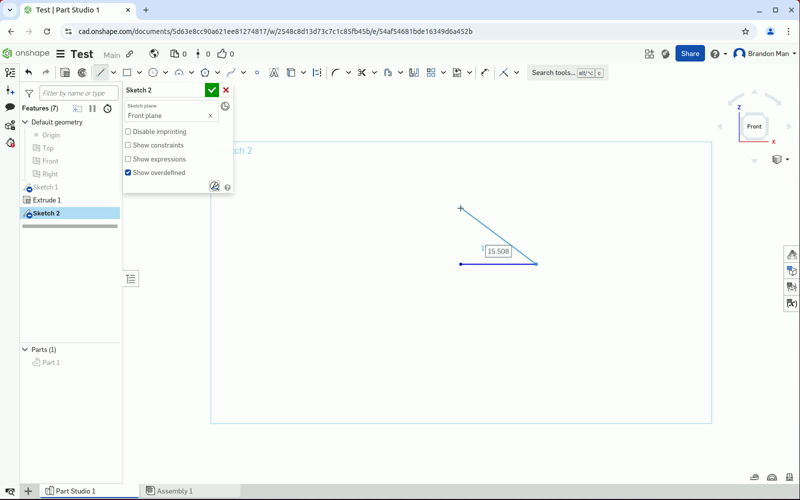
key_up(shift)
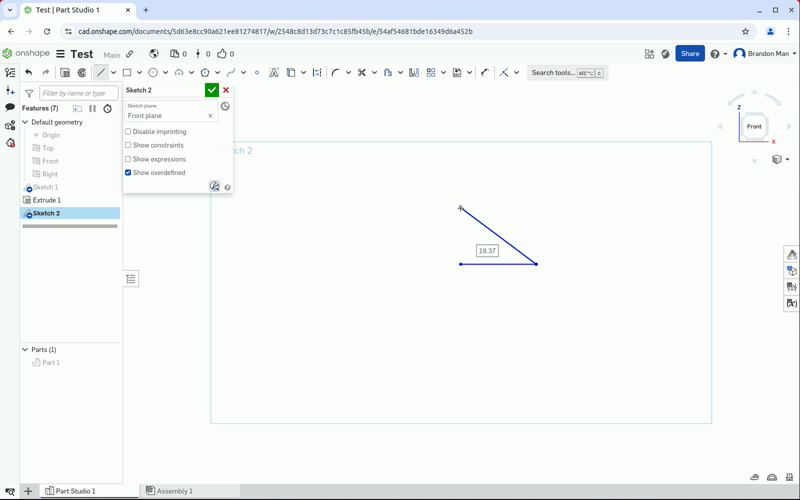
mouse_move(490, 207)
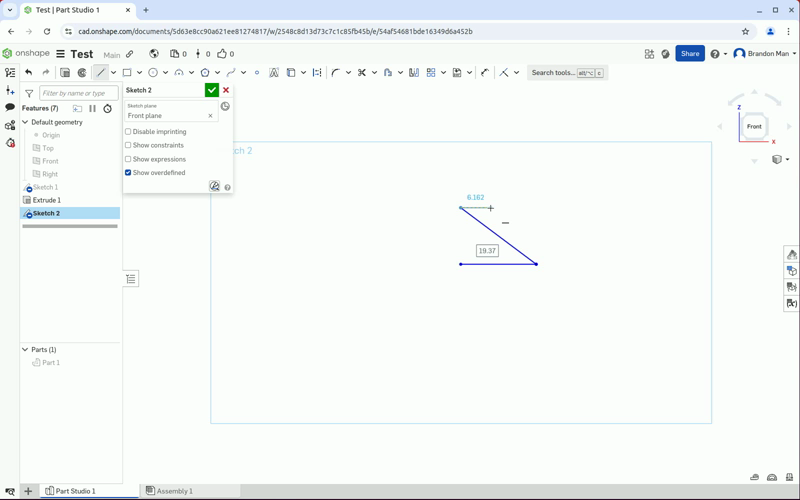
key_down(shift)
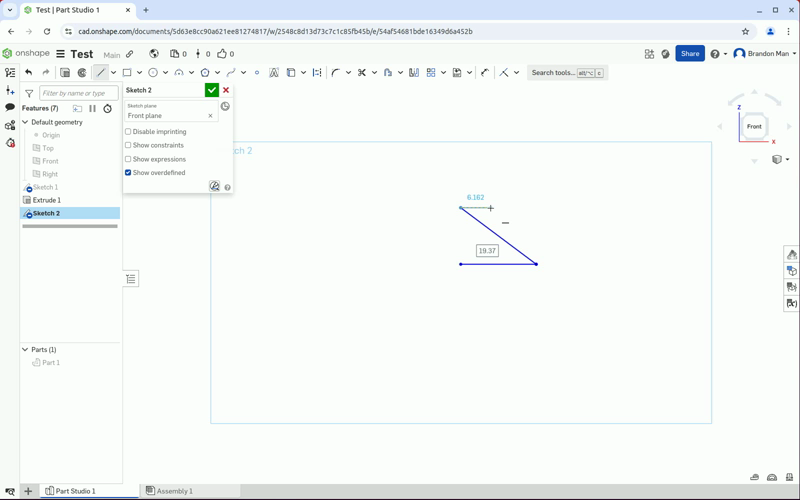
mouse_move(460, 264)
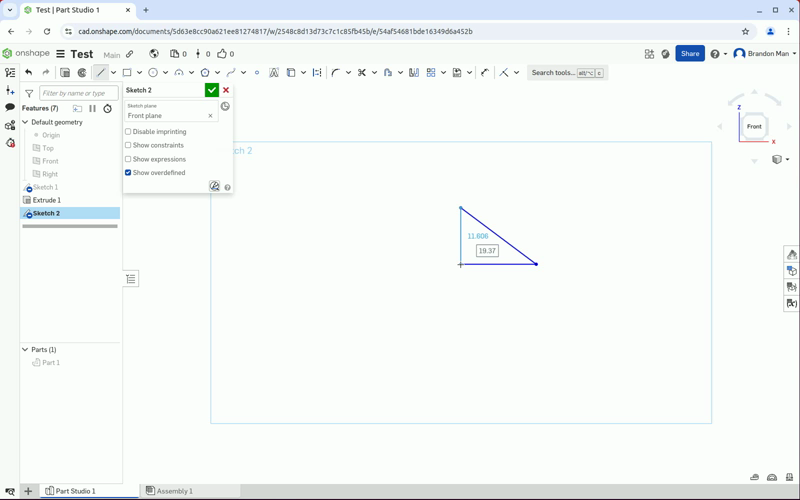
key_up(shift)
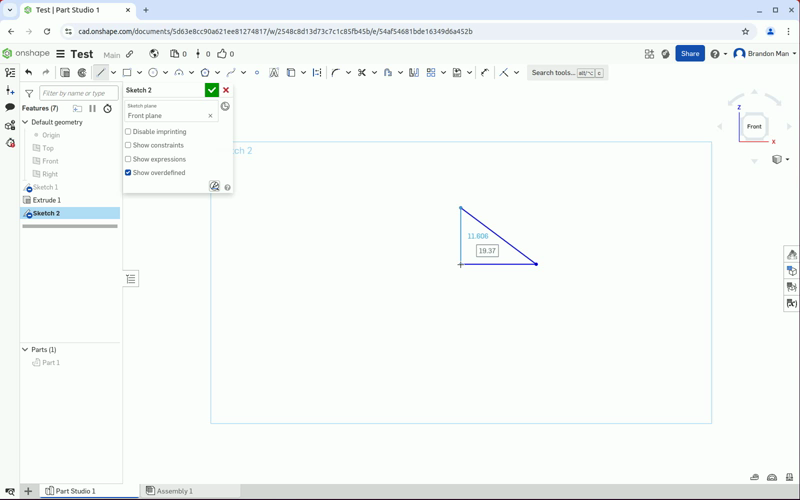
click(460, 264)
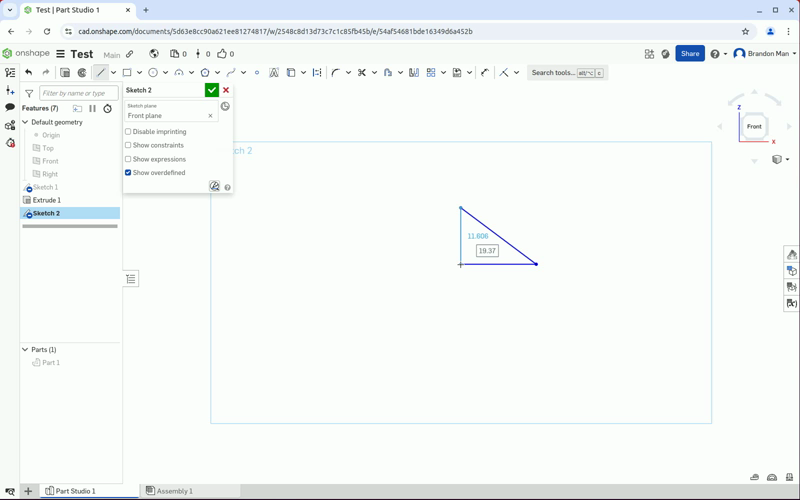
key(esc)
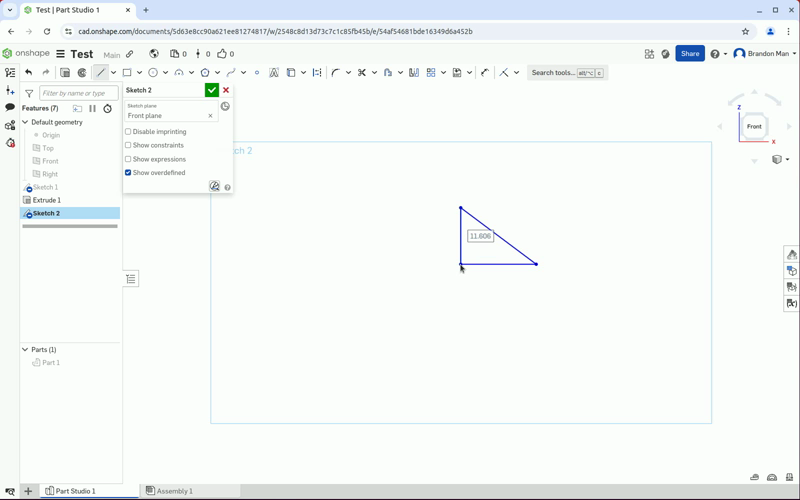
mouse_move(469, 251)
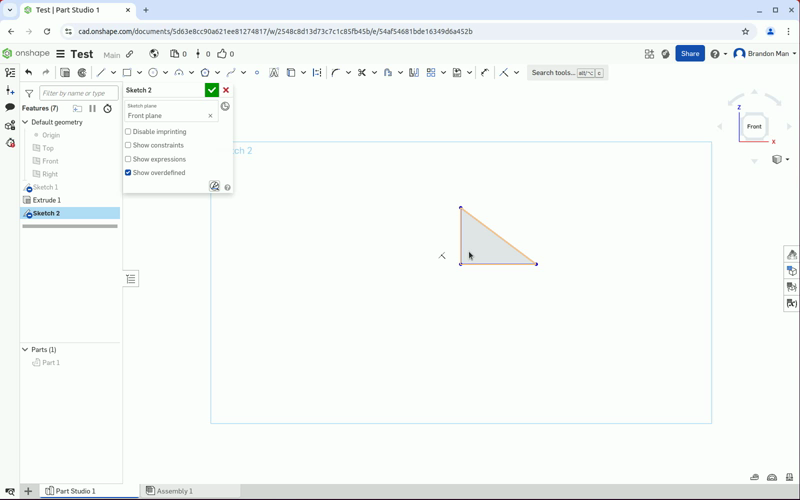
click(469, 251)
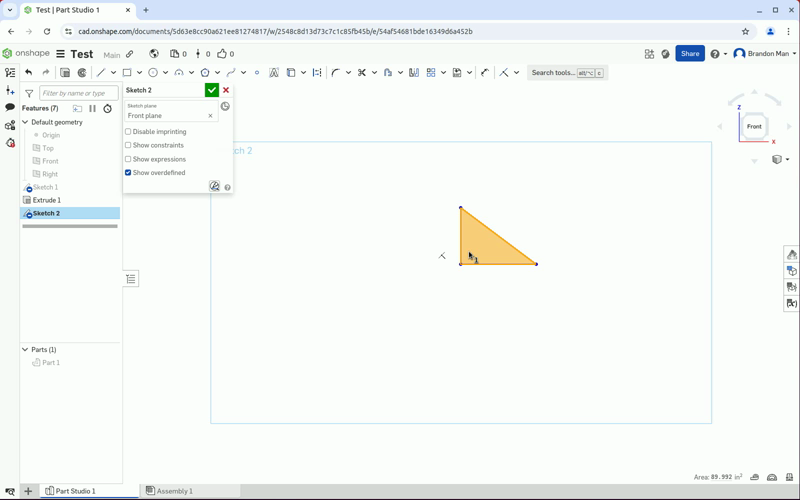
mouse_move(73, 352)
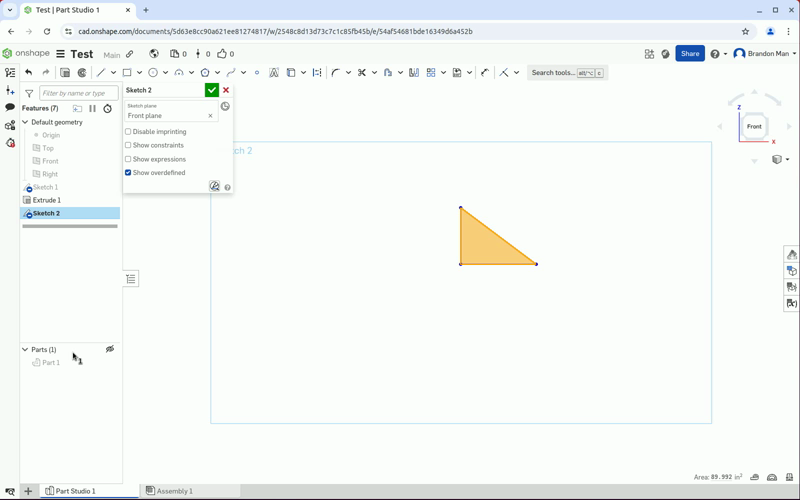
key(shift+y)
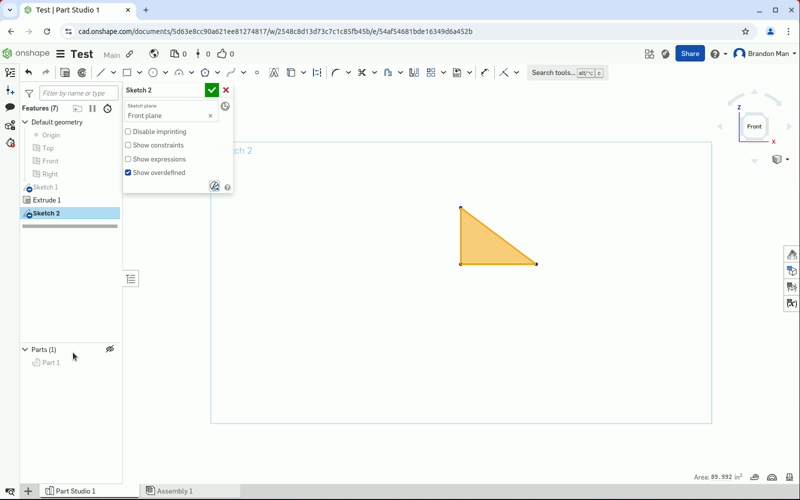
key(shift+e)
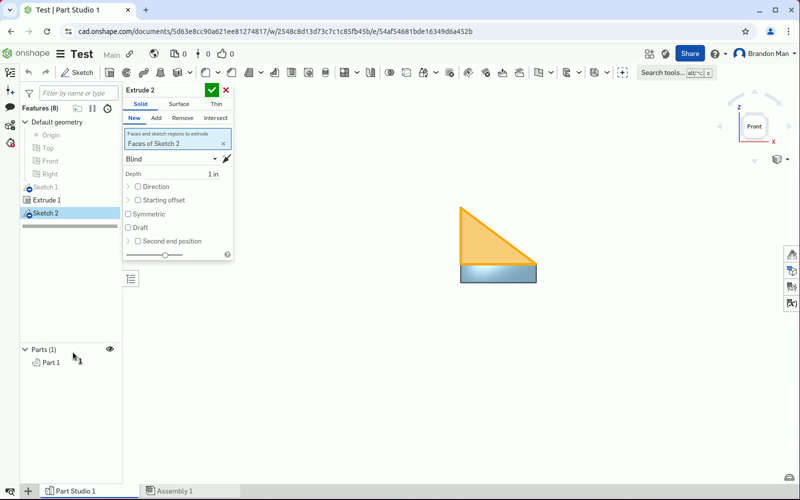
mouse_move(143, 106)
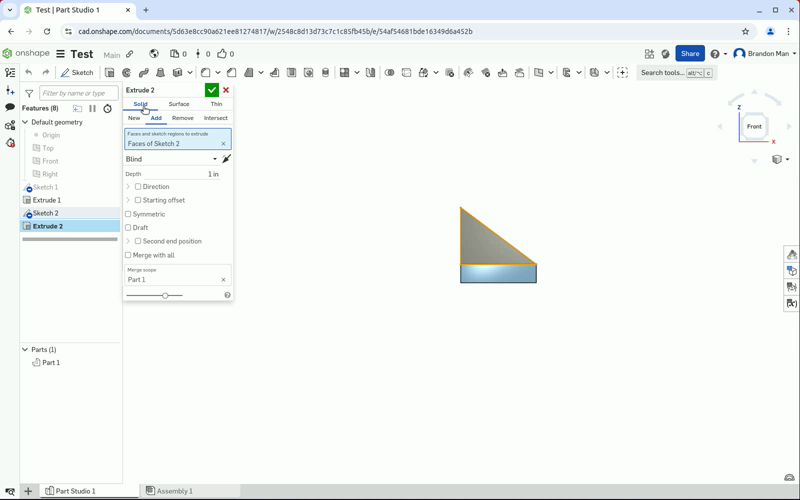
click(143, 106)
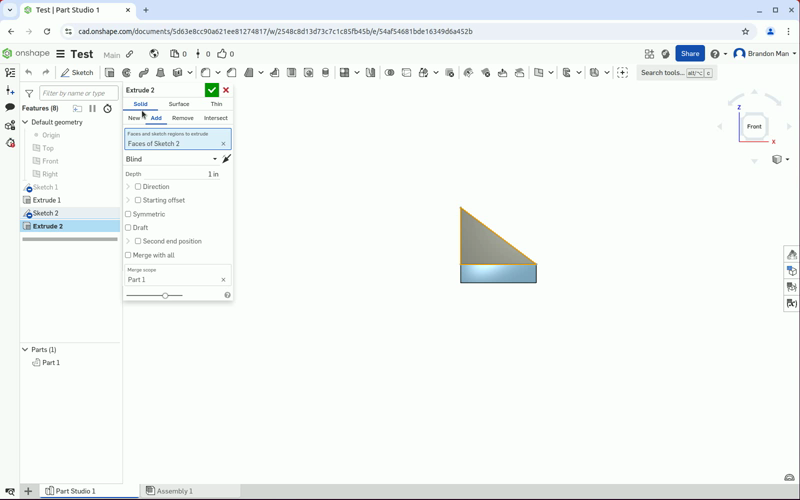
mouse_move(137, 120)
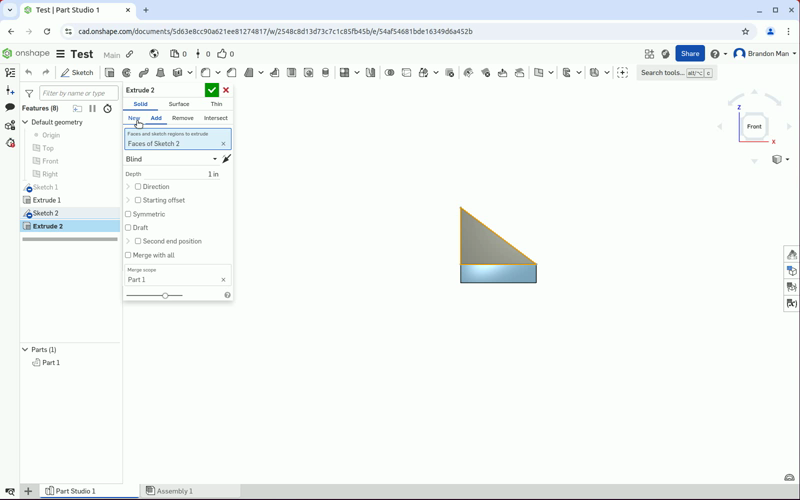
click(137, 120)
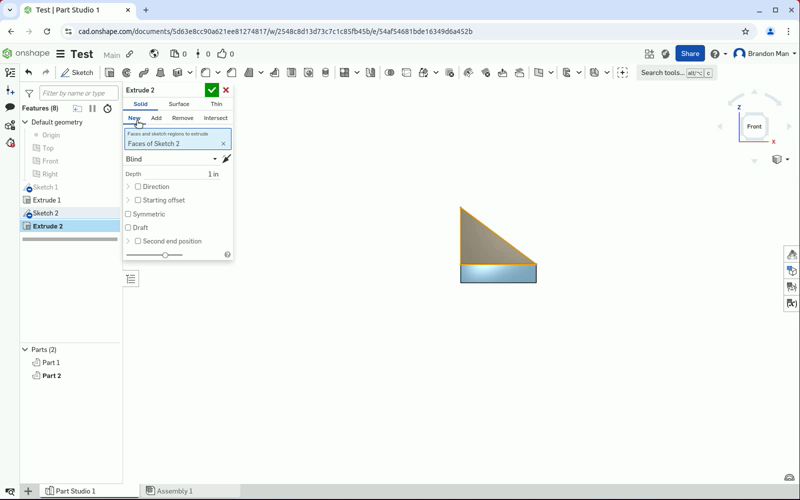
key(tab, 4)
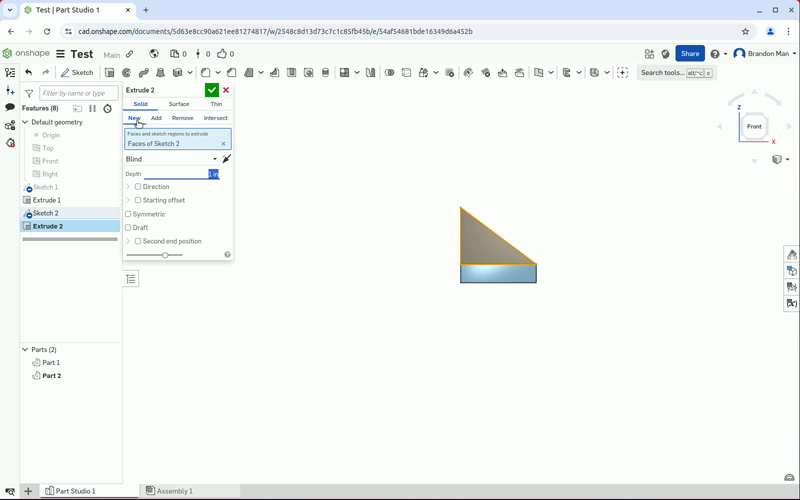
text(7.703)
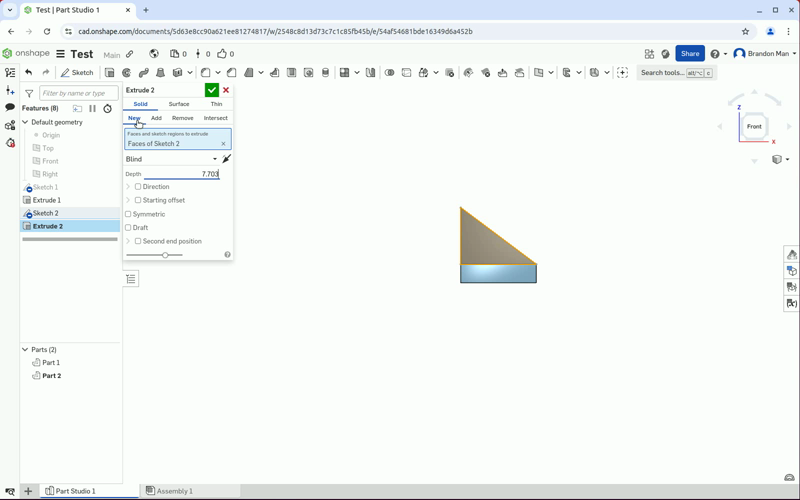
key(enter)
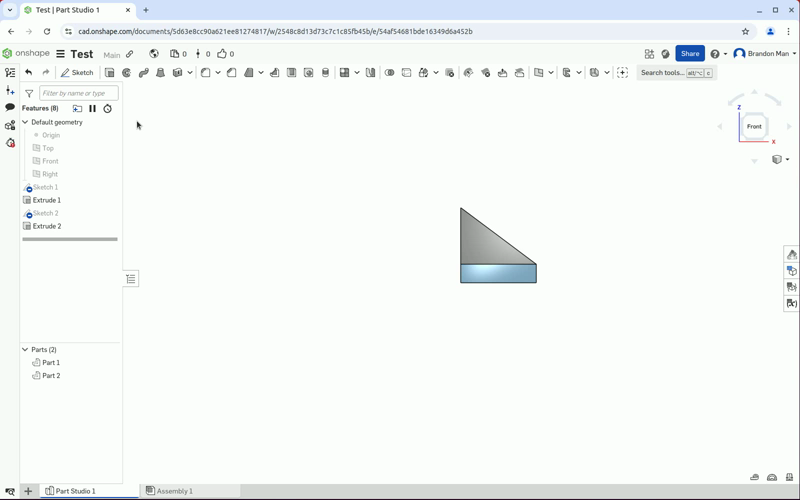
key(shift+h)
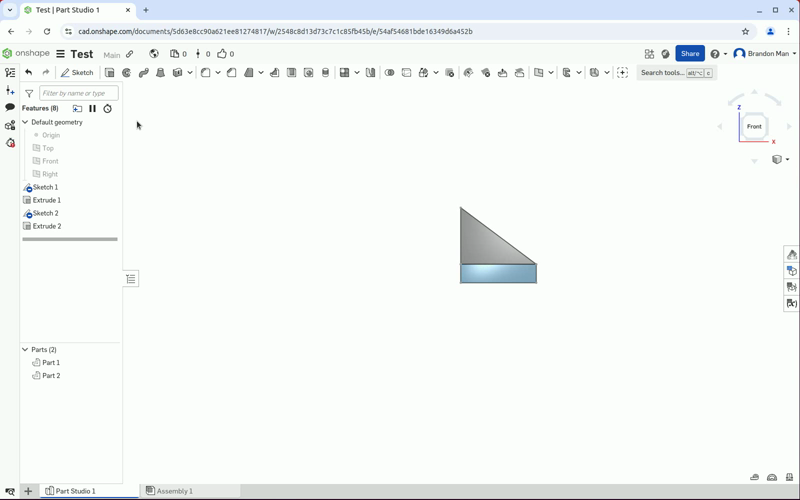
key(shift+h)
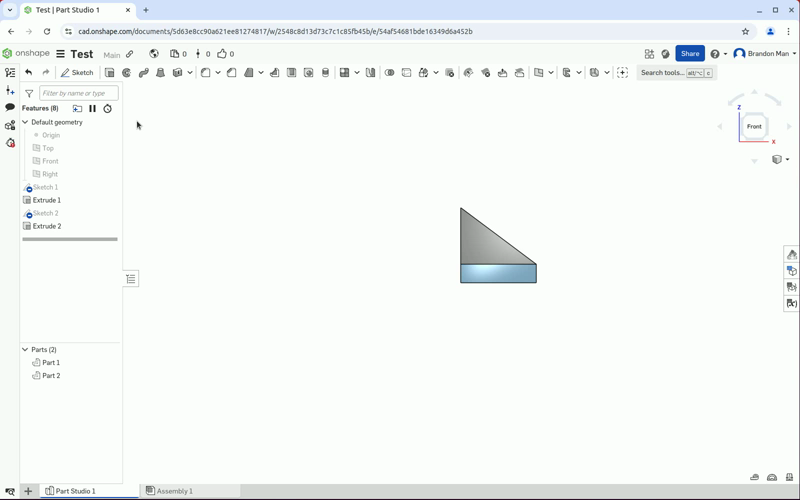
mouse_move(73, 189)
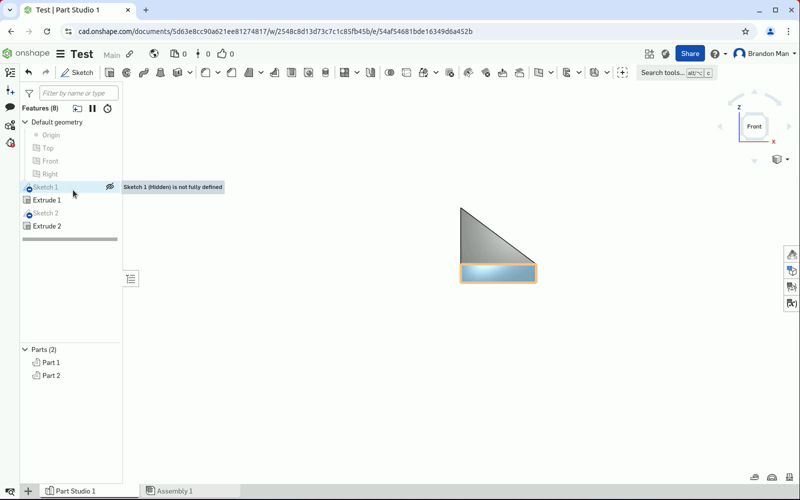
click(73, 189)
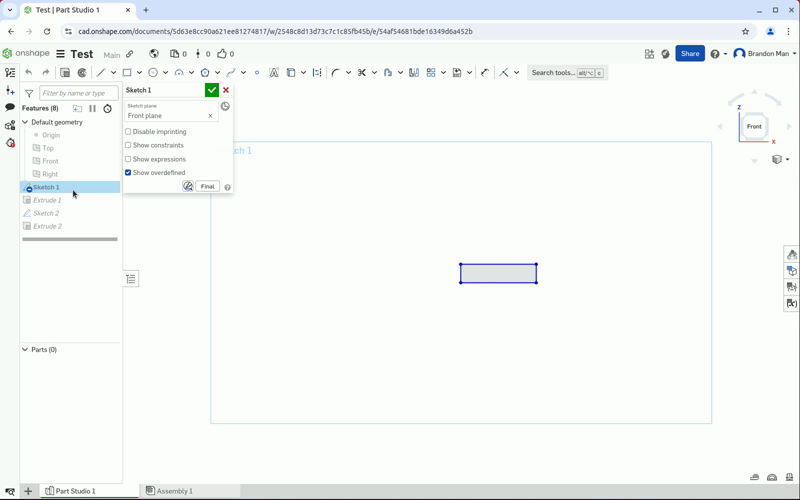
mouse_move(229, 92)
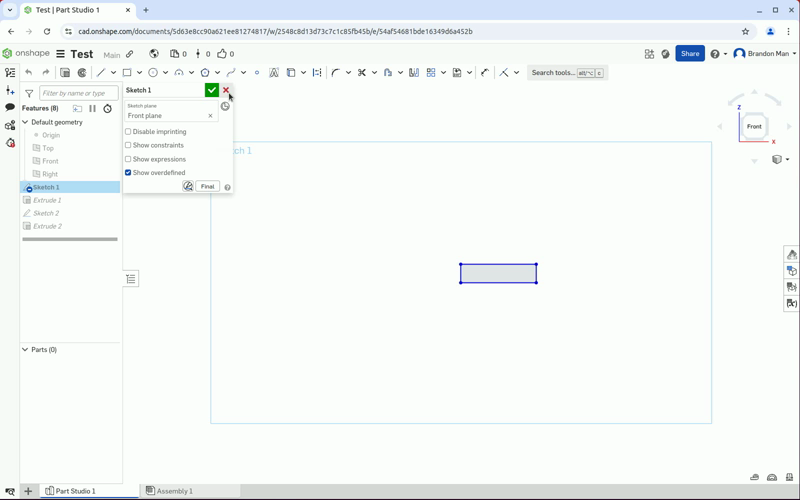
click(229, 92)
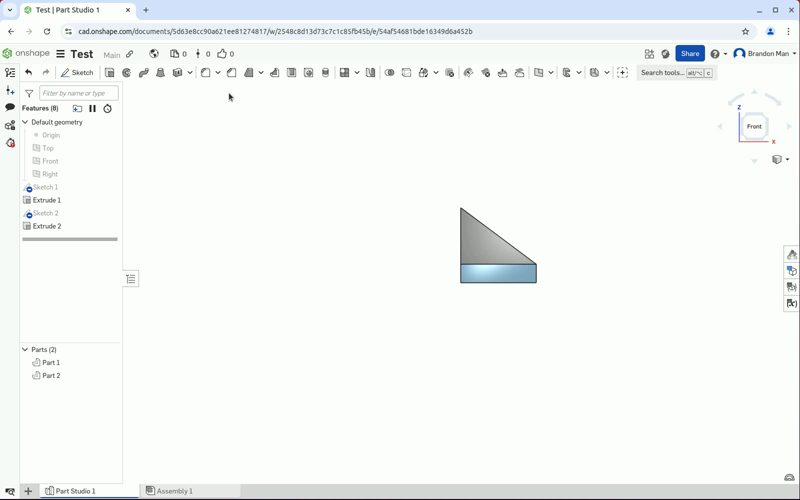
mouse_move(541, 75)
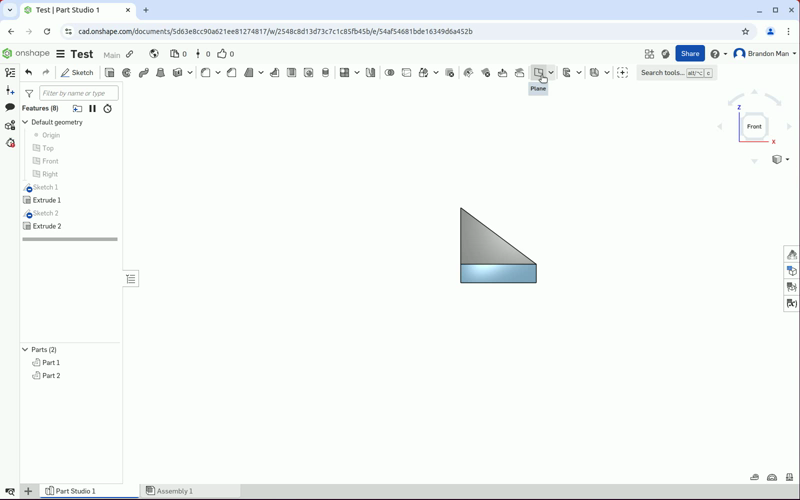
click(541, 75)
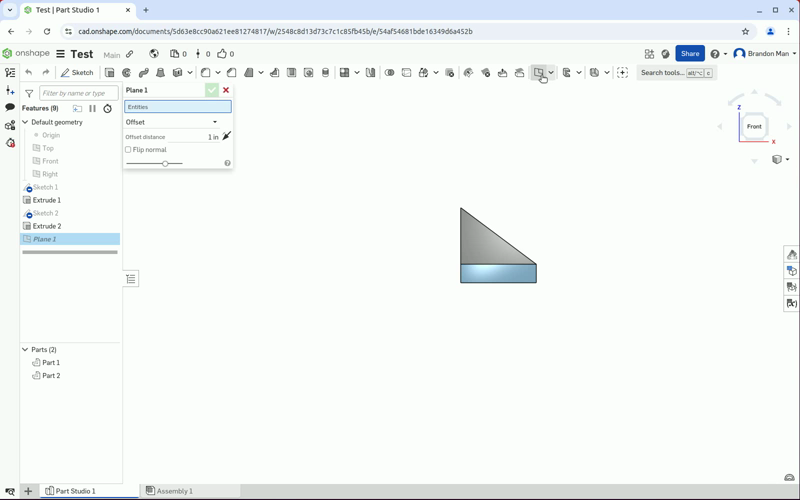
mouse_move(73, 163)
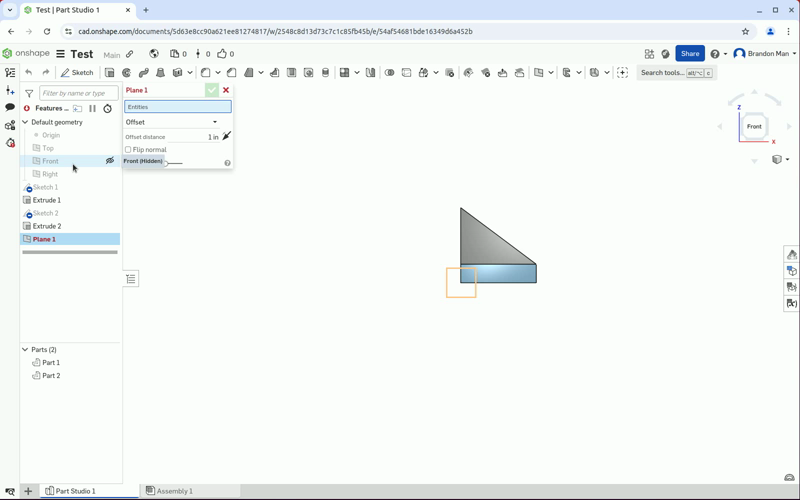
click(73, 163)
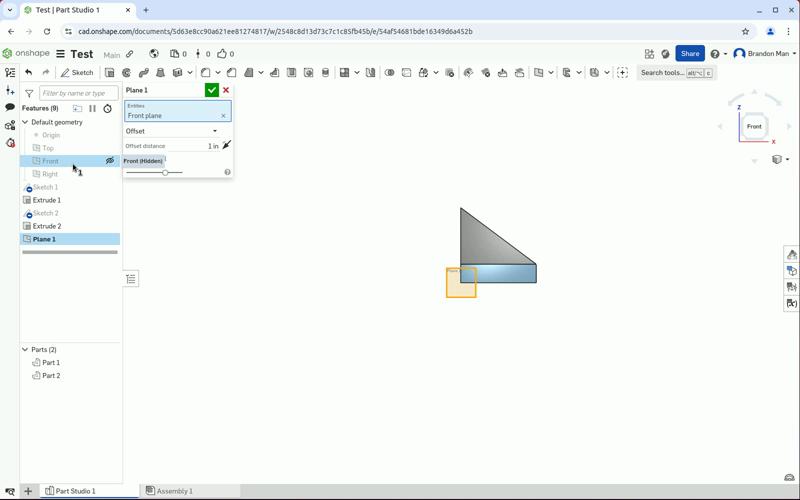
key(tab, 2)
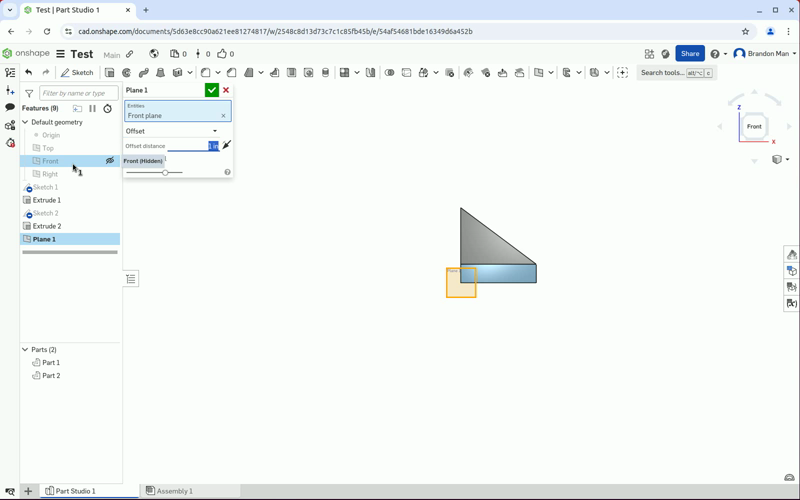
text(7.703)
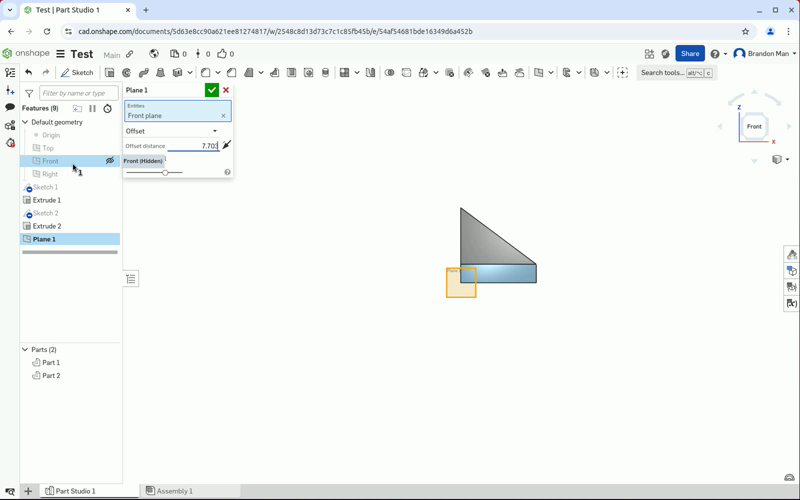
key(enter, 2)
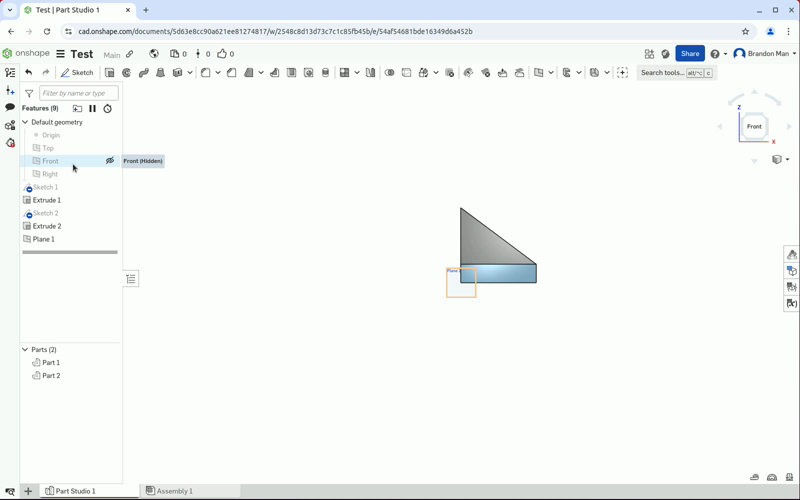
key(shift+s)
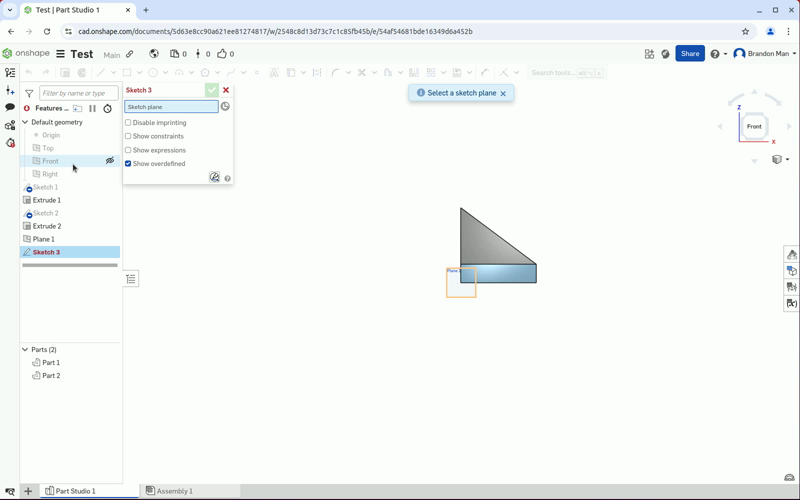
mouse_move(73, 241)
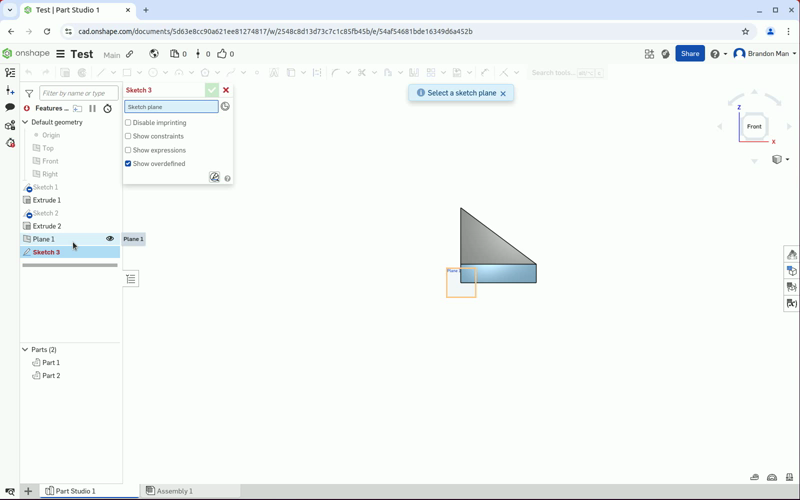
click(73, 241)
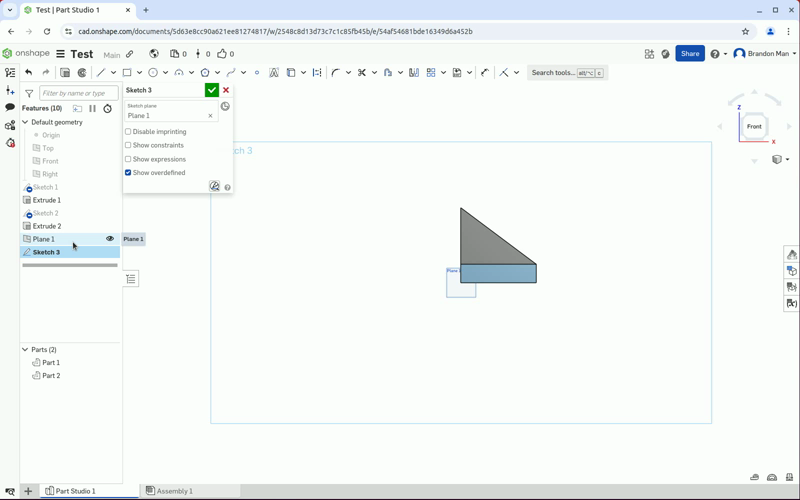
mouse_move(73, 352)
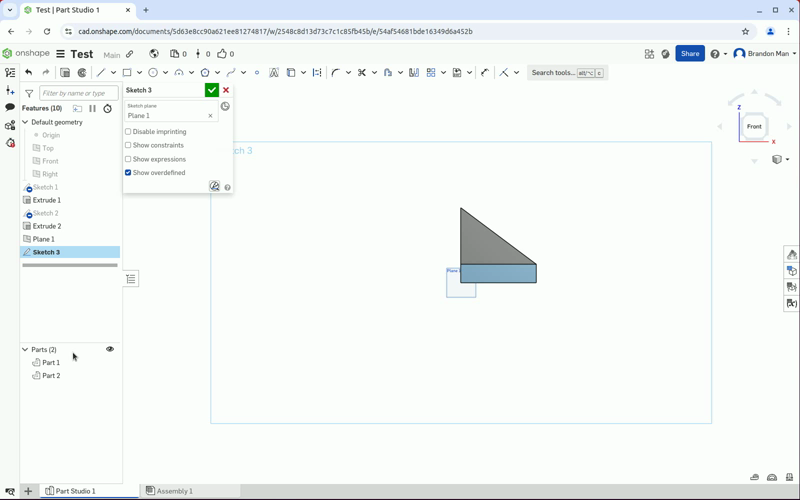
key(y)
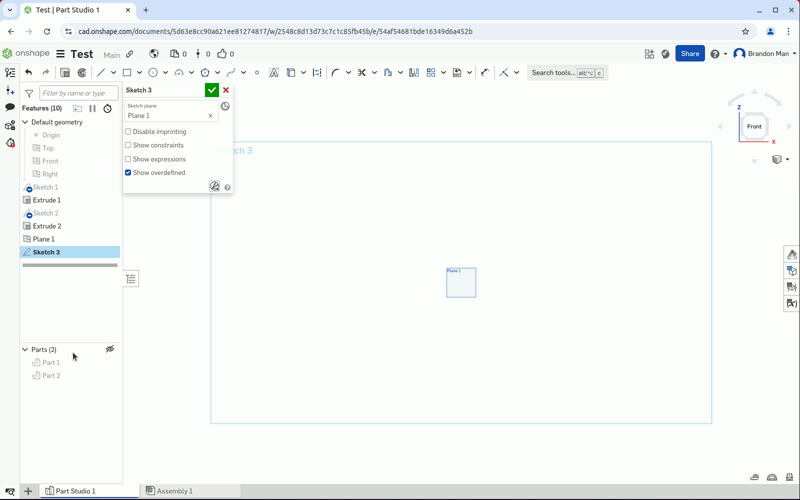
key(l)
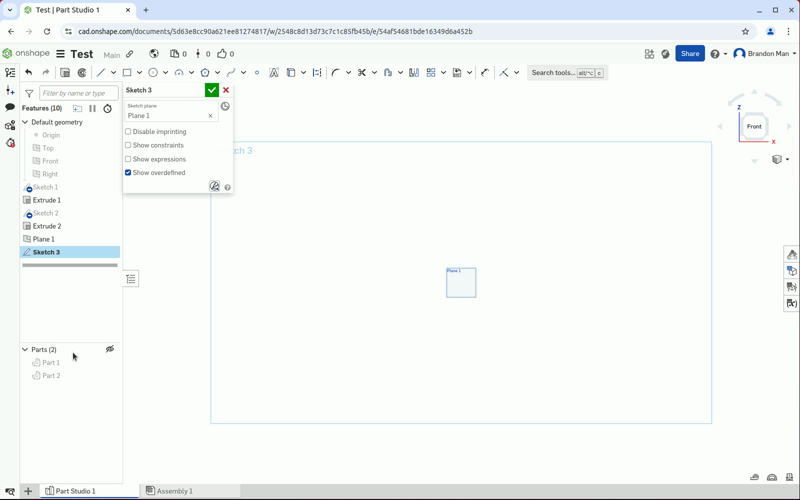
key_down(shift)
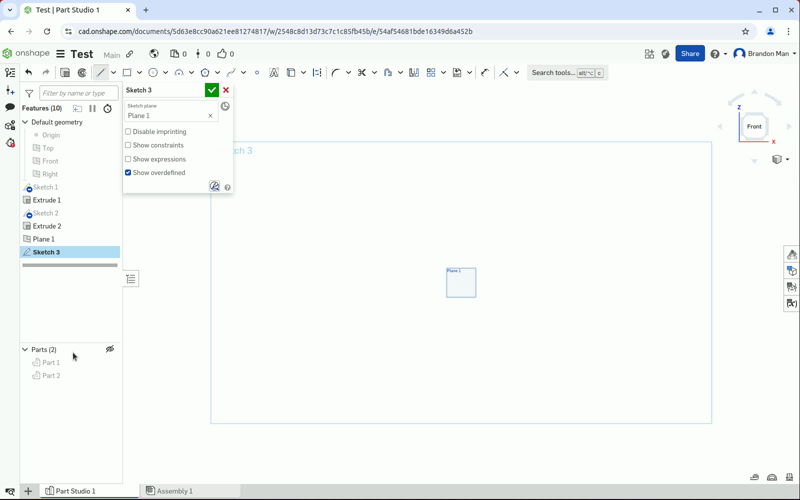
mouse_move(460, 264)
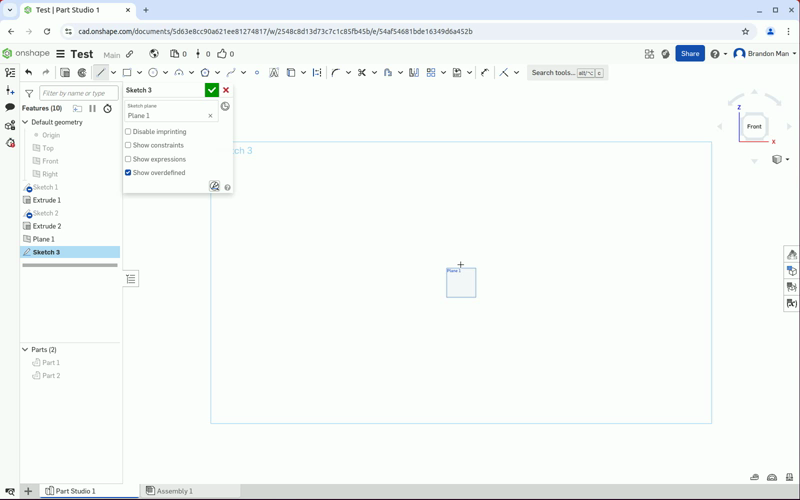
click(460, 264)
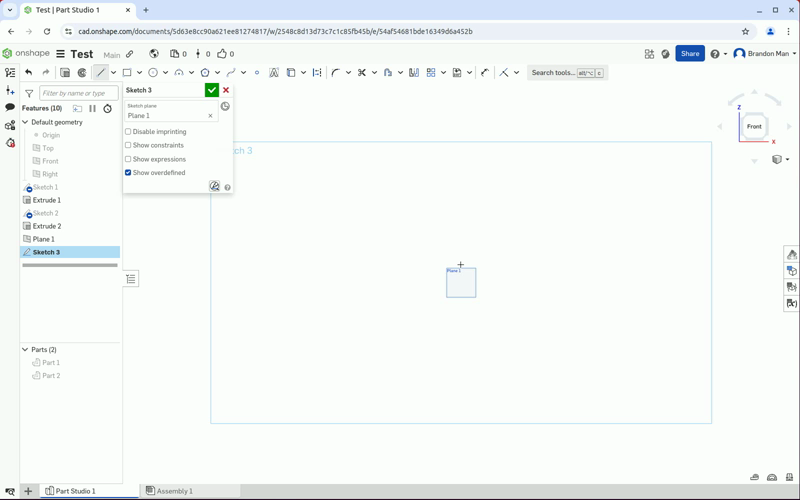
key_up(shift)
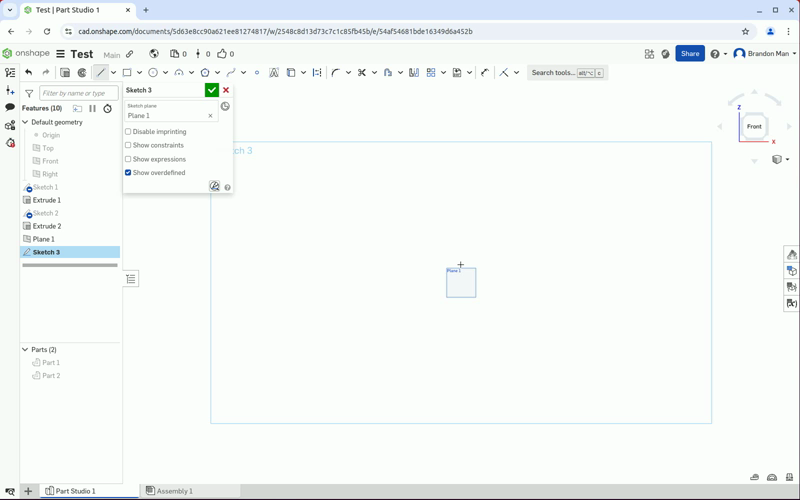
key_down(shift)
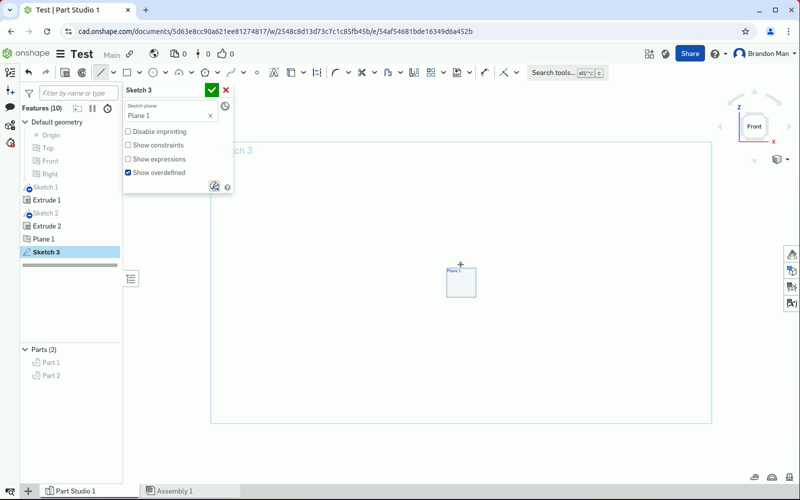
mouse_move(490, 264)
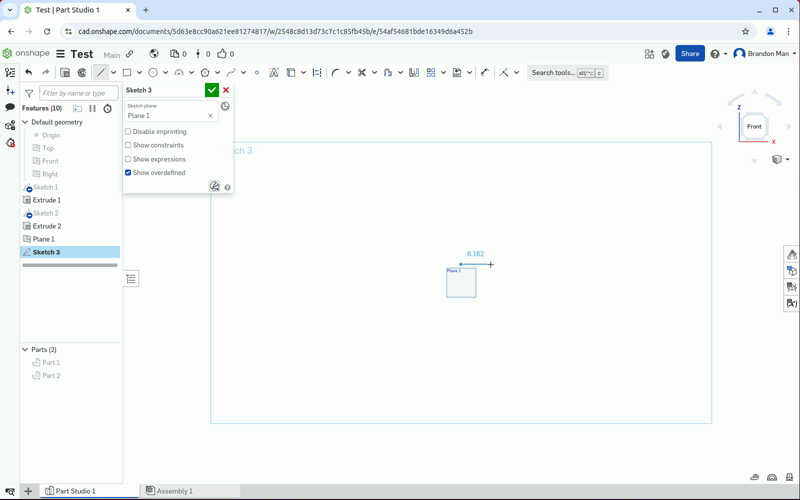
mouse_move(511, 264)
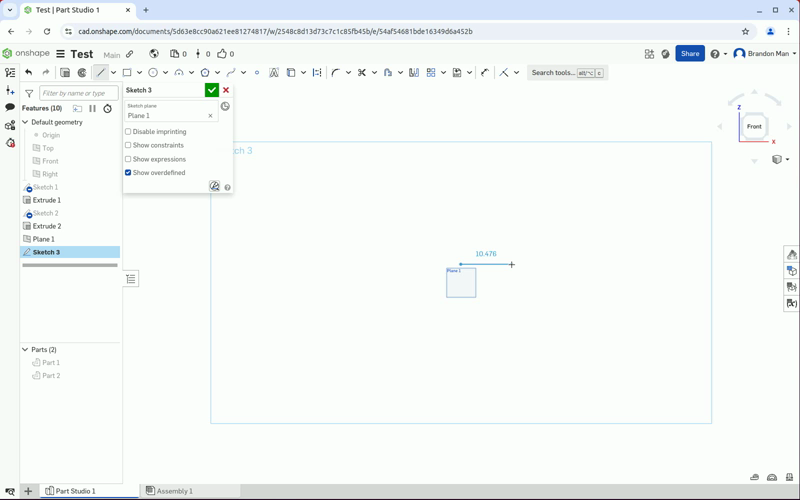
click(511, 264)
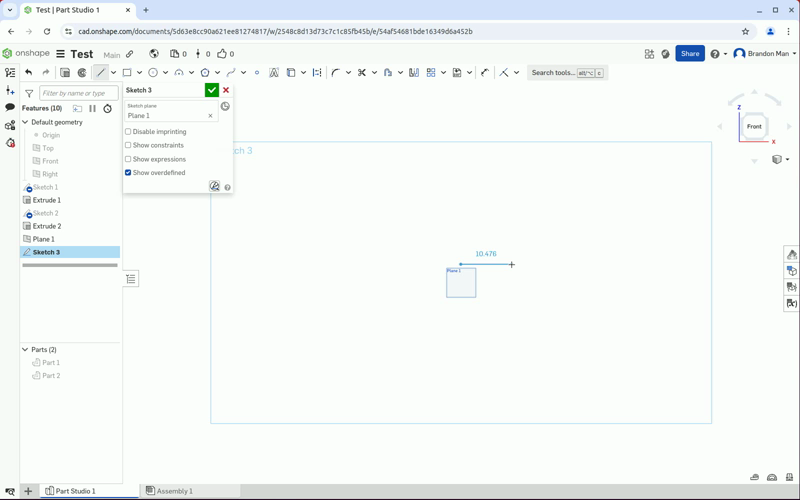
key_up(shift)
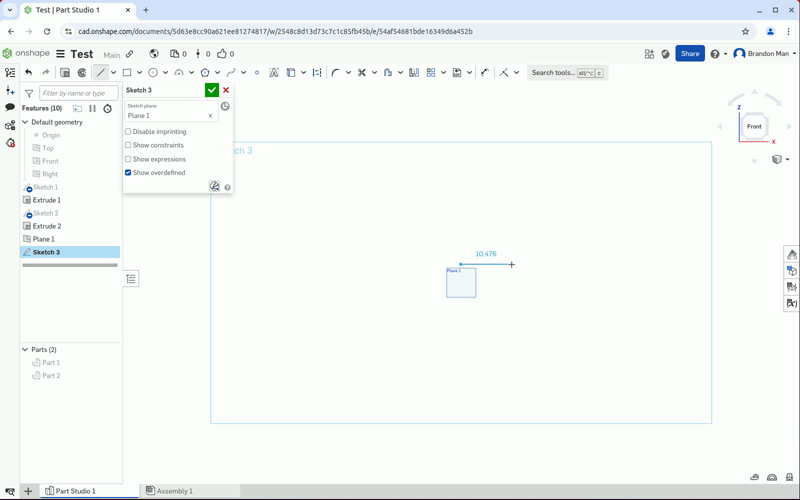
key_down(shift)
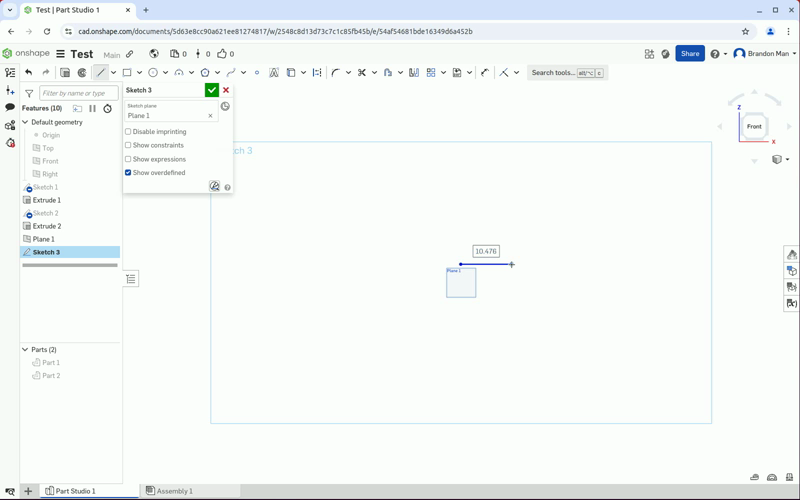
mouse_move(541, 264)
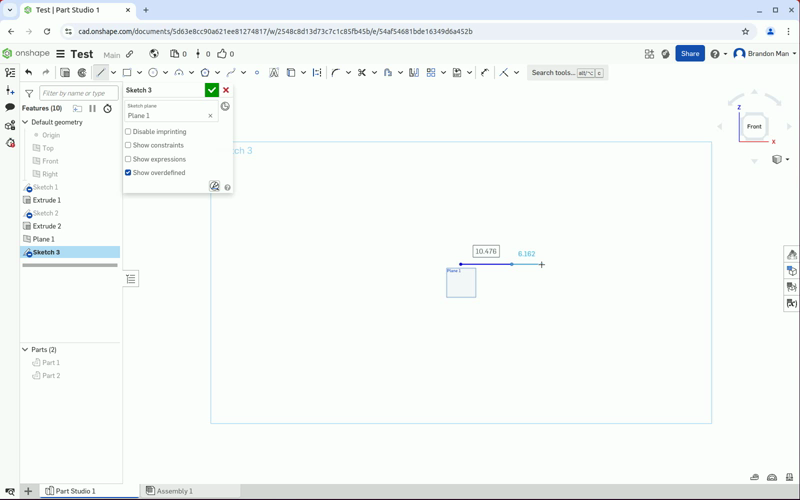
mouse_move(511, 244)
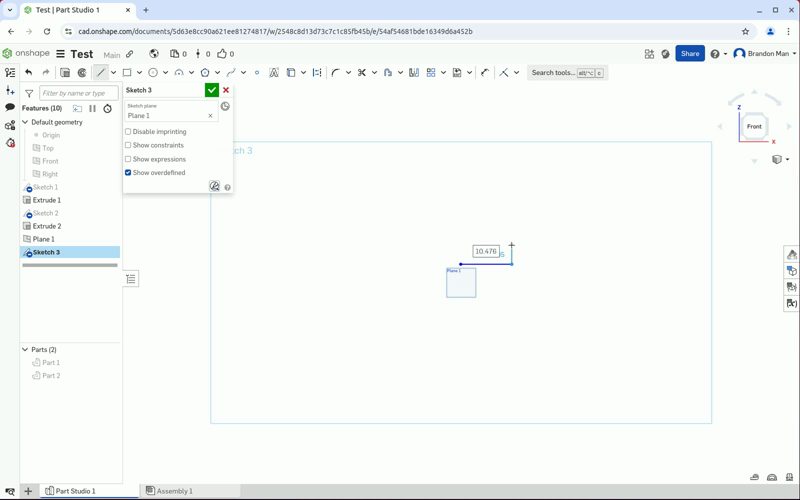
click(511, 244)
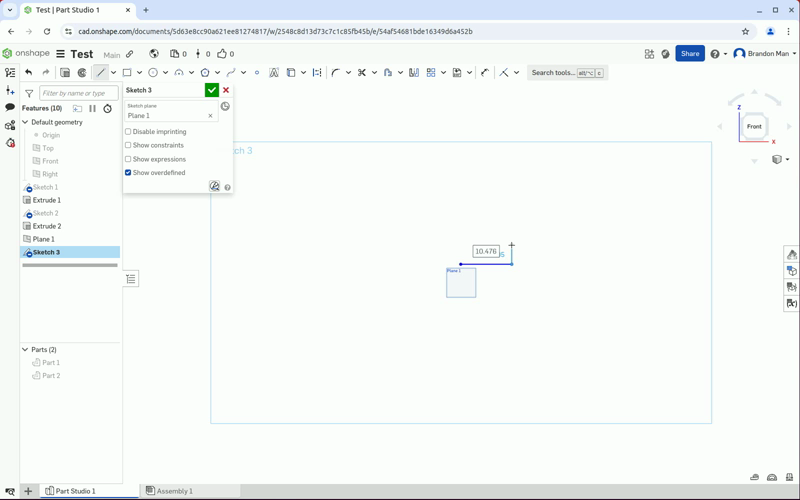
key_up(shift)
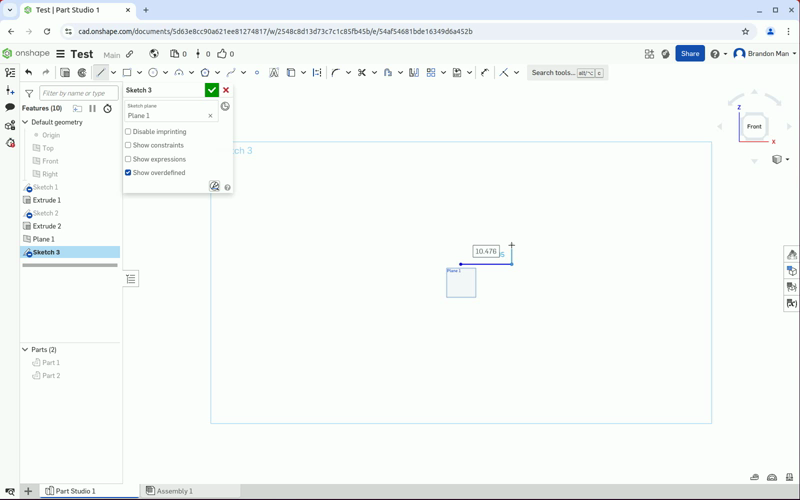
key_down(shift)
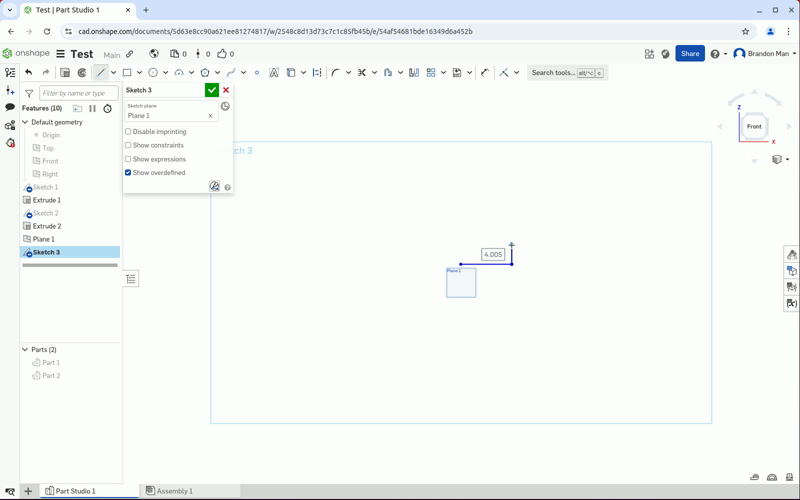
mouse_move(541, 244)
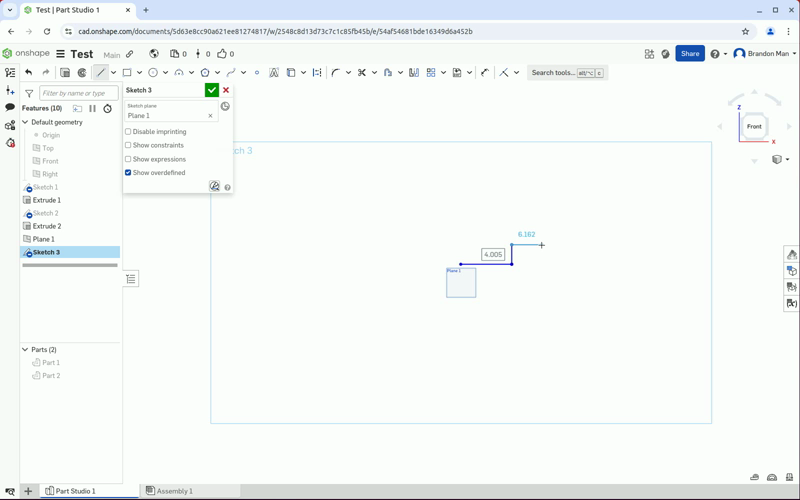
mouse_move(483, 223)
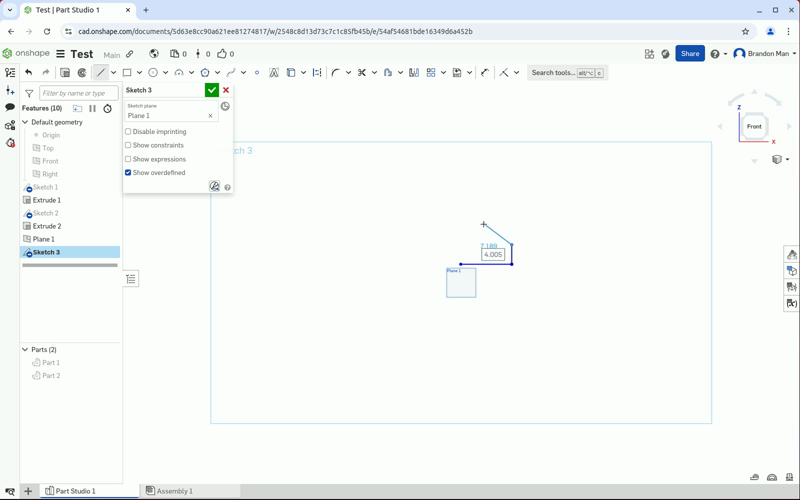
click(483, 223)
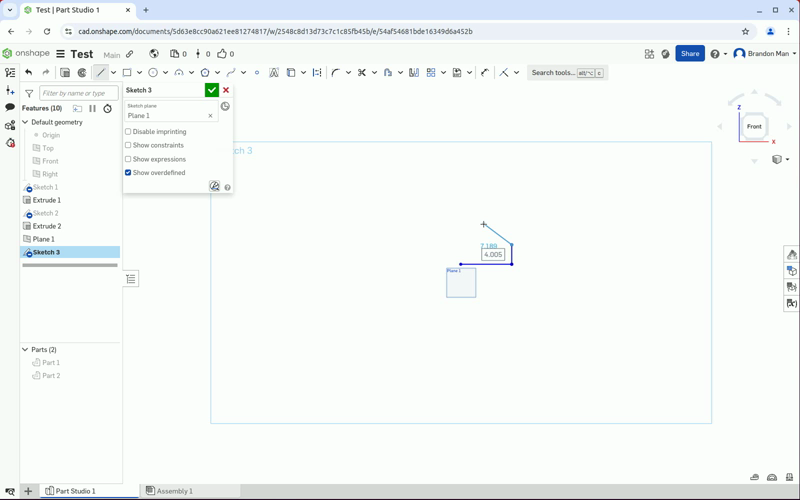
key_up(shift)
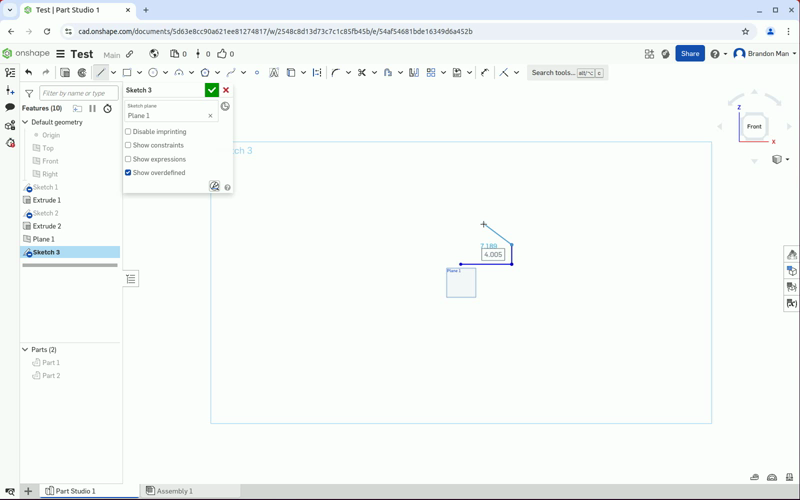
key_down(shift)
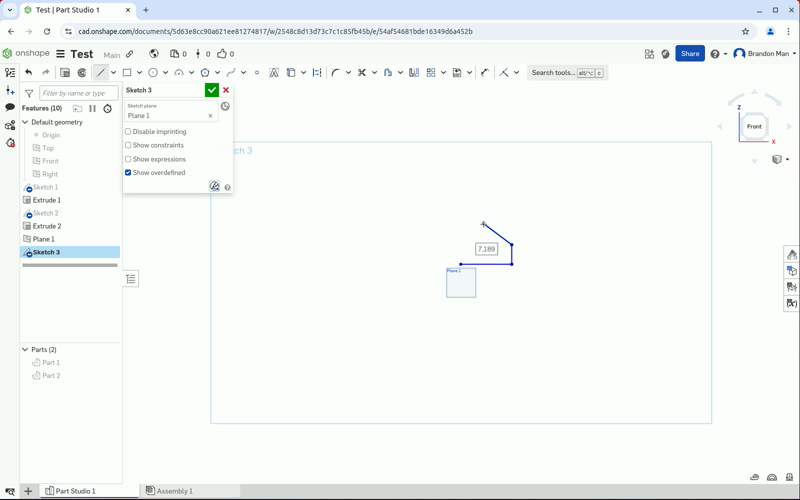
mouse_move(513, 223)
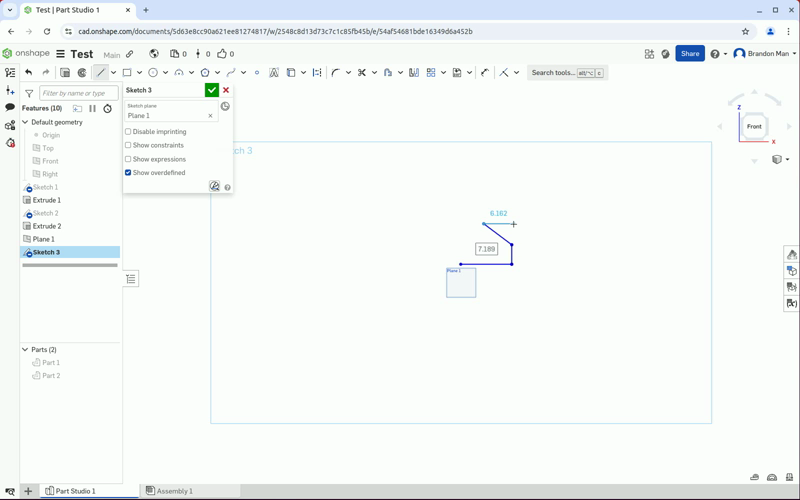
mouse_move(460, 223)
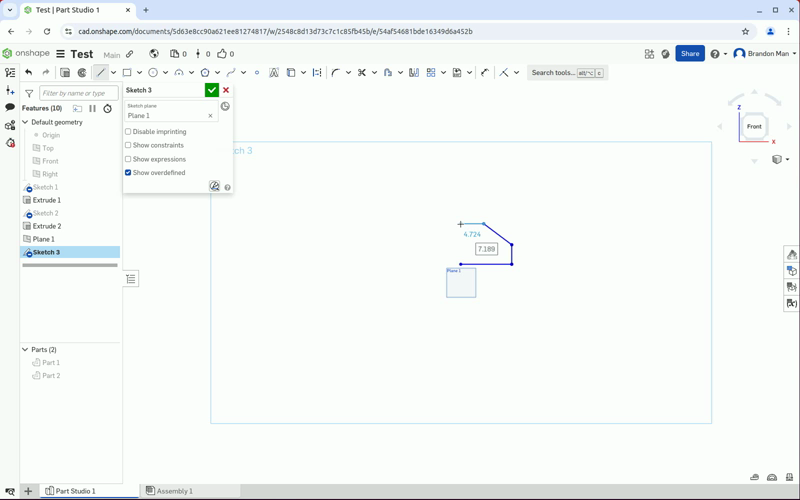
click(460, 223)
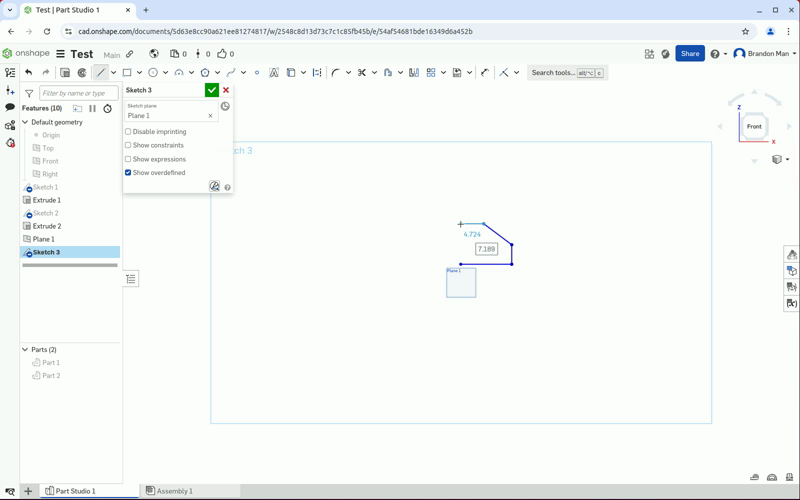
key_up(shift)
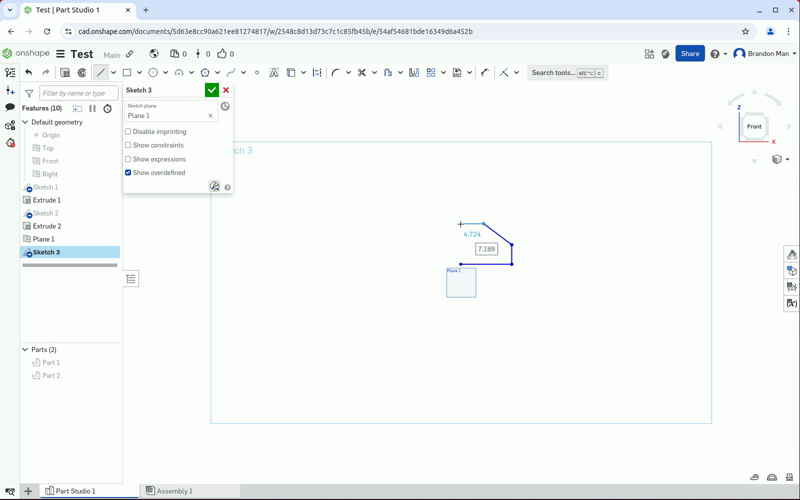
mouse_move(490, 223)
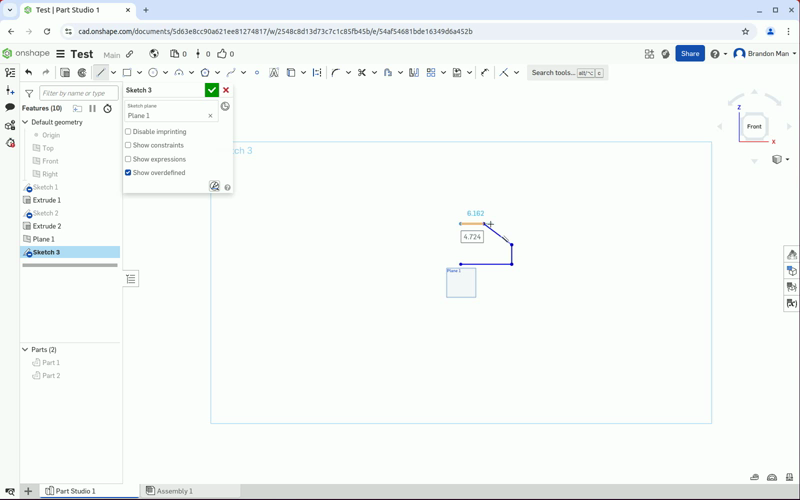
key_down(shift)
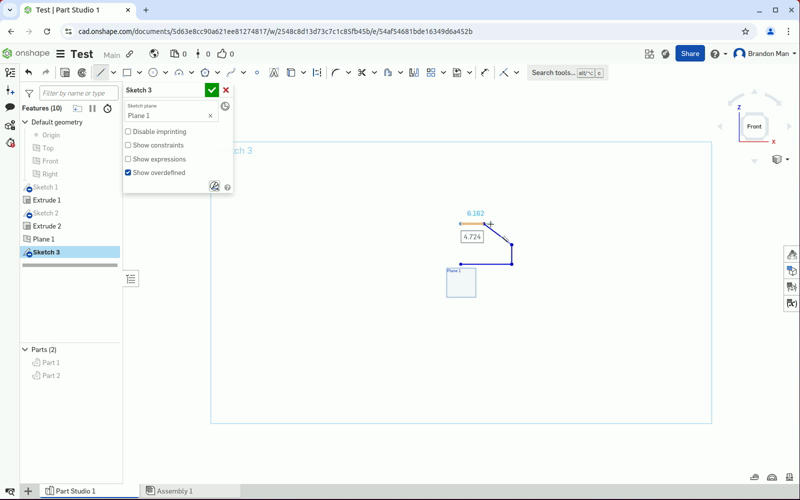
mouse_move(460, 264)
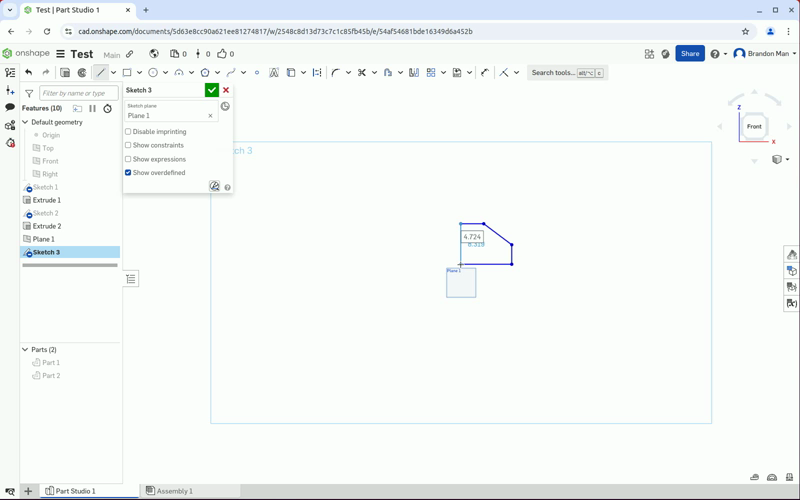
key_up(shift)
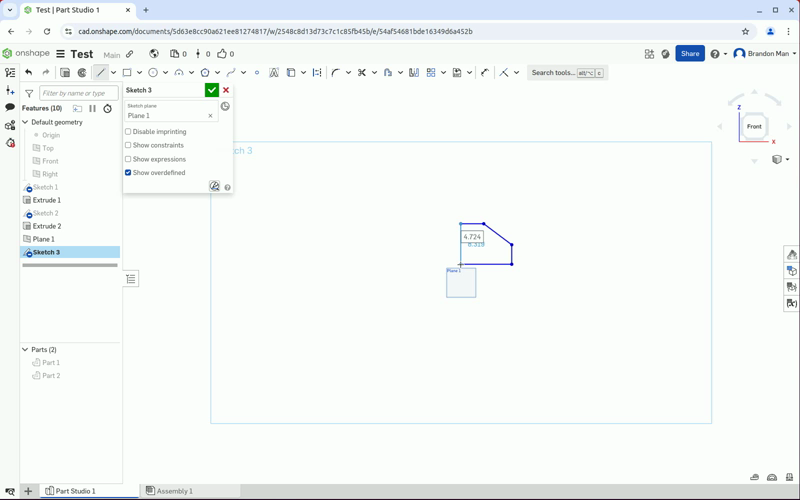
click(460, 264)
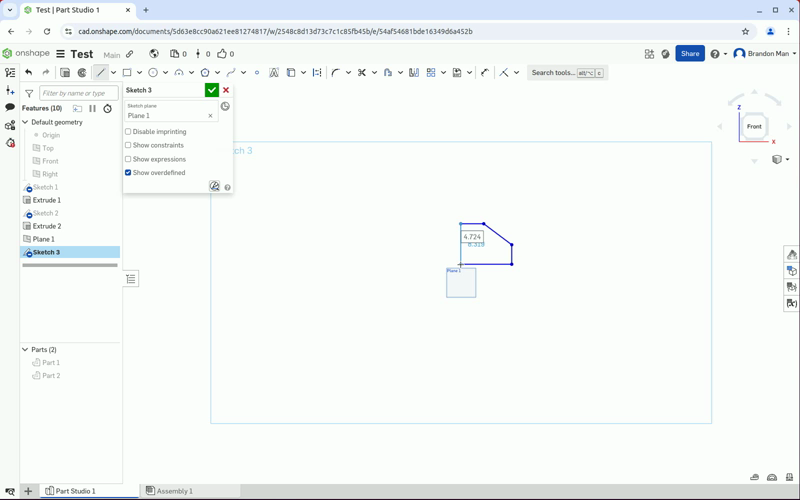
key(esc)
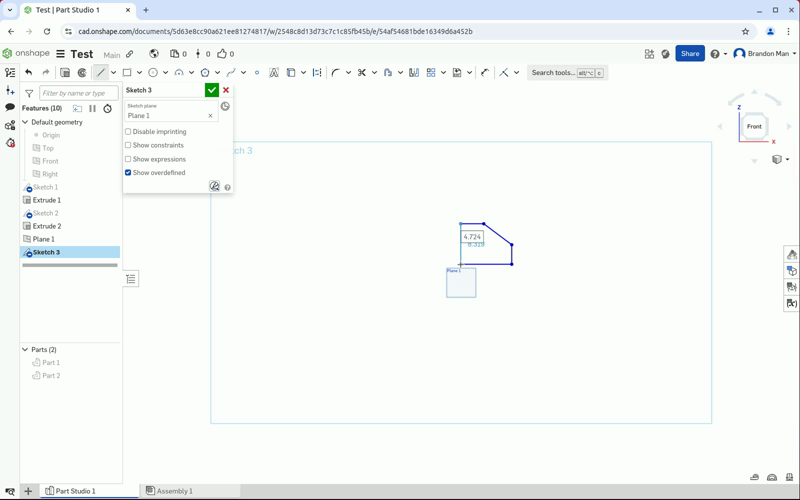
mouse_move(489, 242)
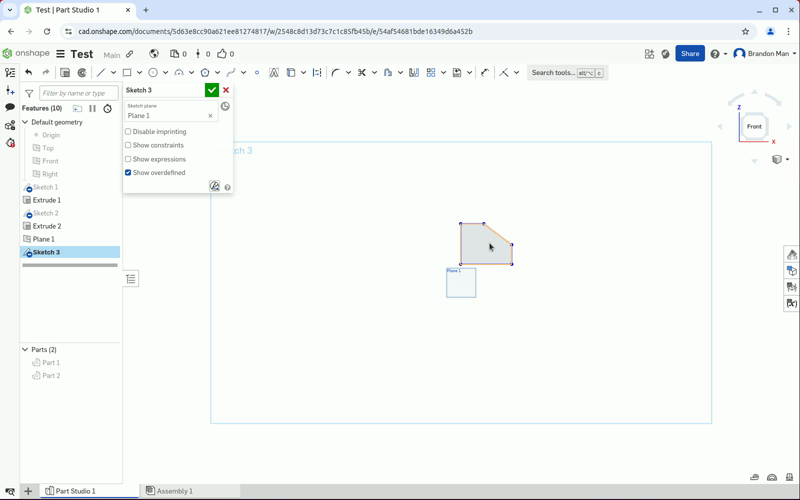
scroll(6)
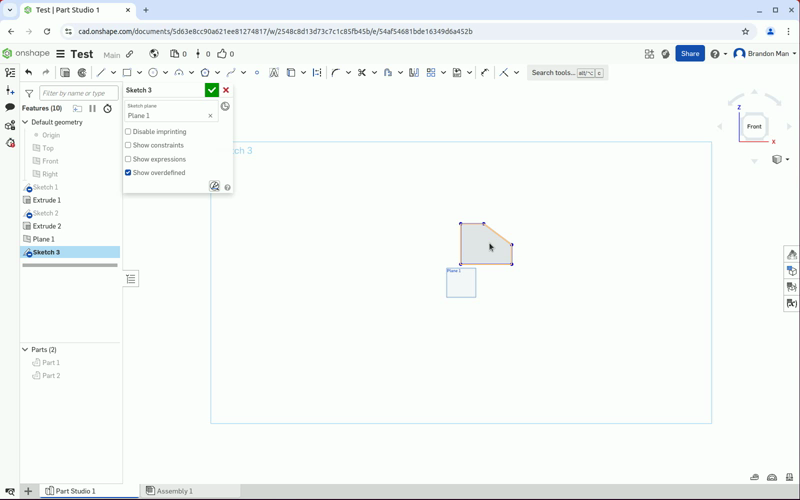
scroll(6)
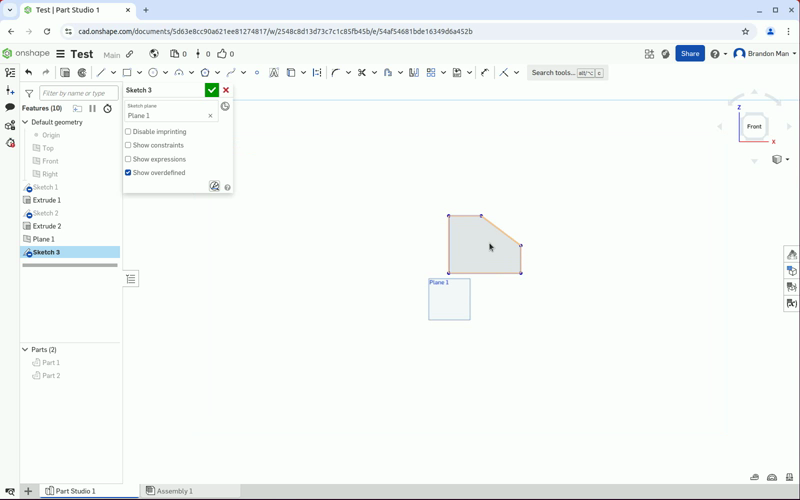
scroll(6)
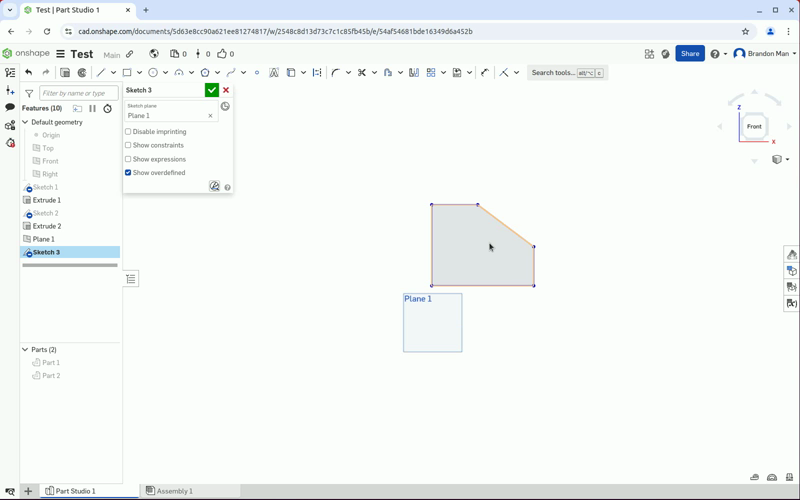
scroll(6)
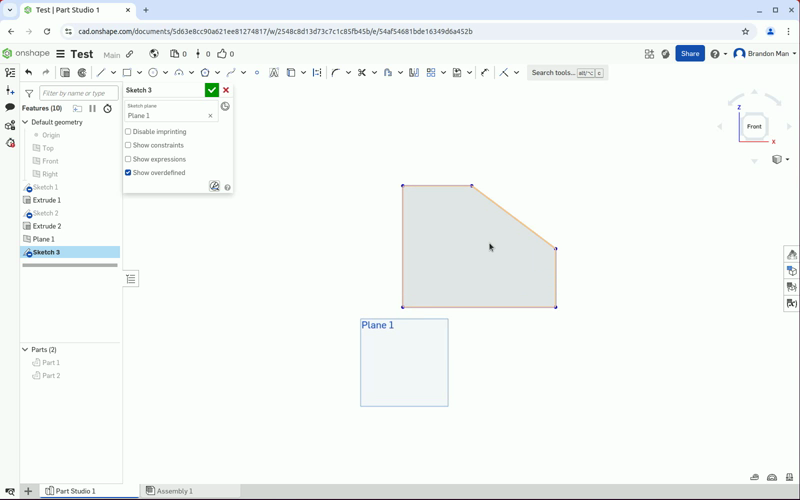
scroll(6)
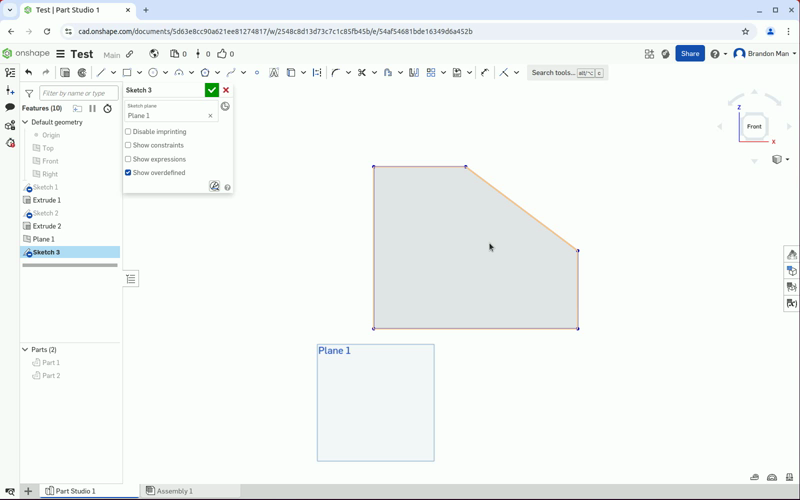
scroll(6)
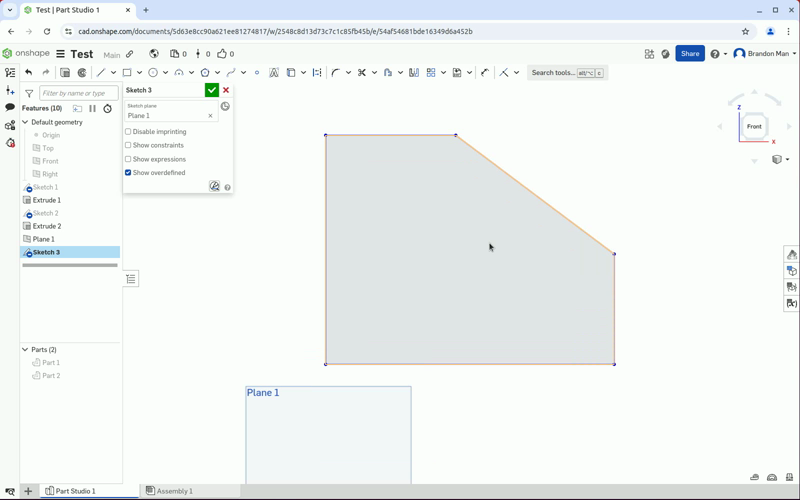
scroll(6)
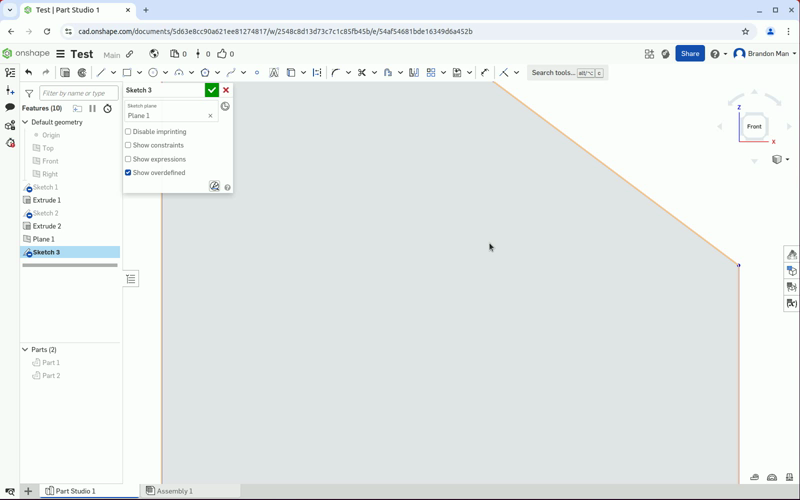
click(489, 242)
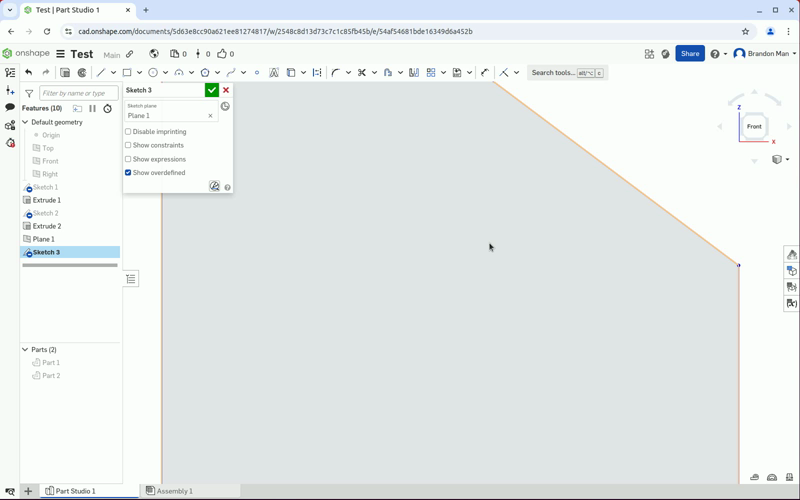
scroll(-6)
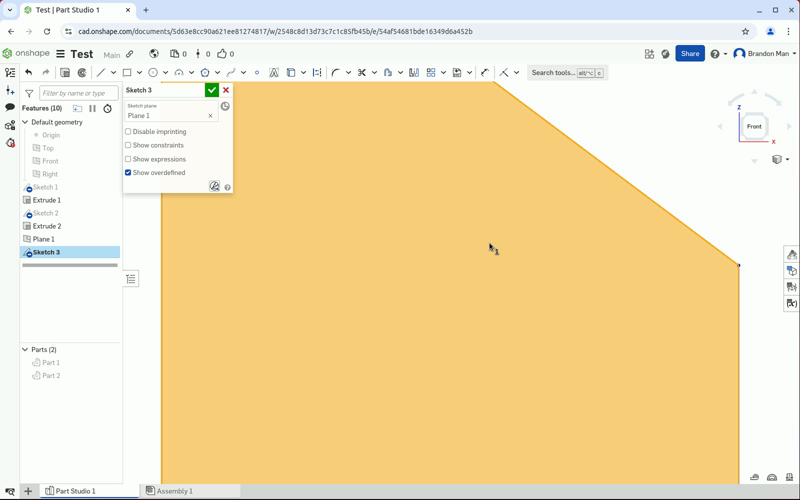
scroll(-6)
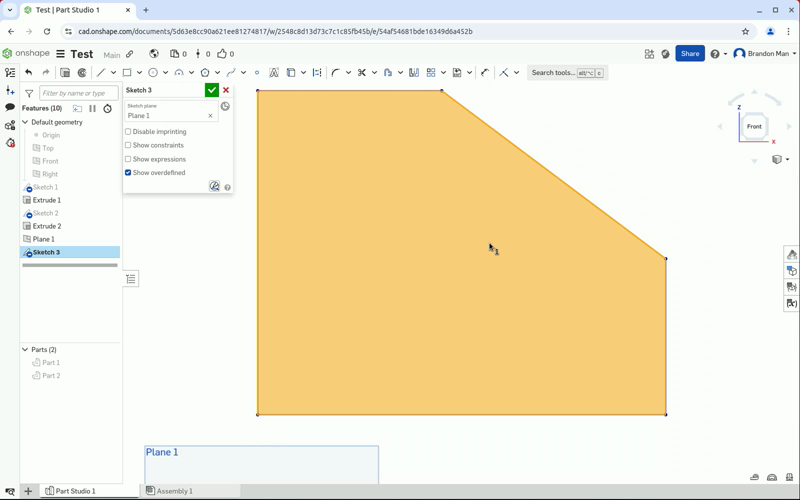
scroll(-6)
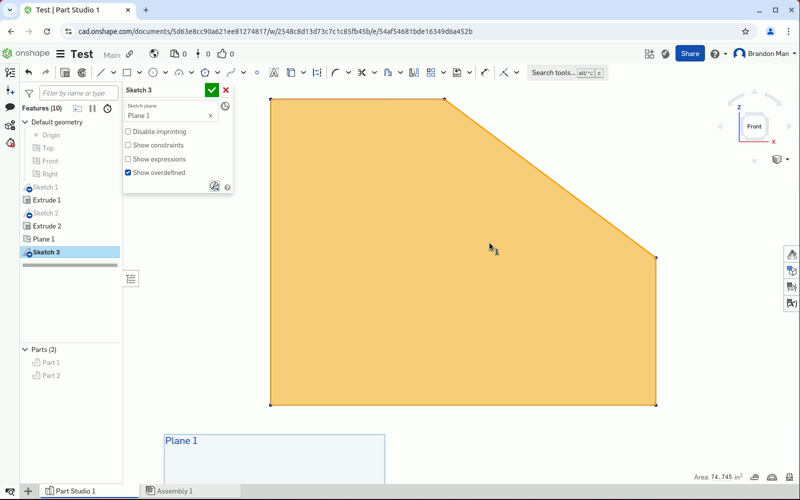
scroll(-6)
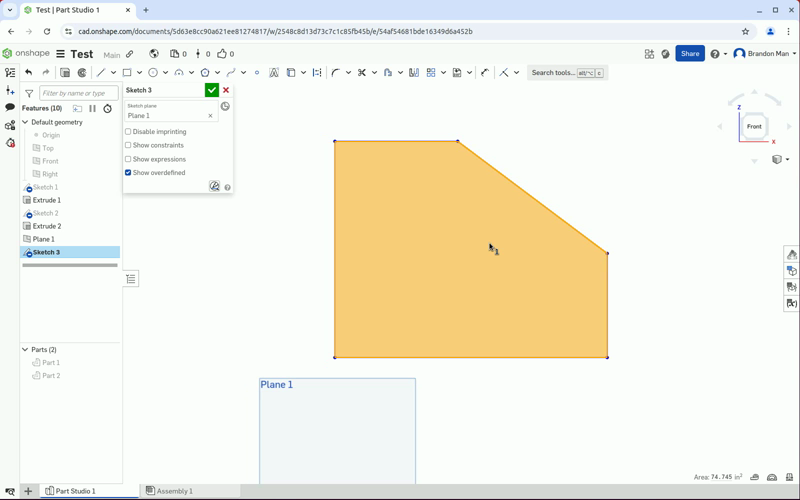
scroll(-6)
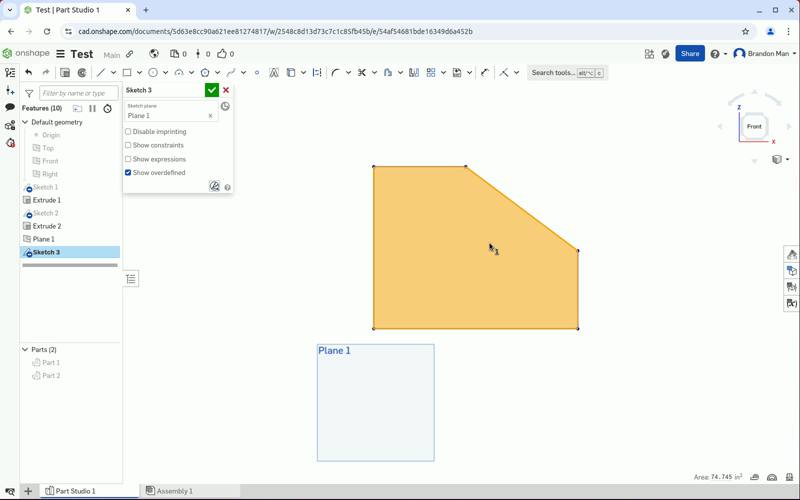
scroll(-6)
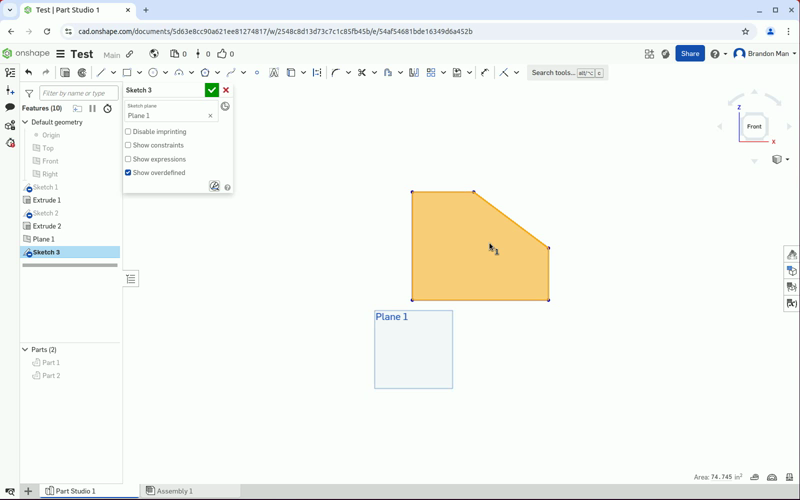
scroll(-6)
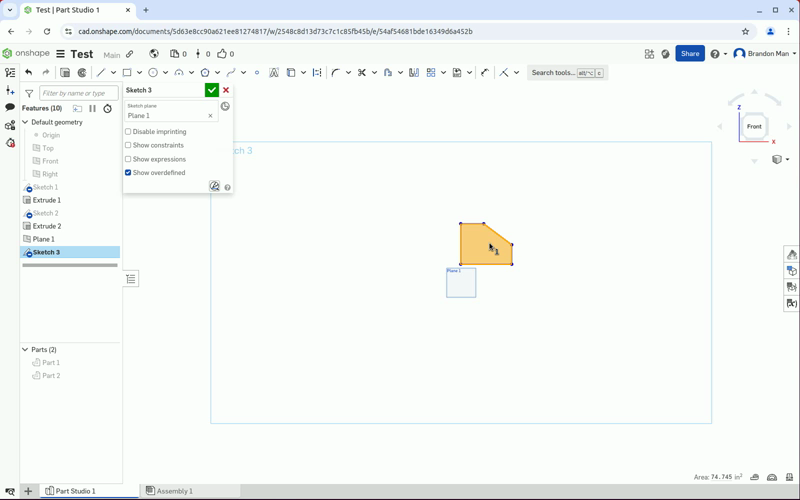
mouse_move(73, 352)
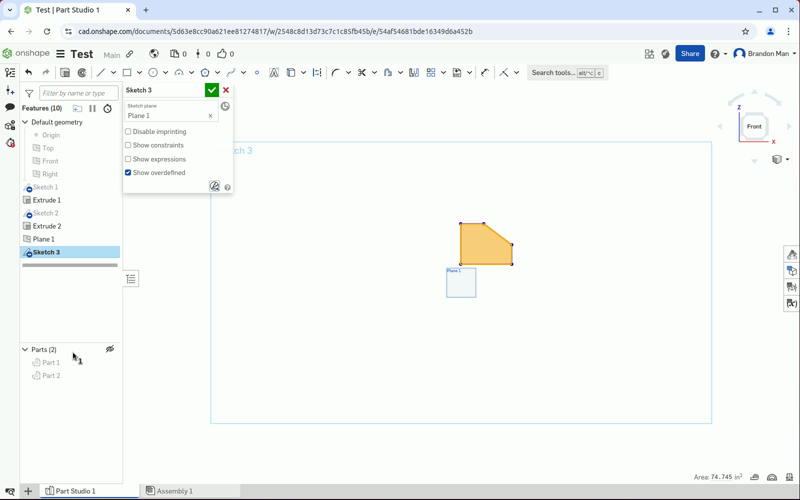
key(shift+y)
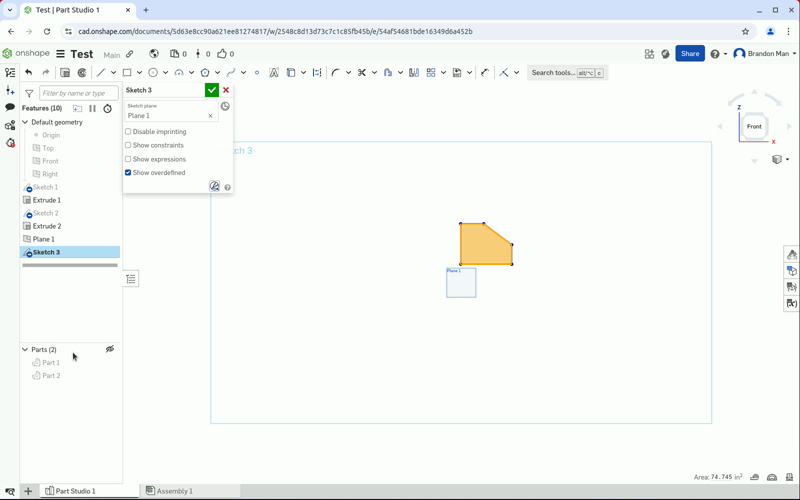
key(shift+e)
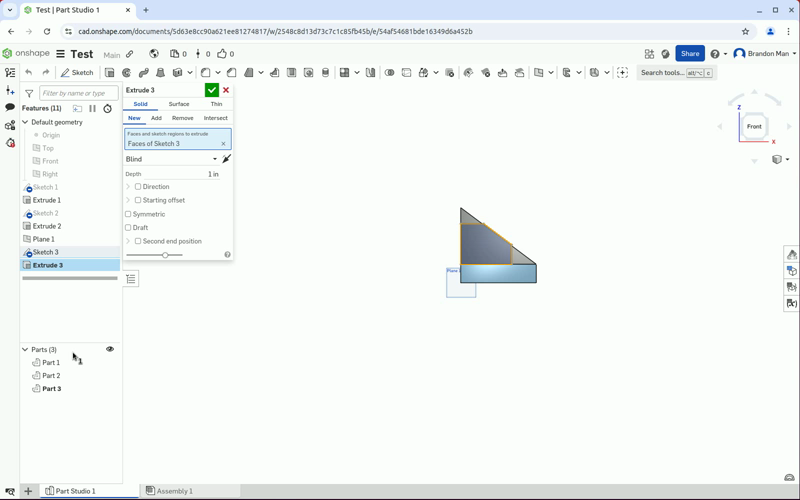
mouse_move(143, 106)
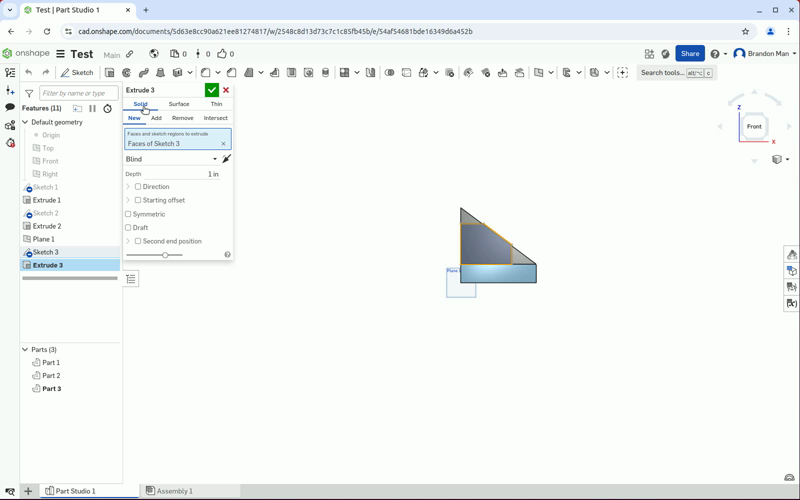
click(143, 106)
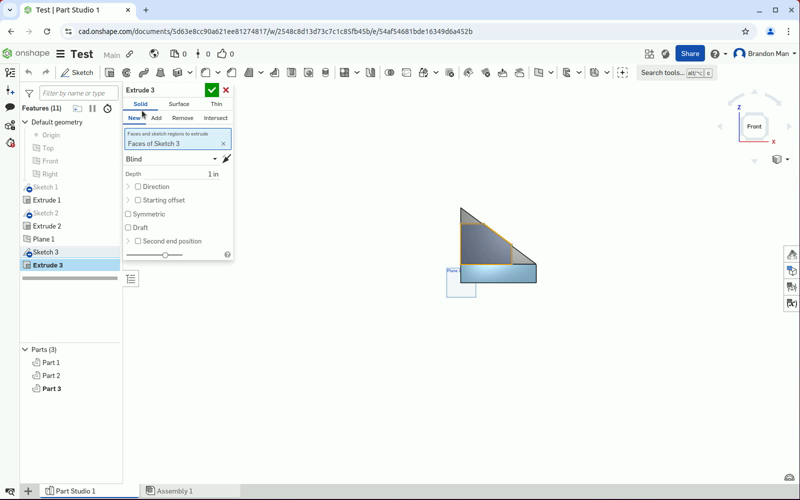
mouse_move(137, 120)
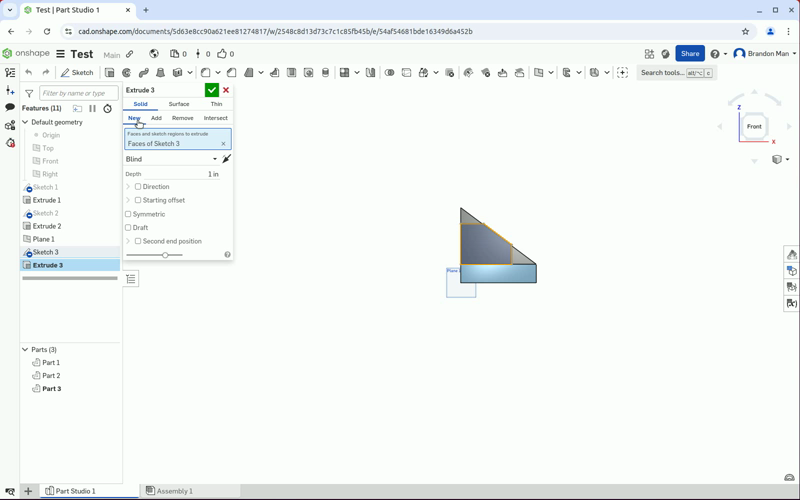
click(137, 120)
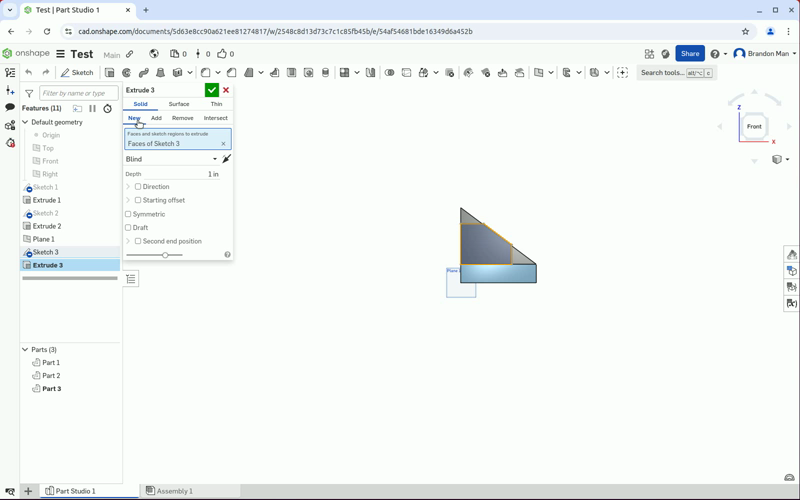
key(tab, 4)
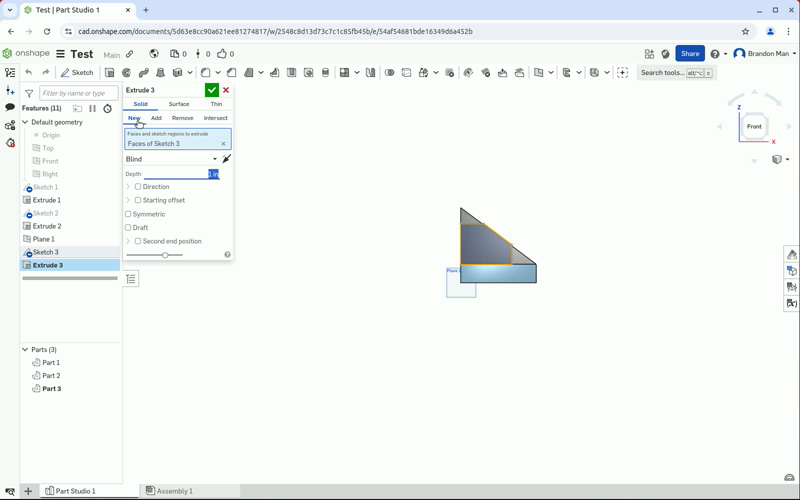
text(7.703)
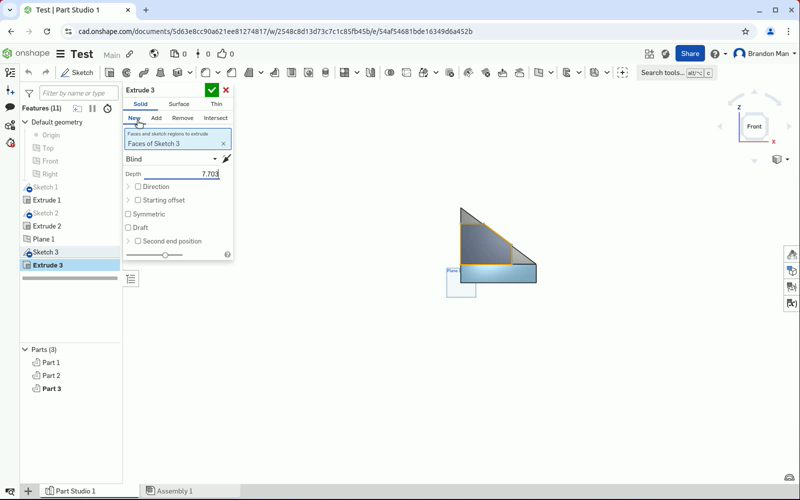
key(enter)
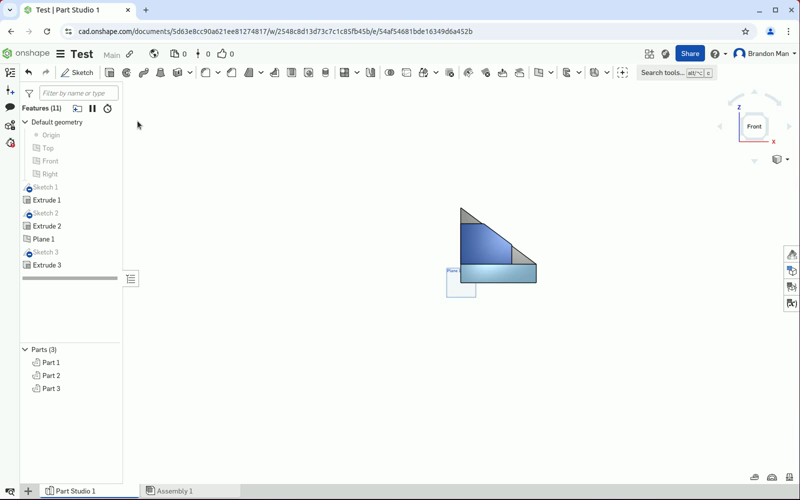
key(shift+h)
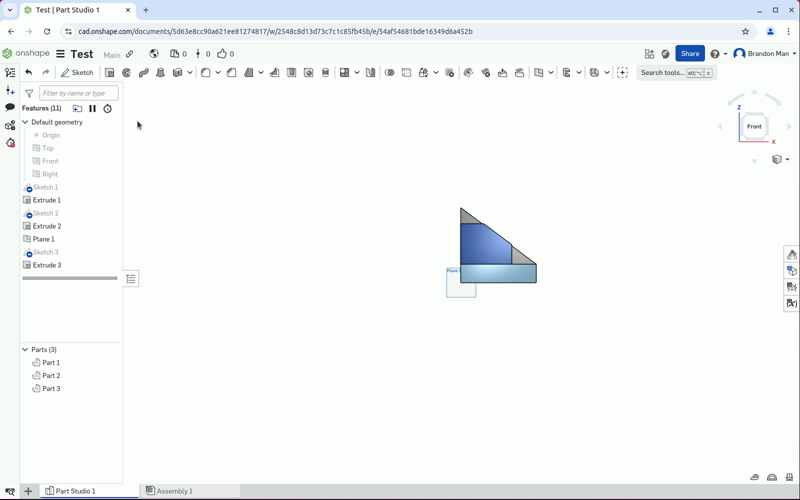
key(shift+h)
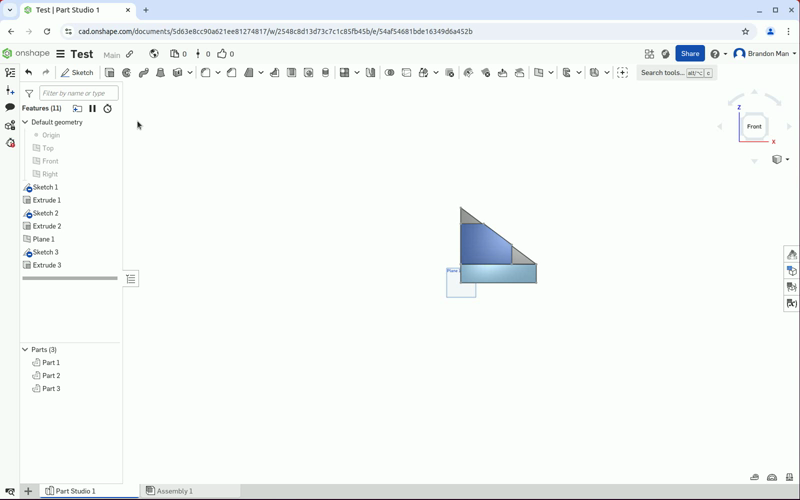
key(shift+7)
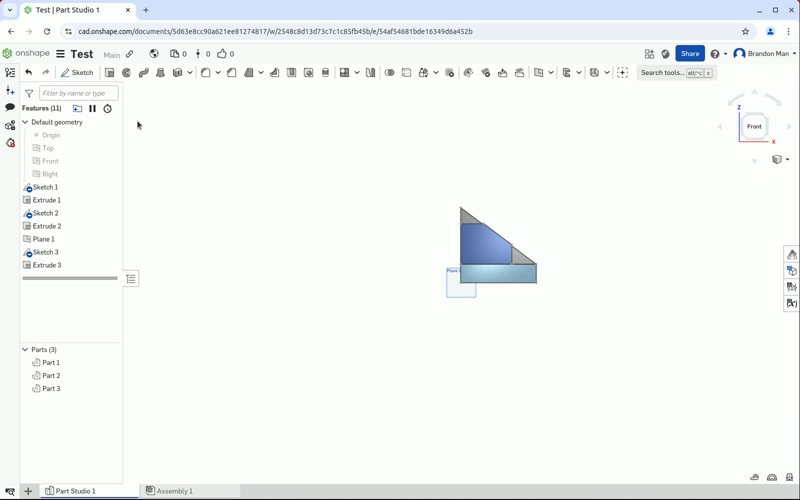
key(left, 2)
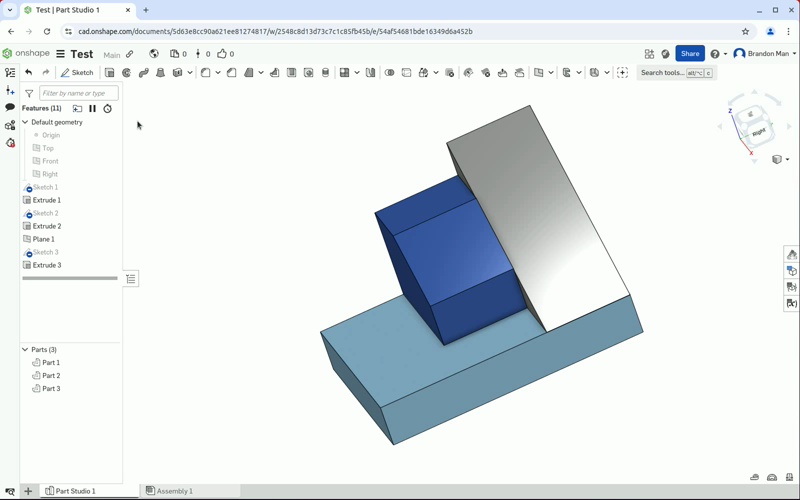
key(down, 2)
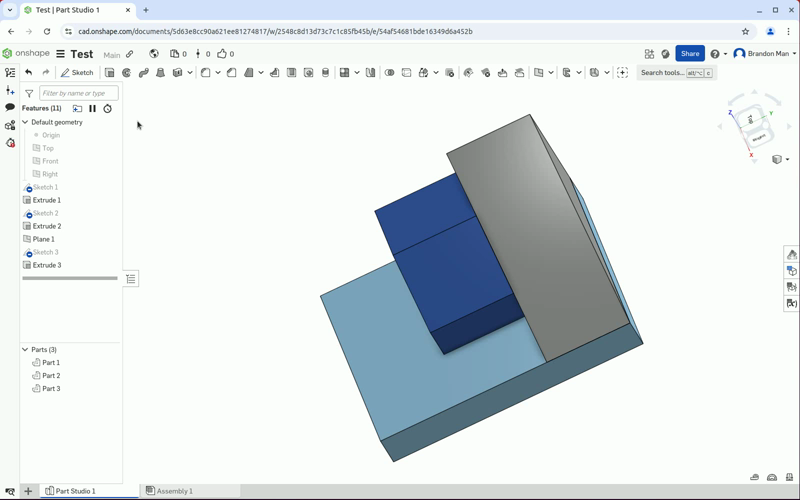
key(up, 2)
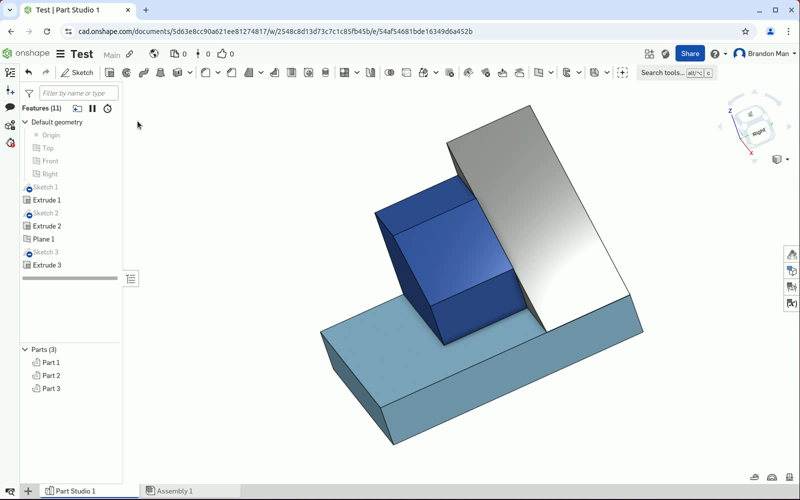
key(right, 2)
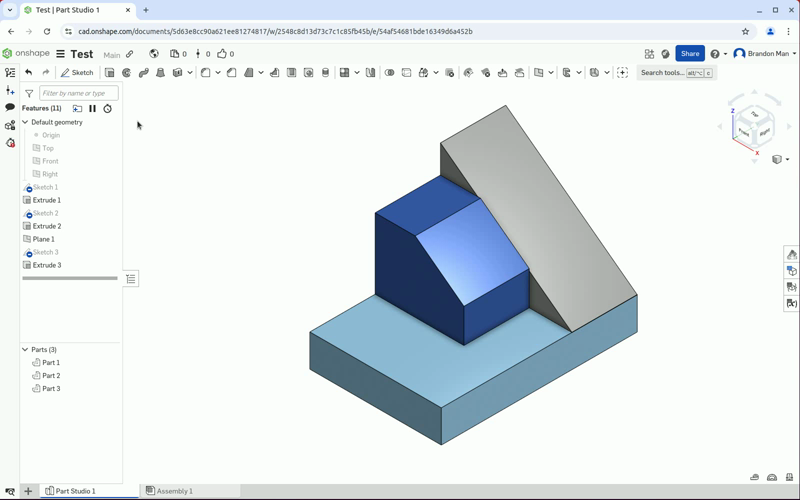
mouse_move(73, 189)
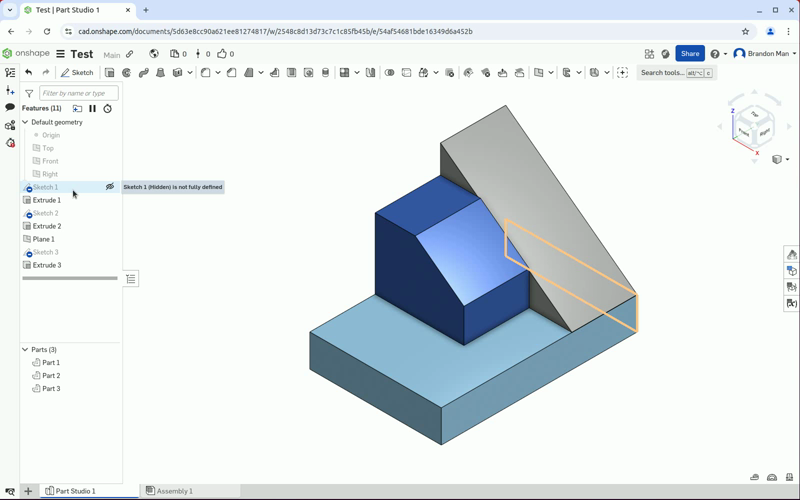
click(73, 189)